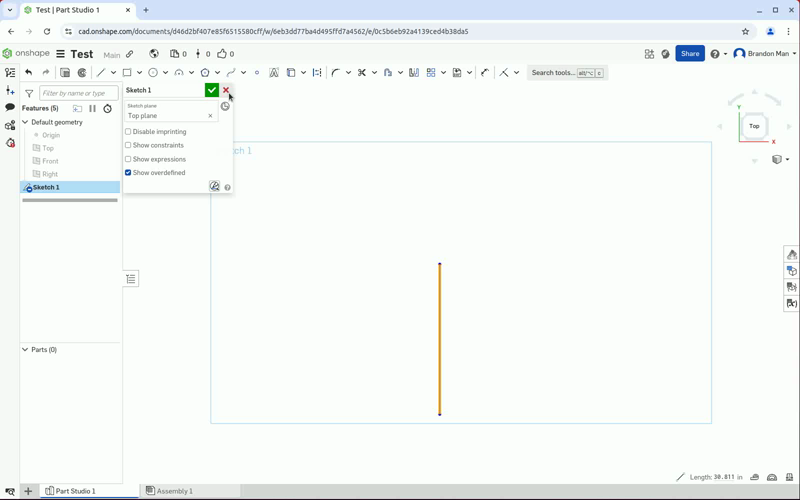
key(shift+h)
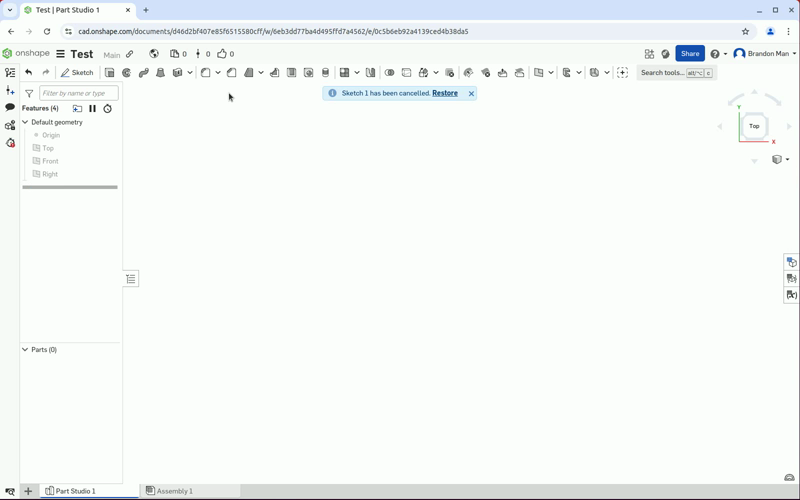
mouse_move(73, 352)
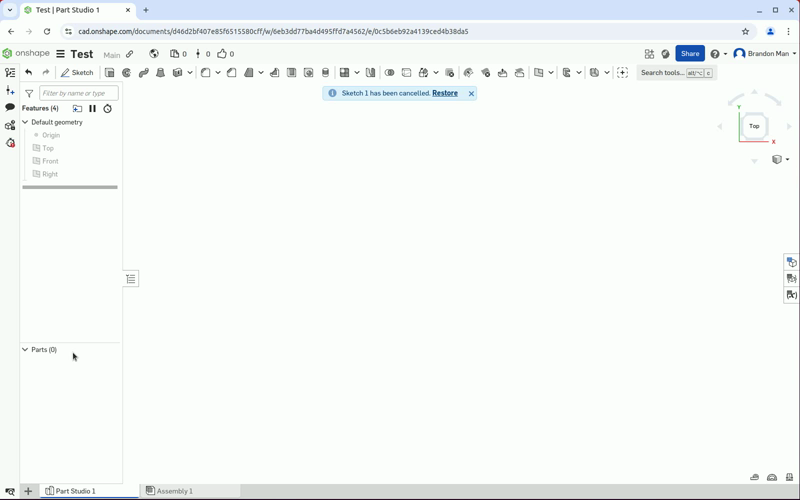
key(y)
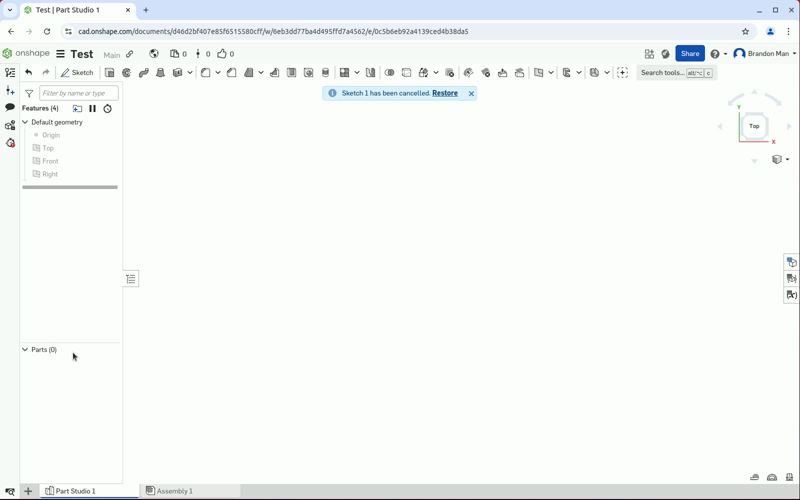
key(shift+p)
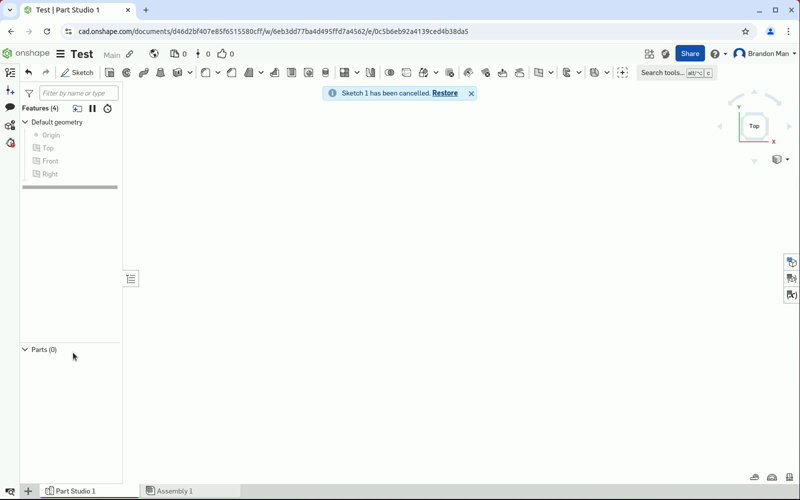
key(space)
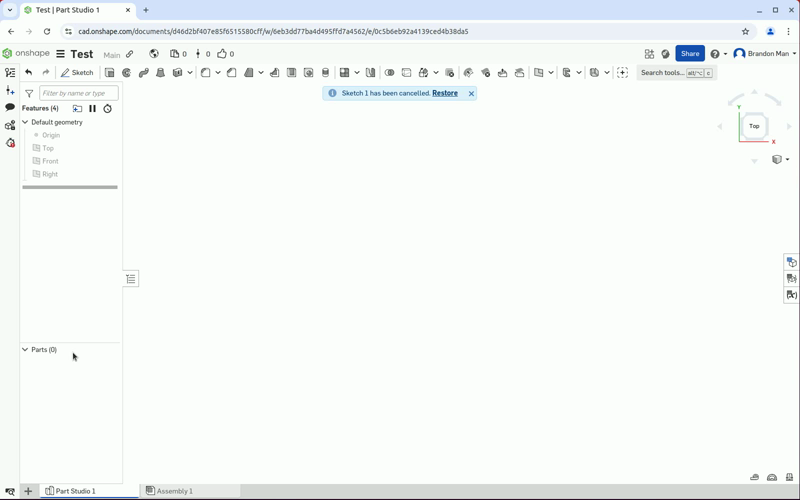
key_down(shift)
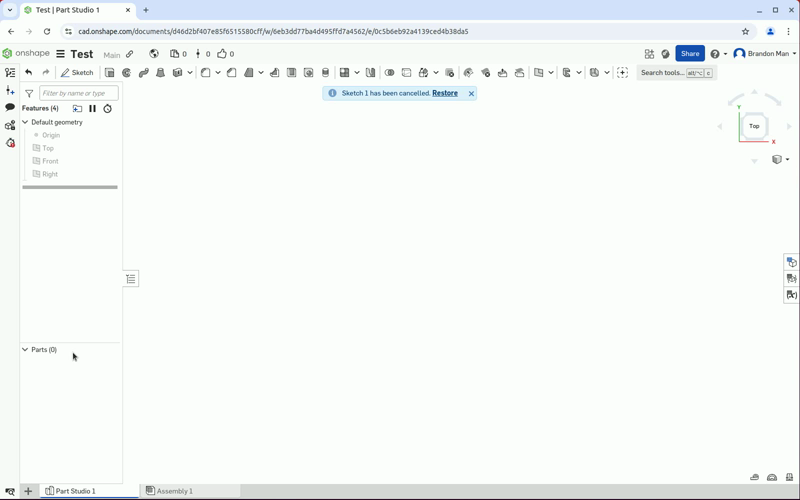
key(up)
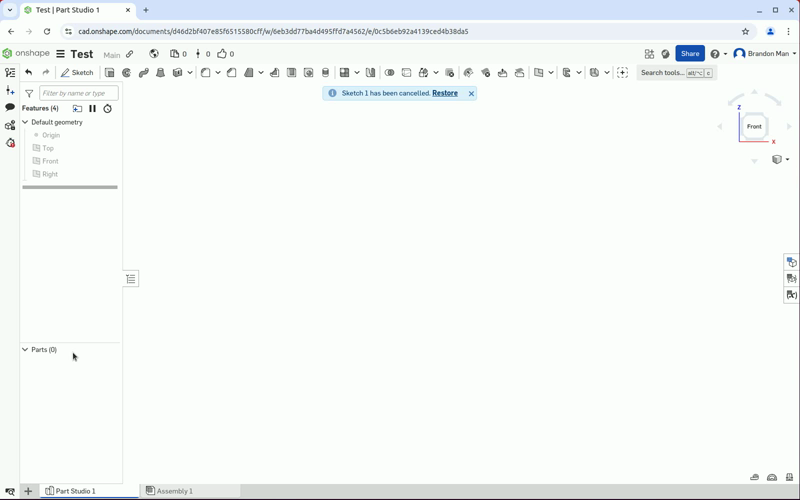
key_up(shift)
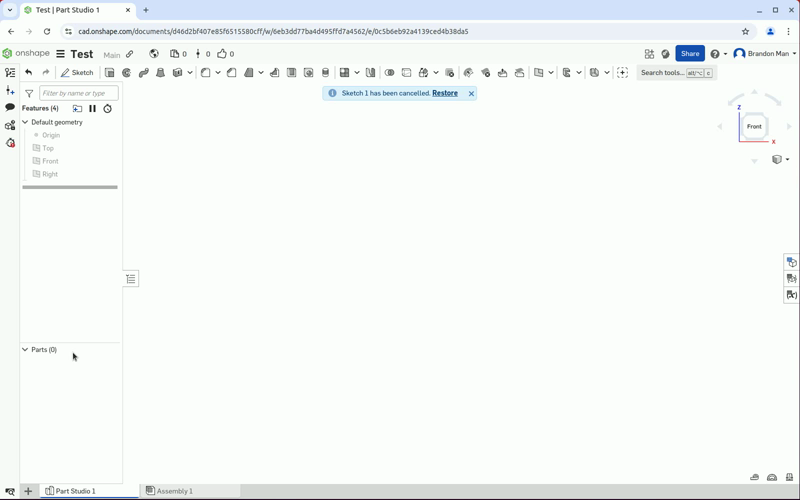
mouse_move(73, 352)
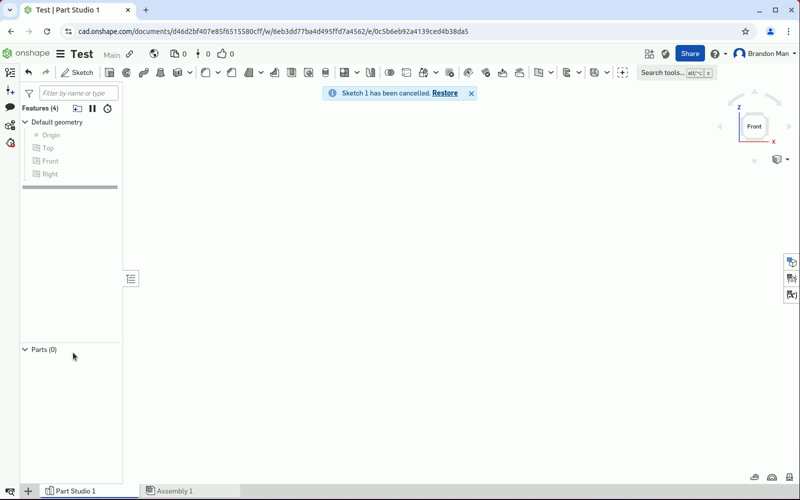
key(shift+y)
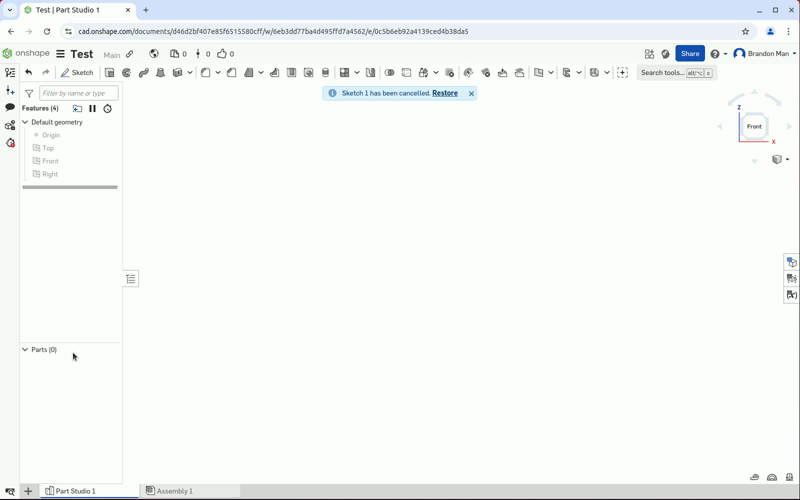
key(shift+s)
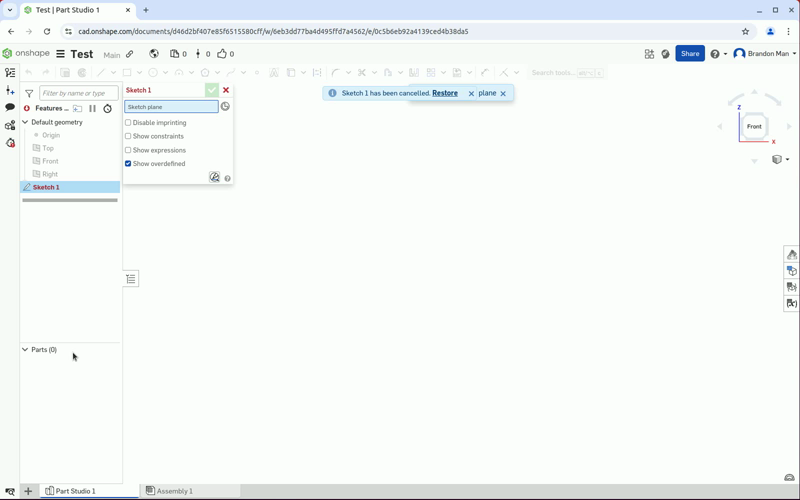
mouse_move(73, 163)
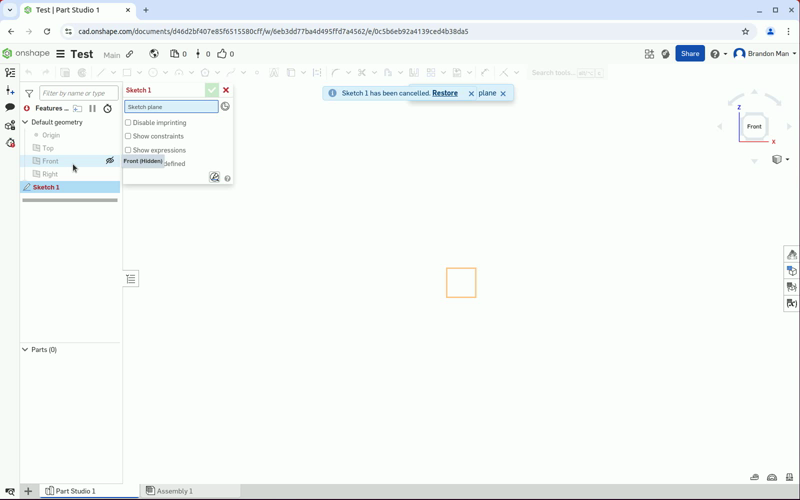
click(73, 163)
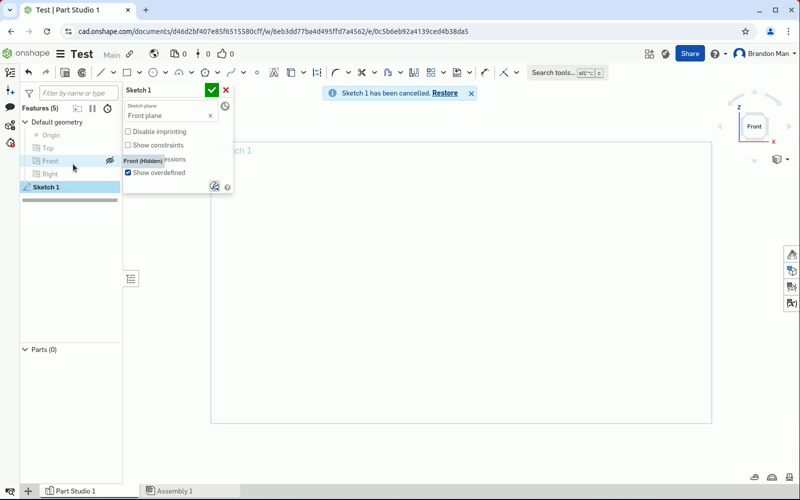
mouse_move(73, 352)
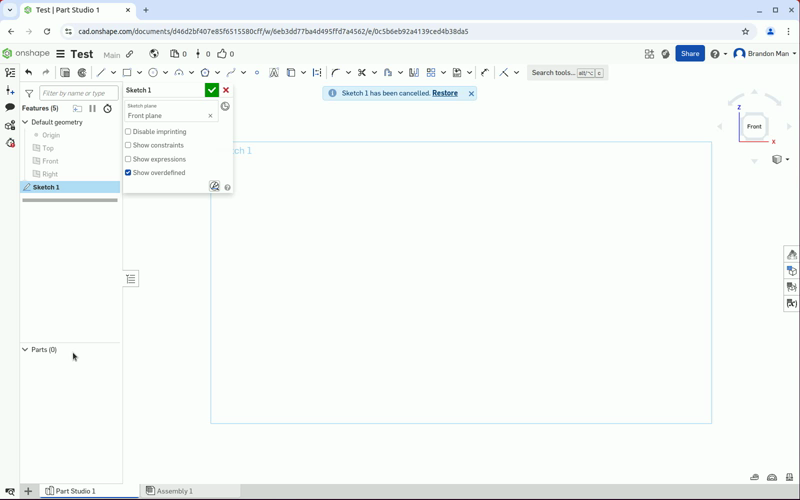
key(y)
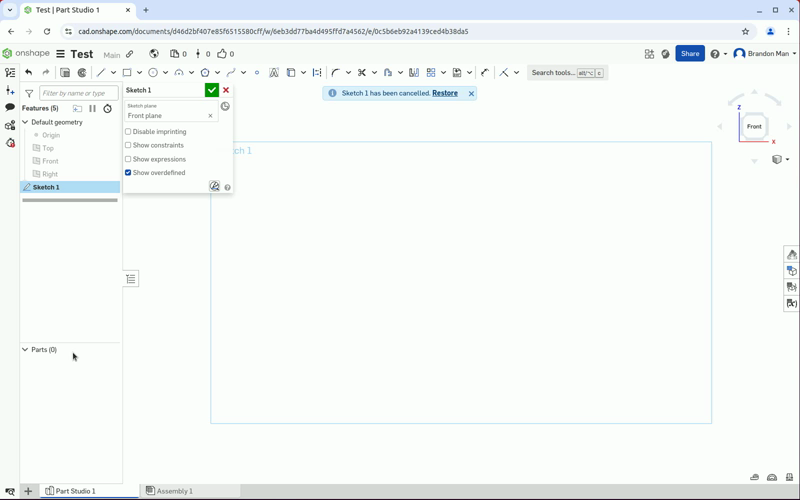
key(l)
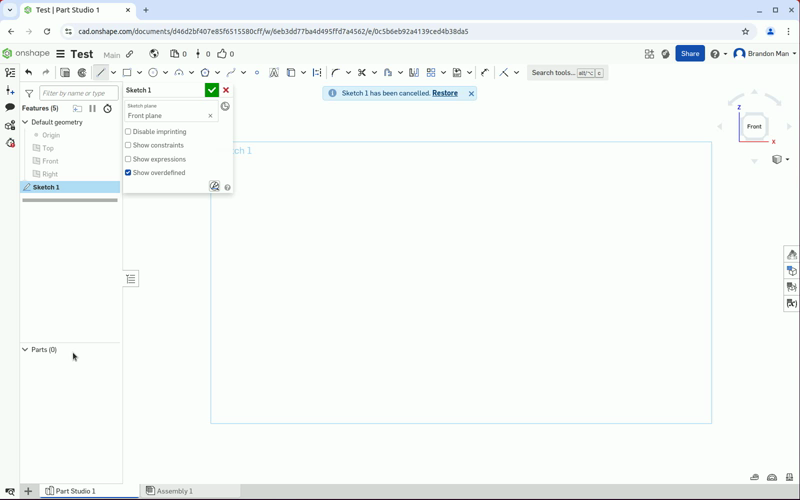
key_down(shift)
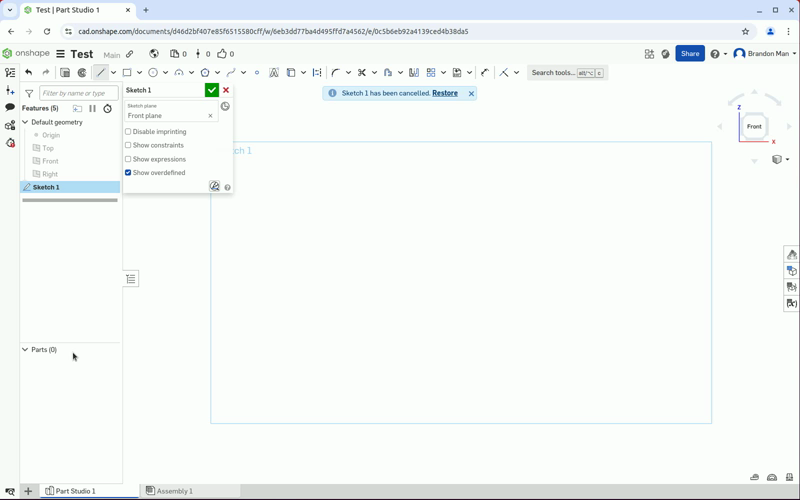
mouse_move(489, 290)
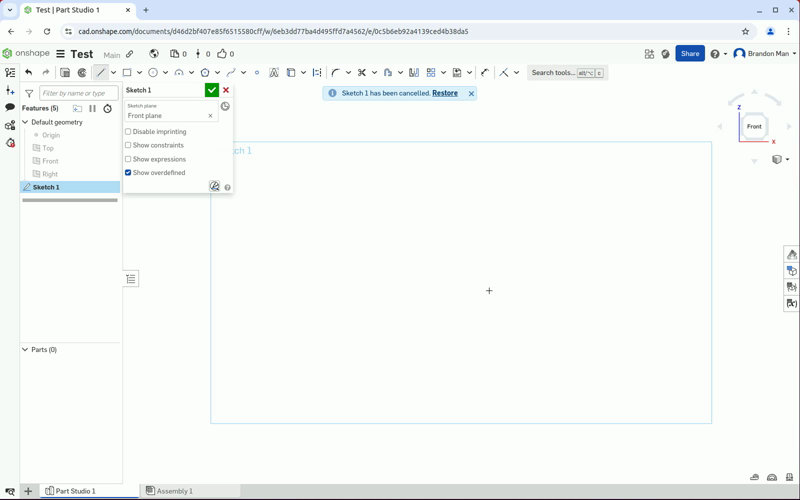
click(489, 290)
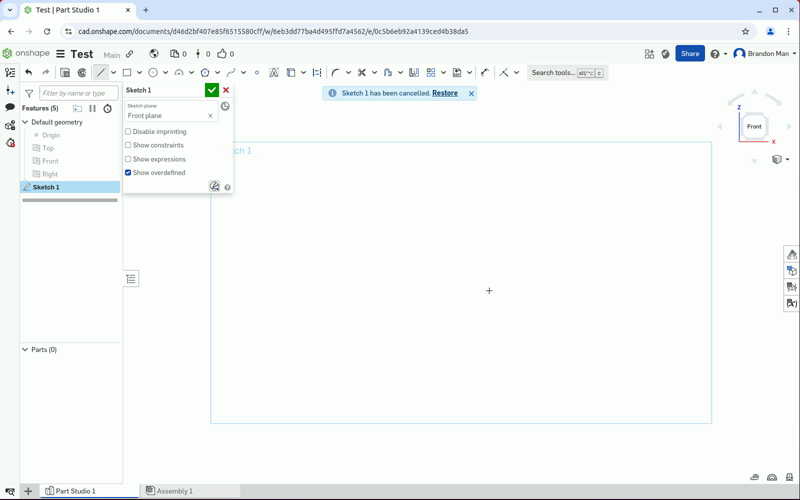
key_up(shift)
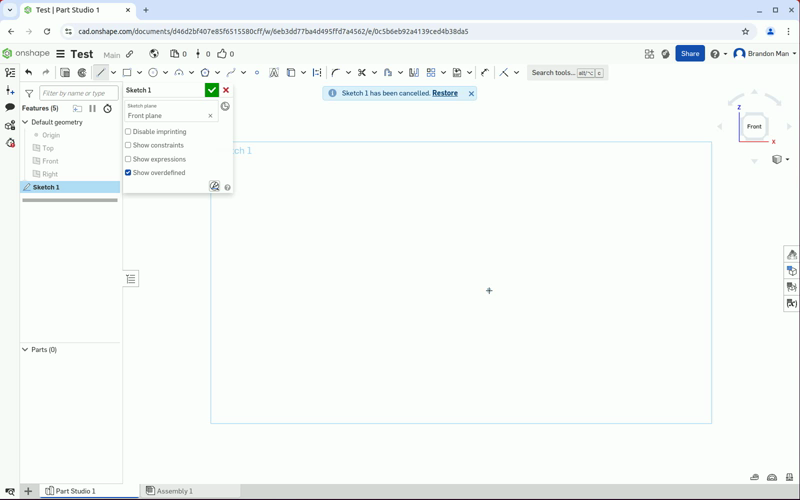
key_down(shift)
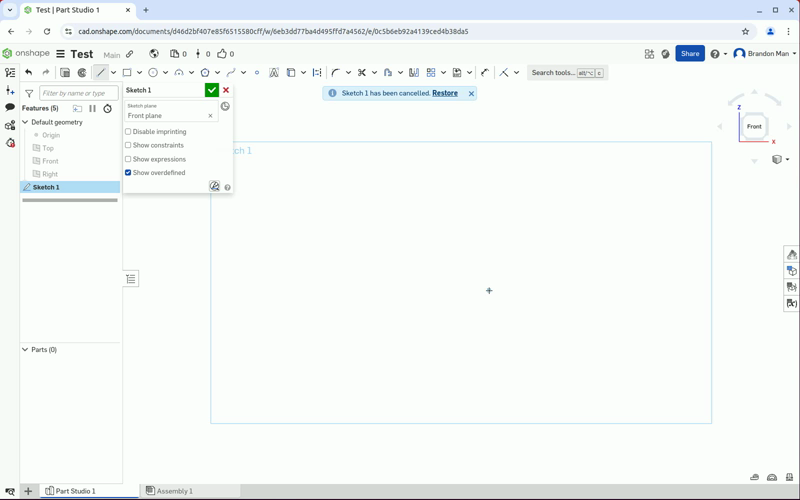
mouse_move(519, 290)
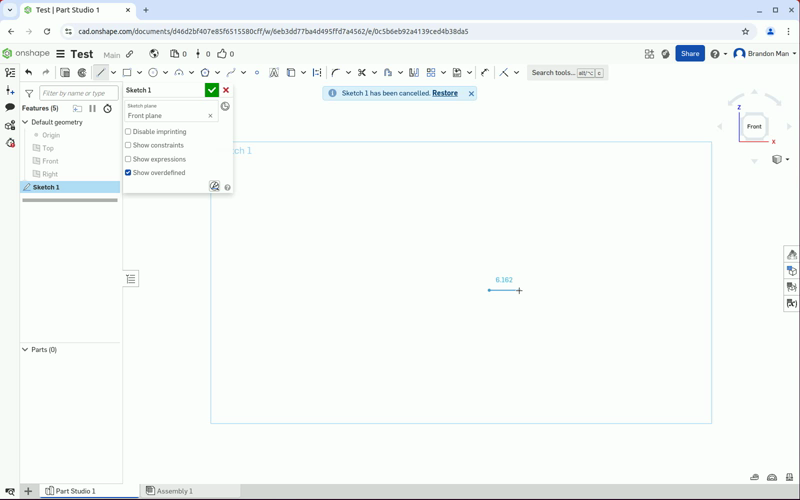
mouse_move(491, 290)
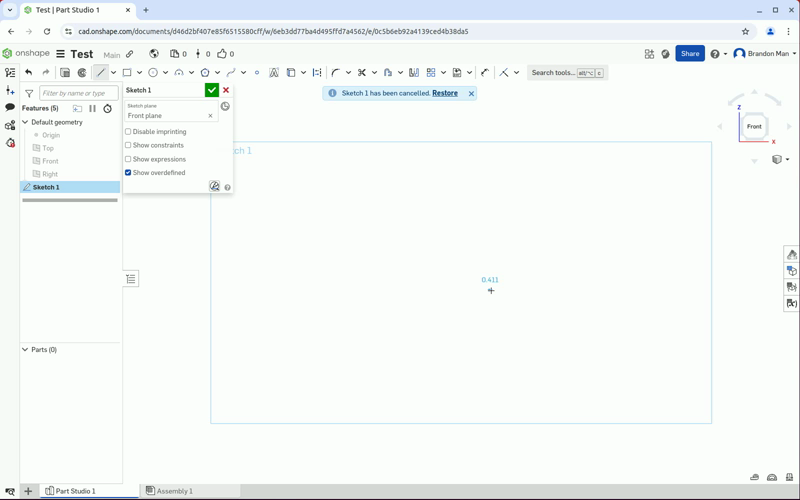
scroll(6)
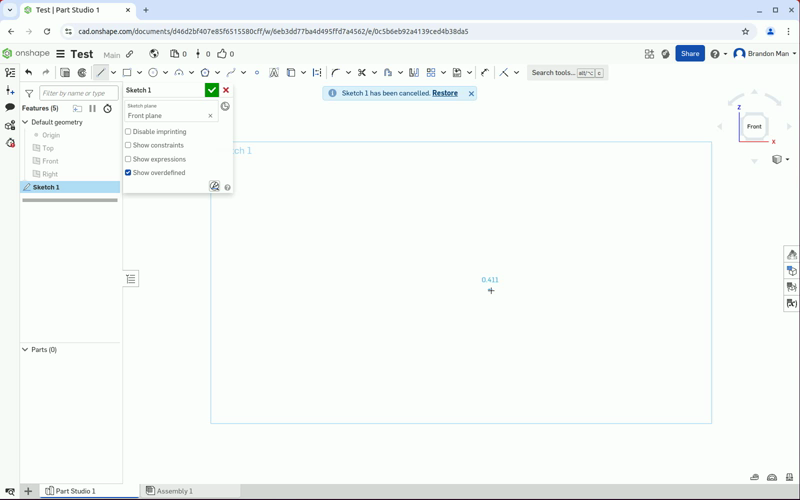
scroll(6)
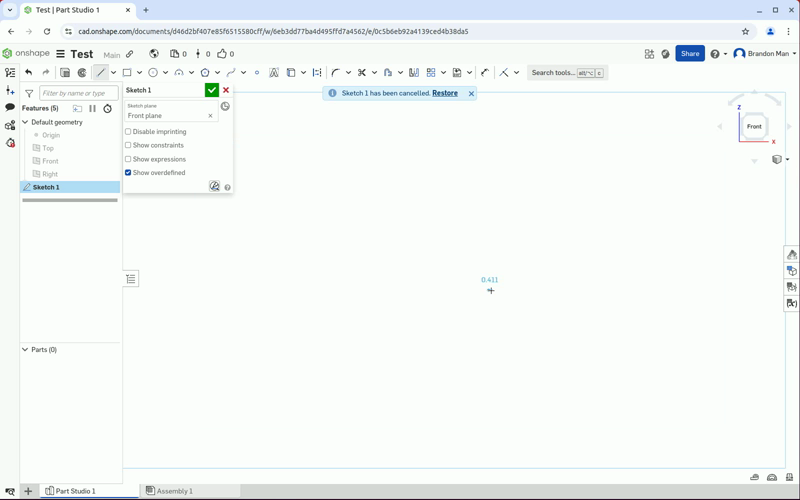
scroll(6)
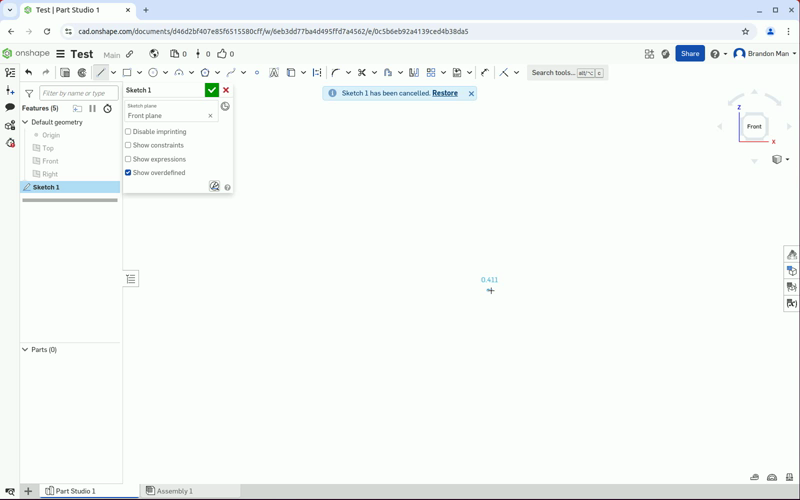
scroll(6)
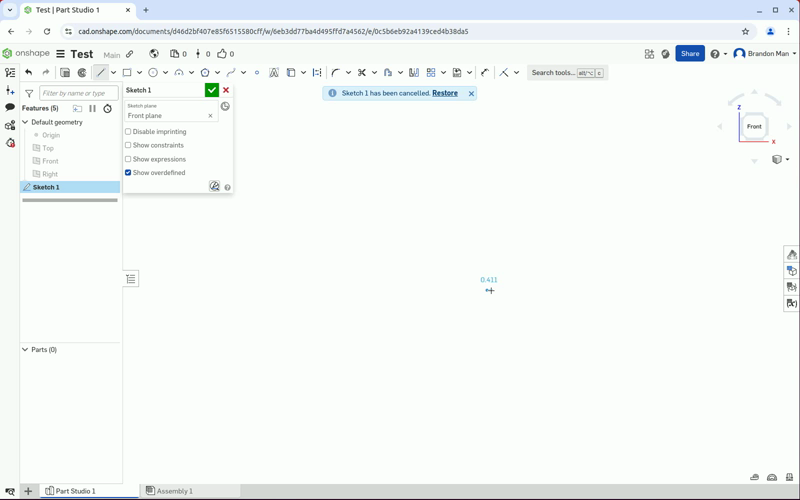
scroll(6)
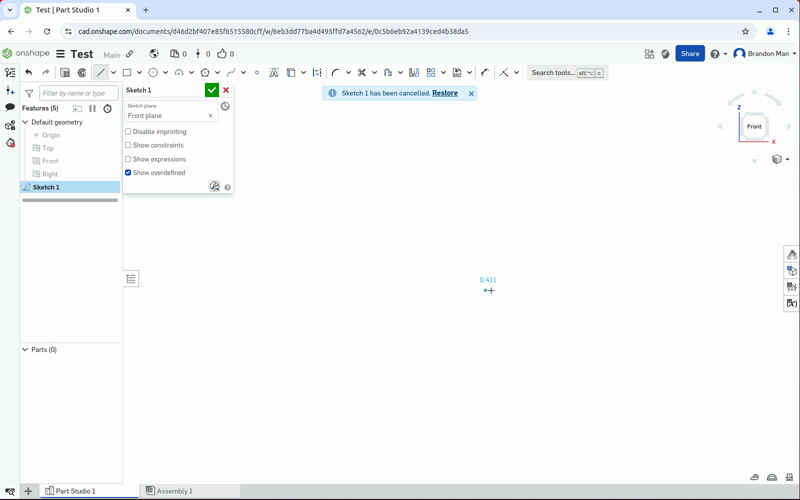
scroll(6)
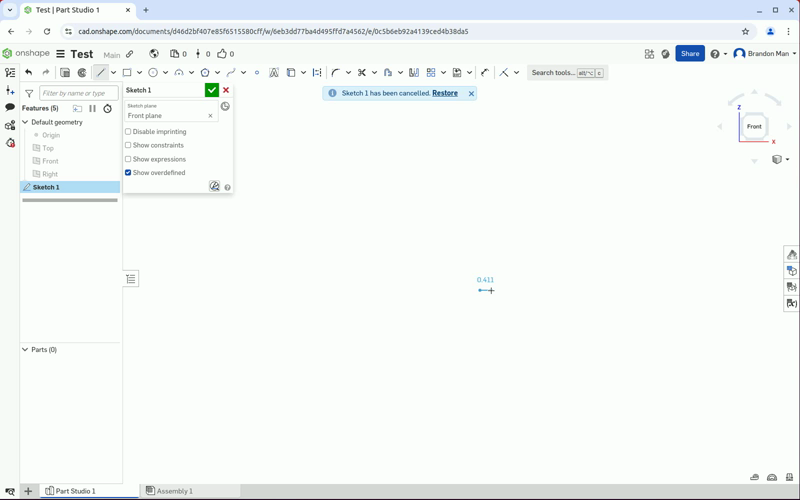
scroll(6)
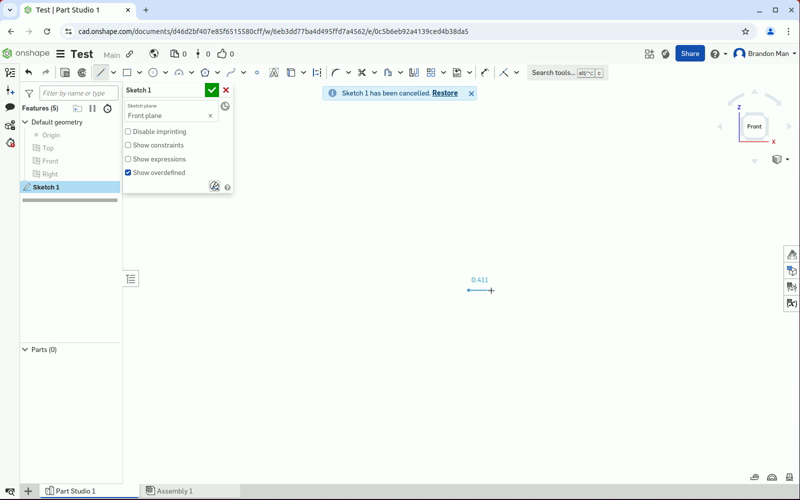
click(491, 290)
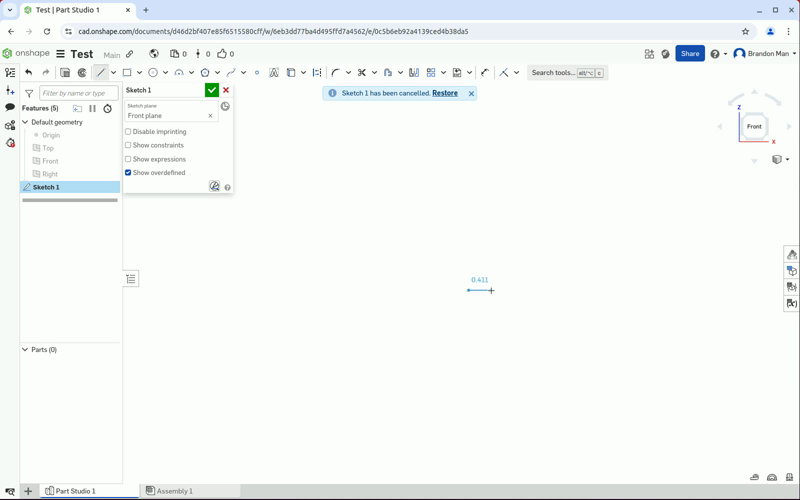
scroll(-6)
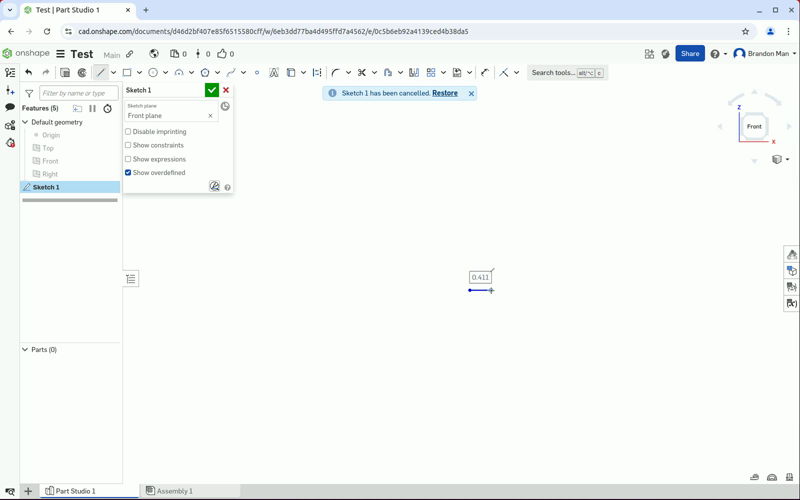
scroll(-6)
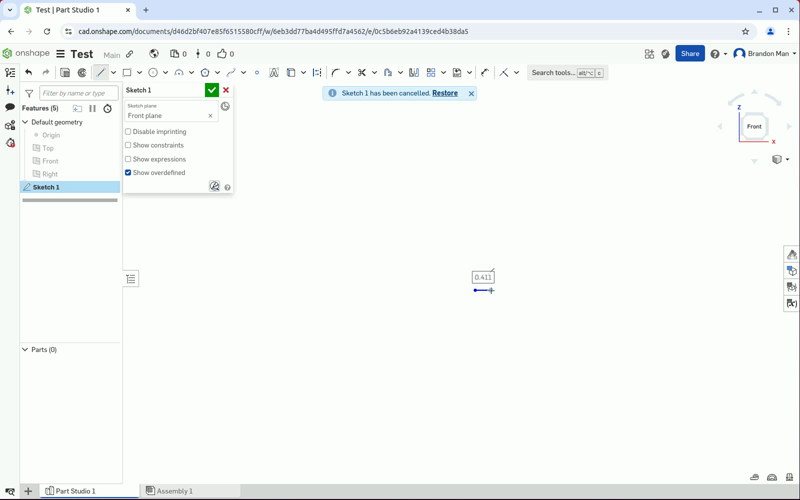
scroll(-6)
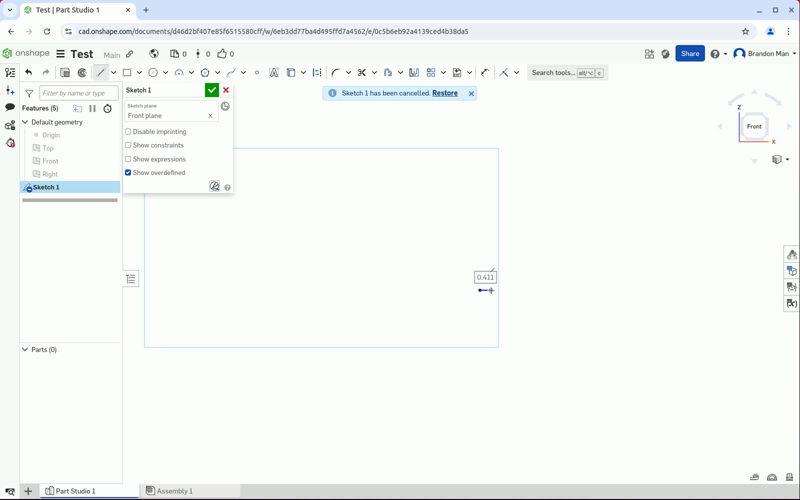
scroll(-6)
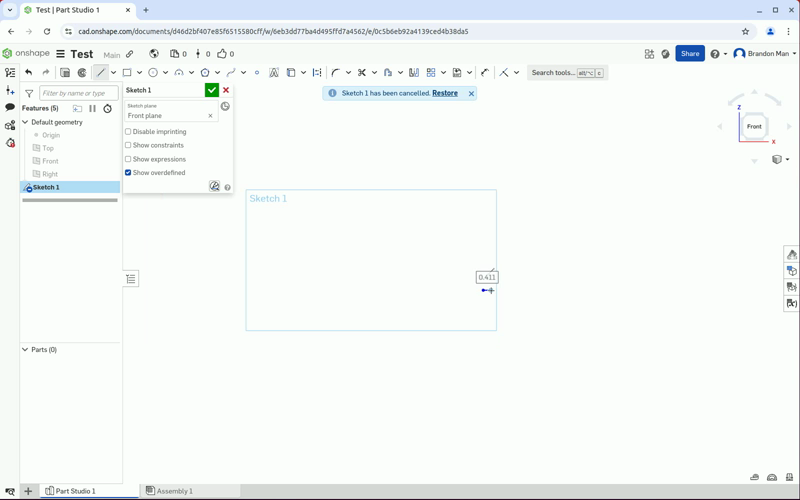
scroll(-6)
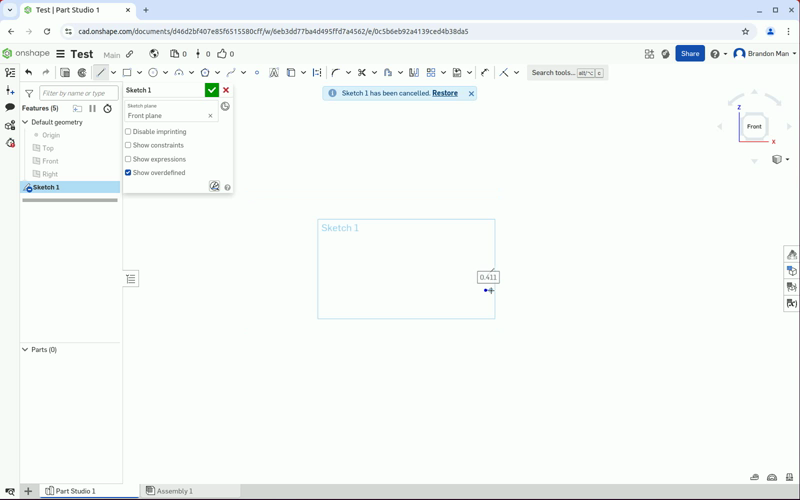
scroll(-6)
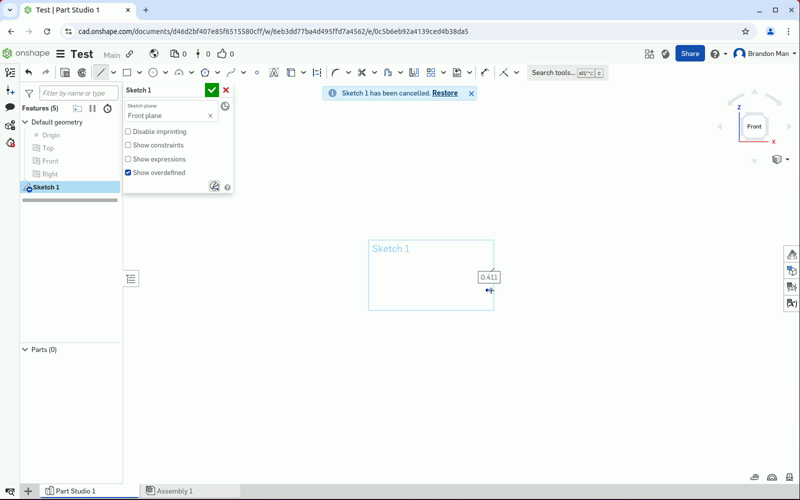
scroll(-6)
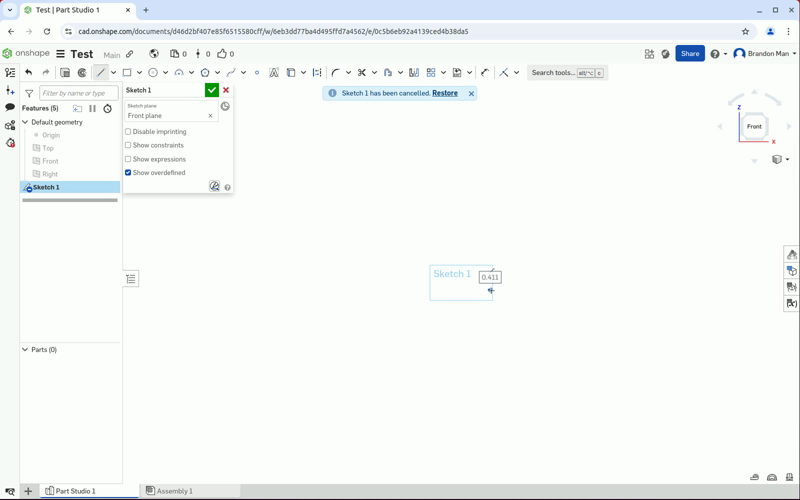
key_up(shift)
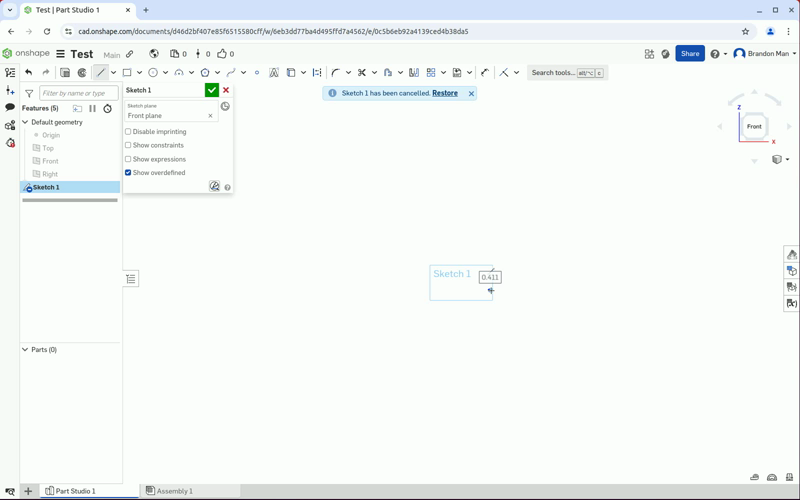
key_down(shift)
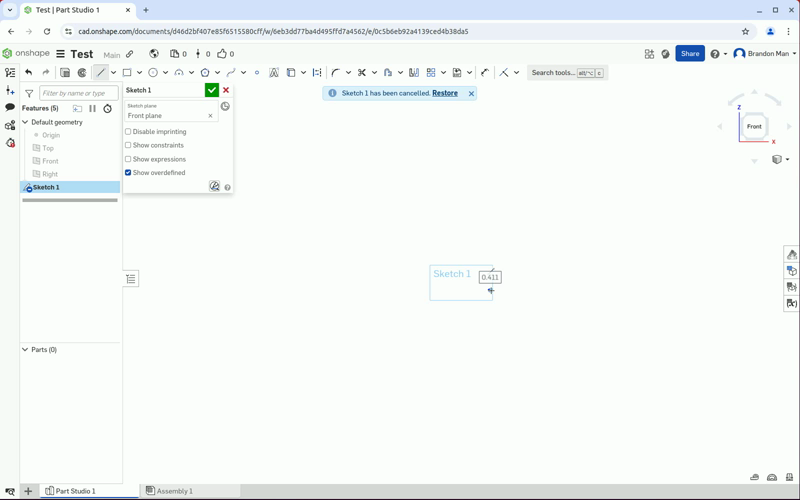
mouse_move(521, 290)
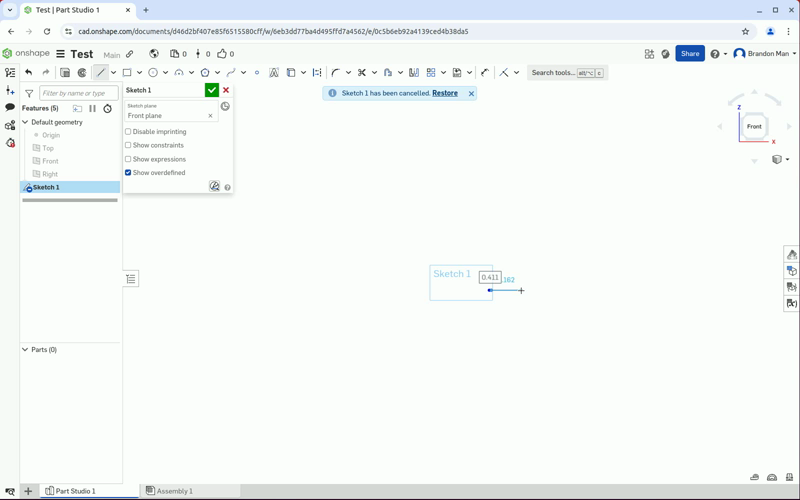
mouse_move(491, 281)
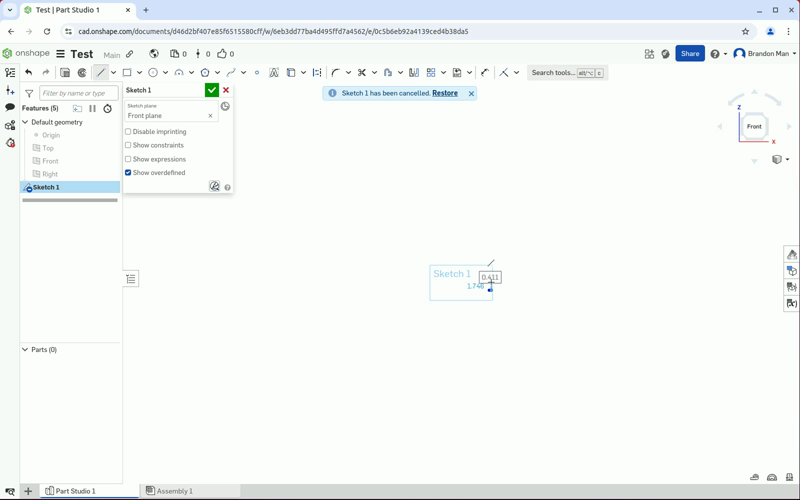
click(491, 281)
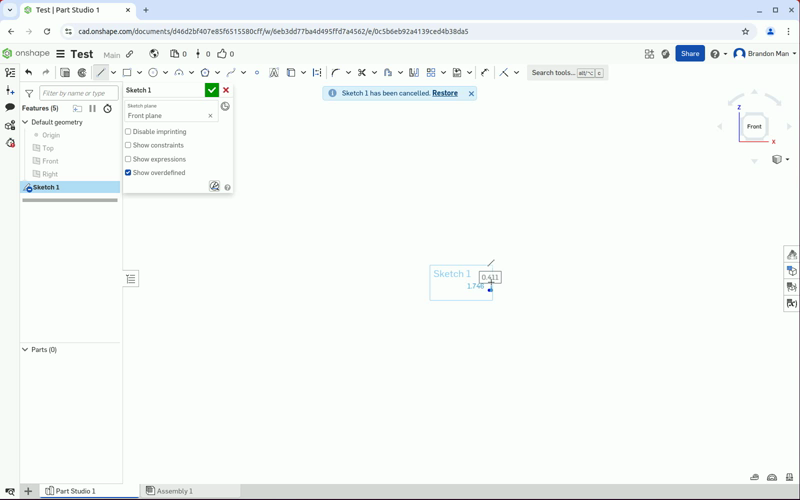
key_up(shift)
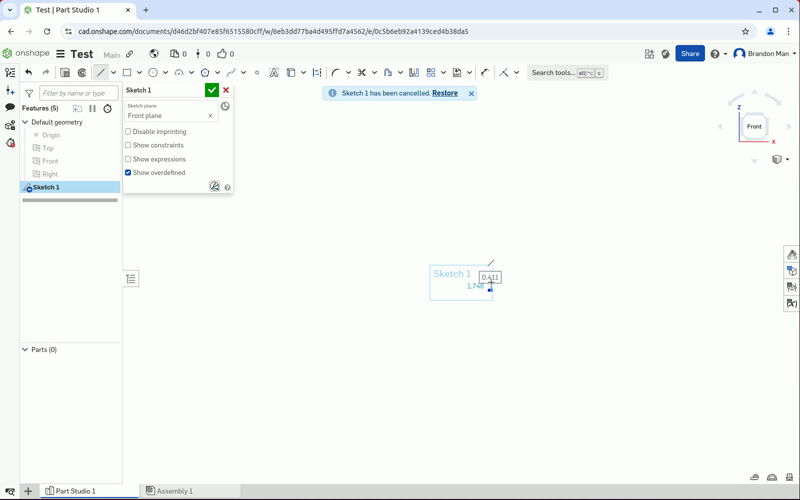
key_down(shift)
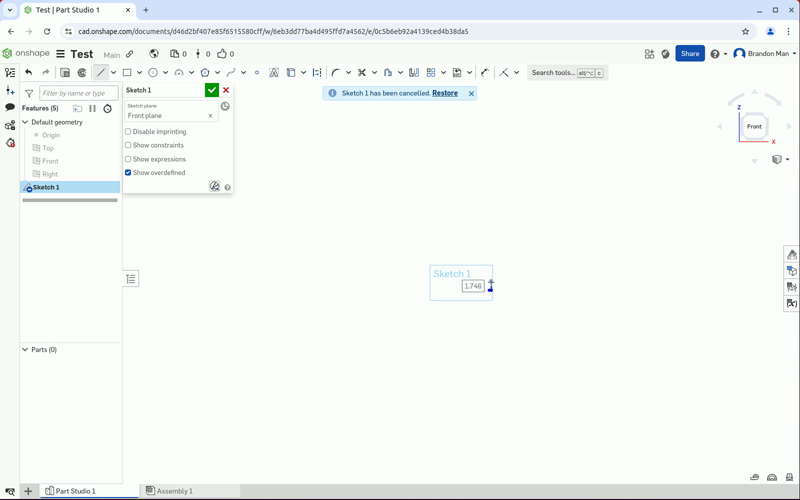
mouse_move(521, 281)
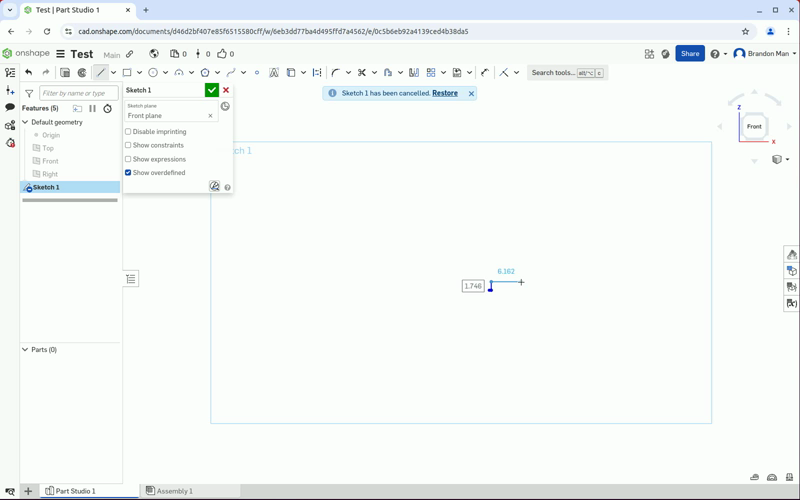
mouse_move(489, 281)
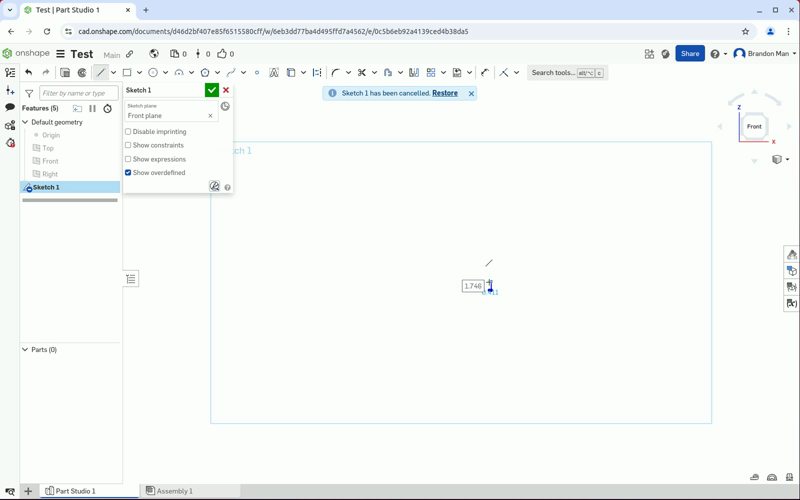
scroll(6)
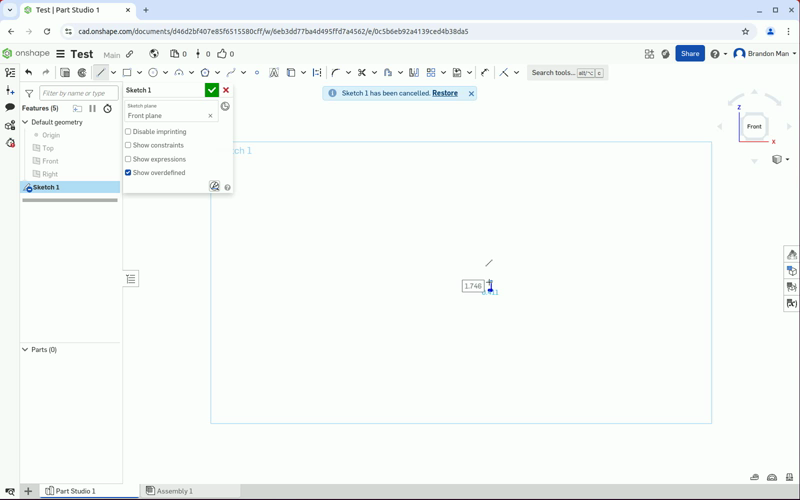
scroll(6)
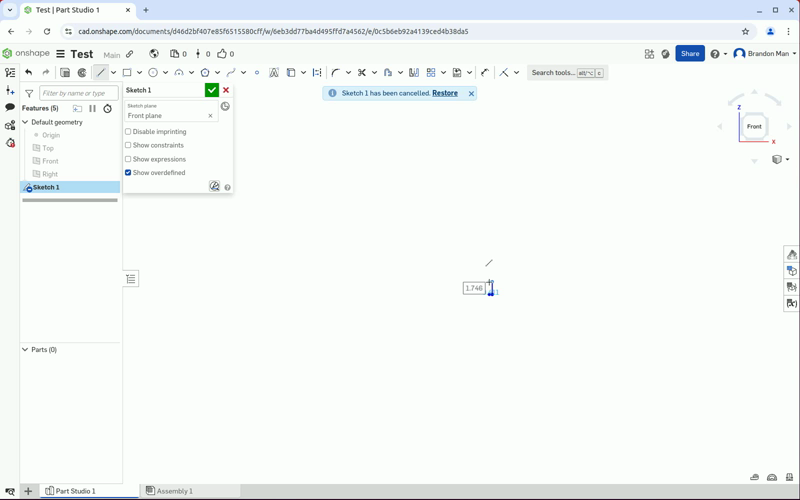
scroll(6)
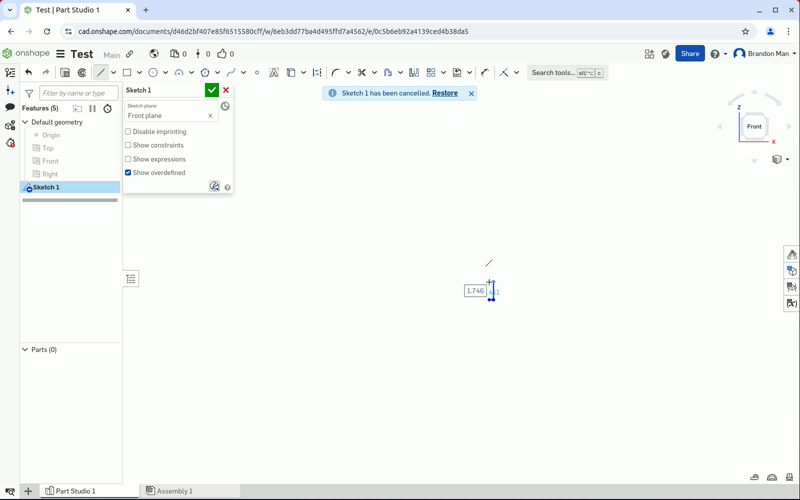
scroll(6)
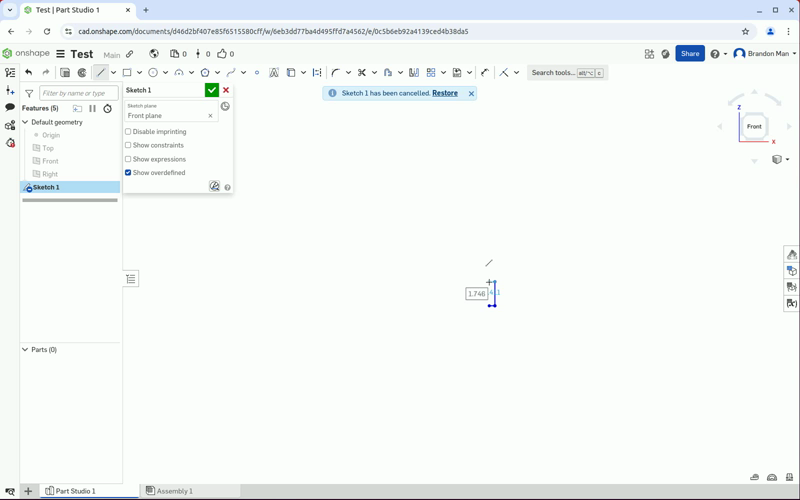
scroll(6)
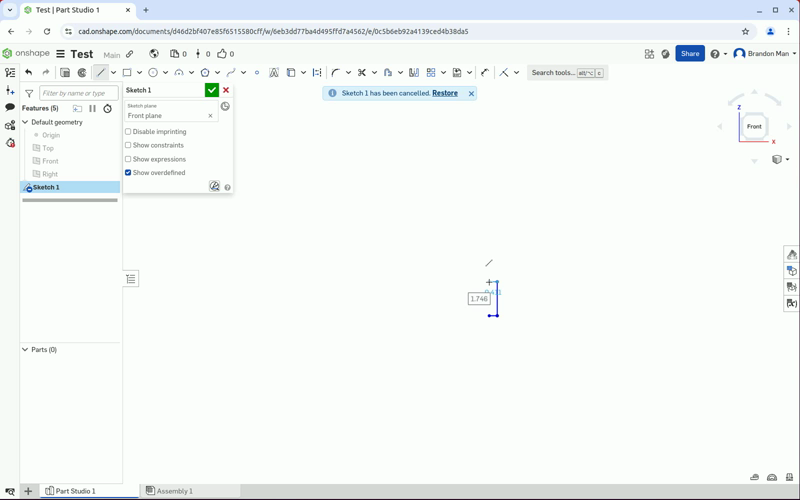
scroll(6)
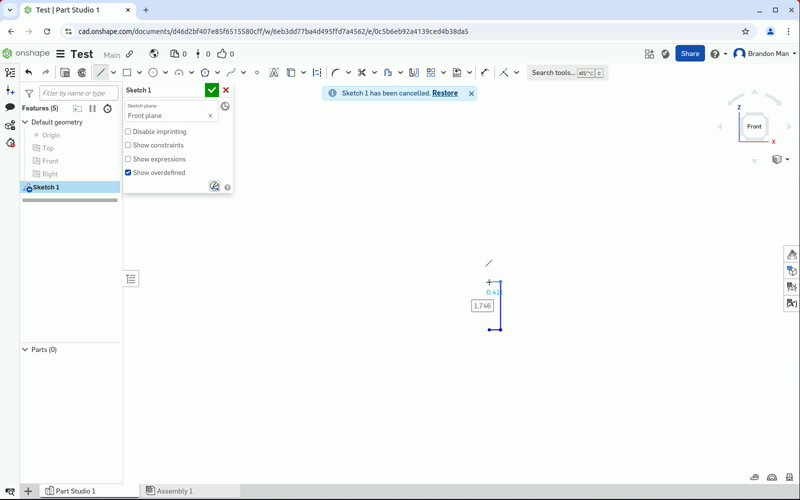
scroll(6)
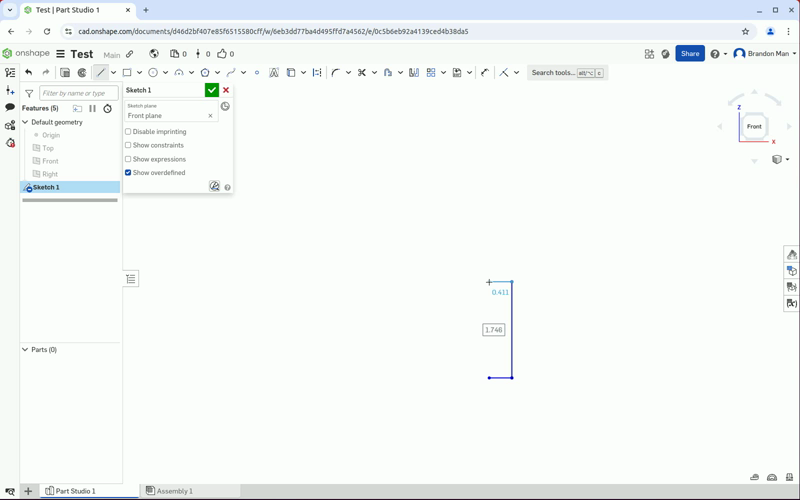
click(489, 281)
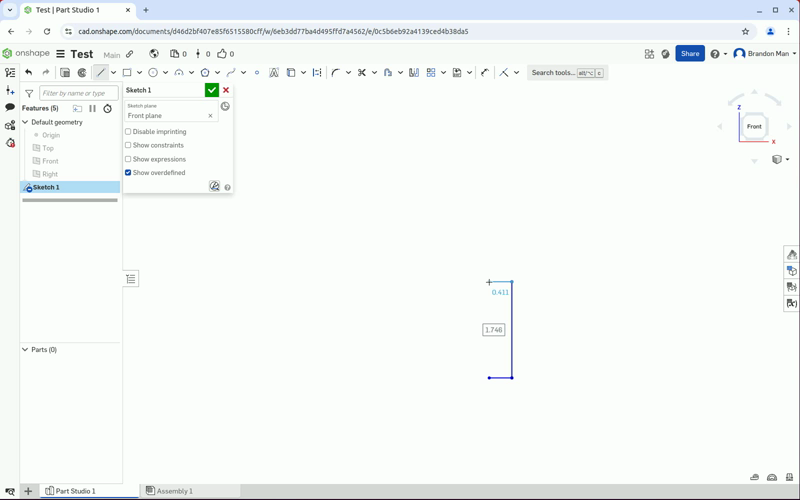
scroll(-6)
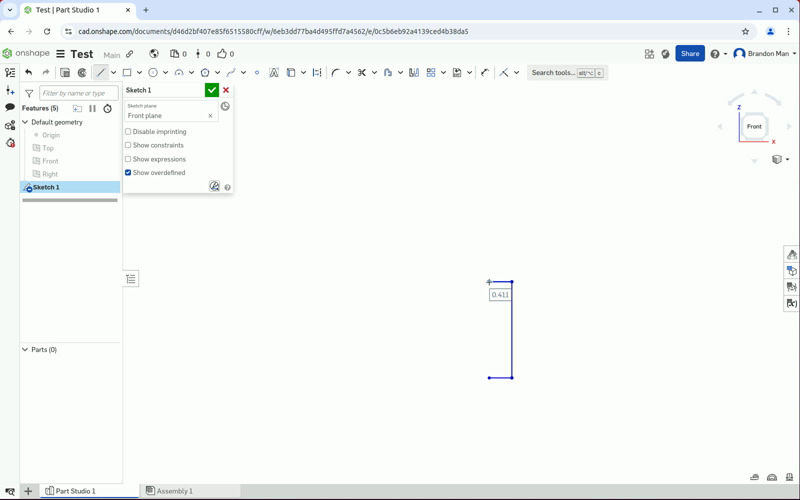
scroll(-6)
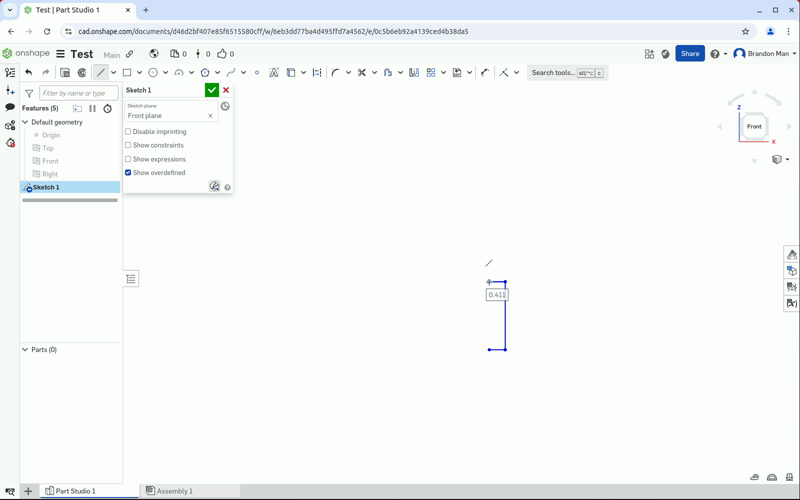
scroll(-6)
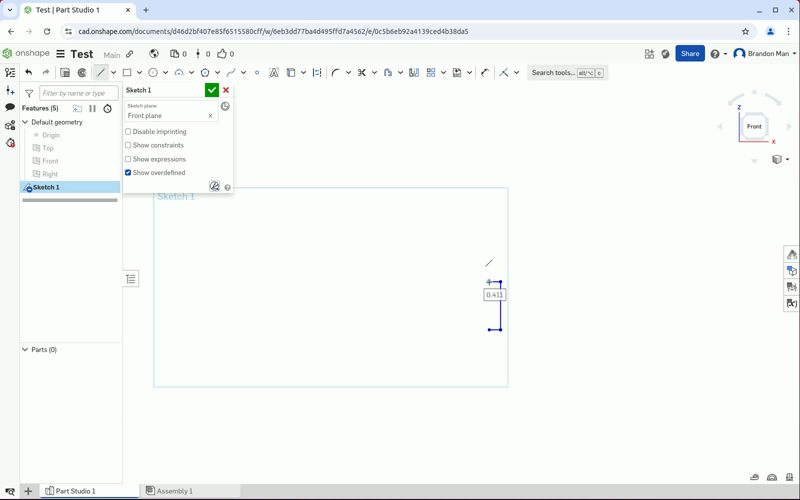
scroll(-6)
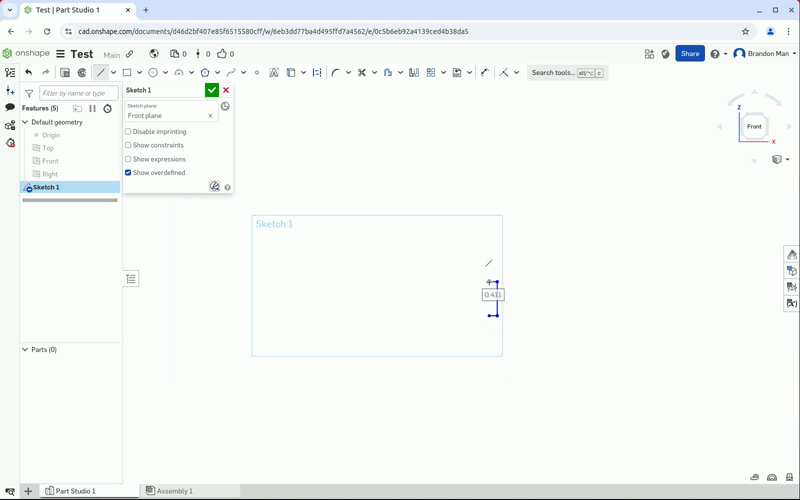
scroll(-6)
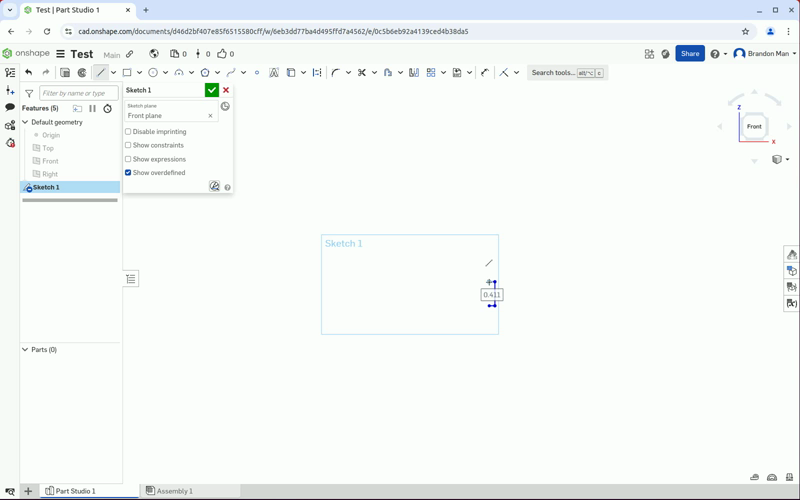
scroll(-6)
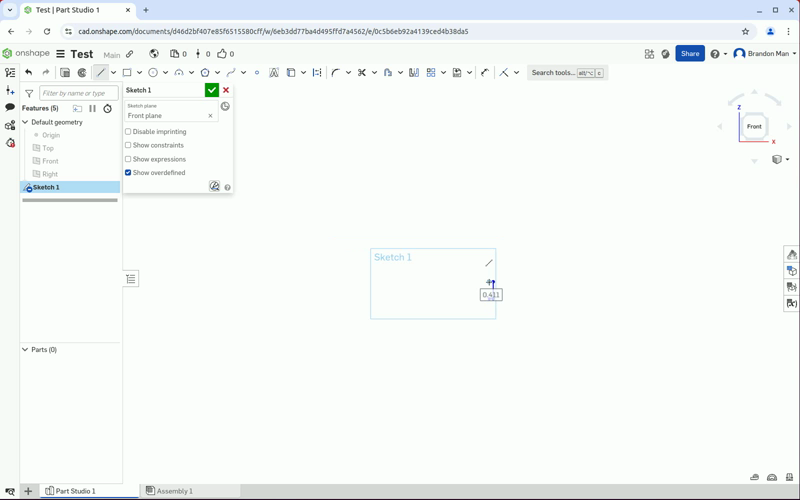
scroll(-6)
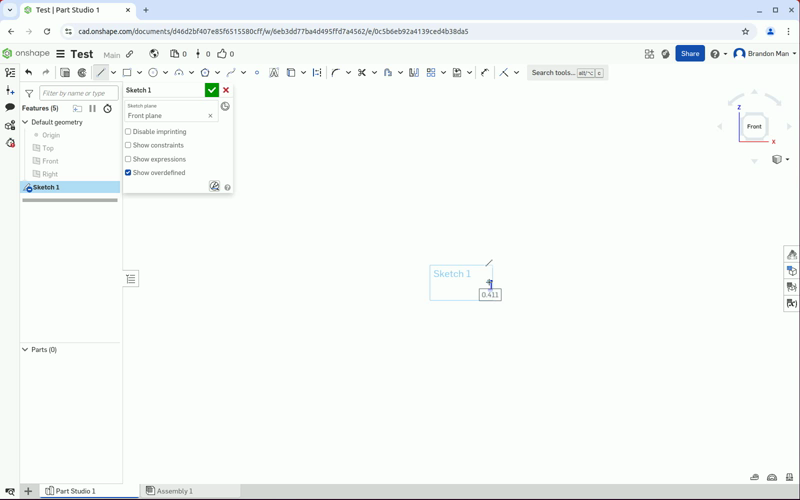
key_up(shift)
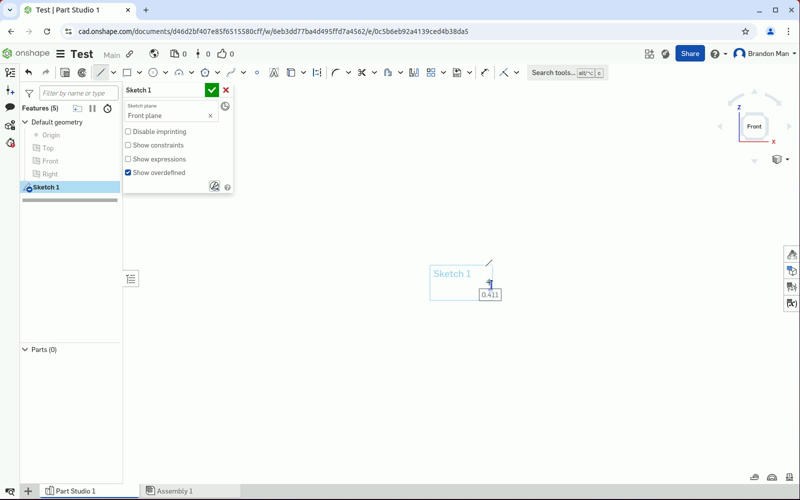
mouse_move(519, 281)
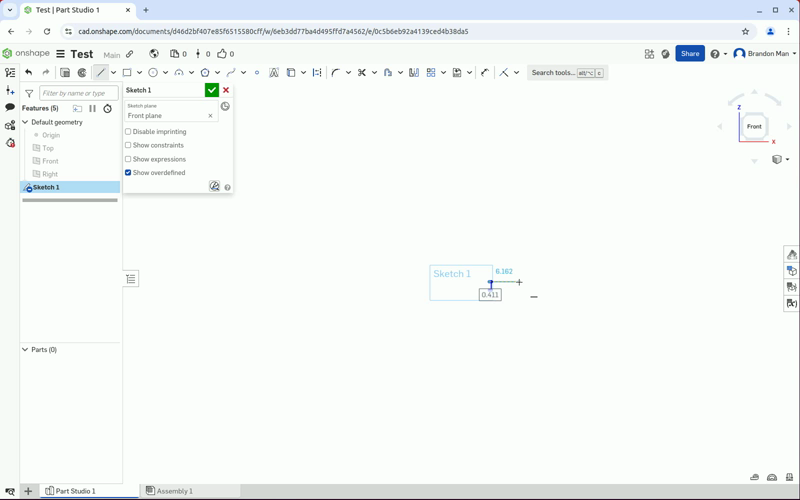
key_down(shift)
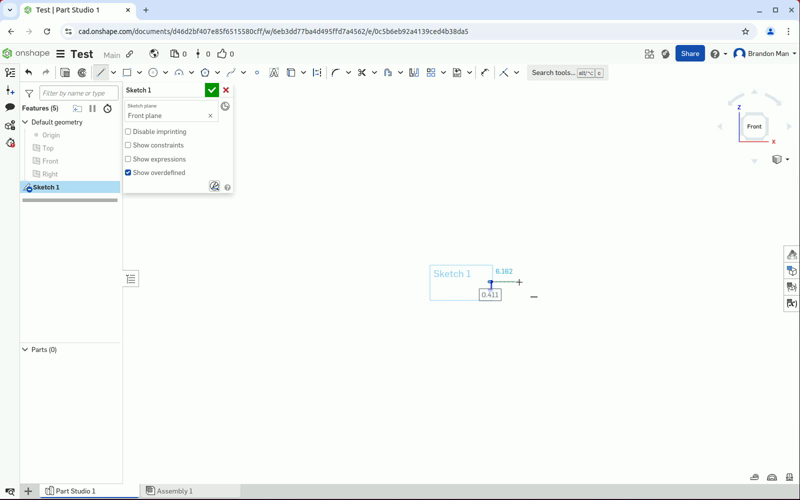
mouse_move(489, 290)
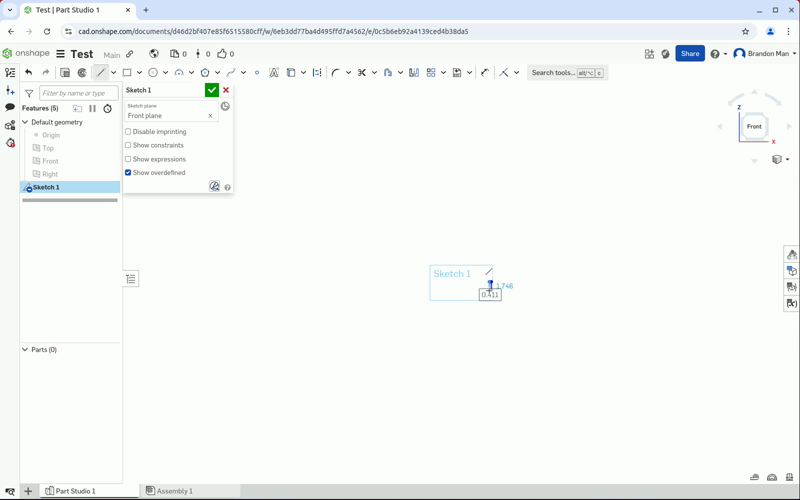
scroll(6)
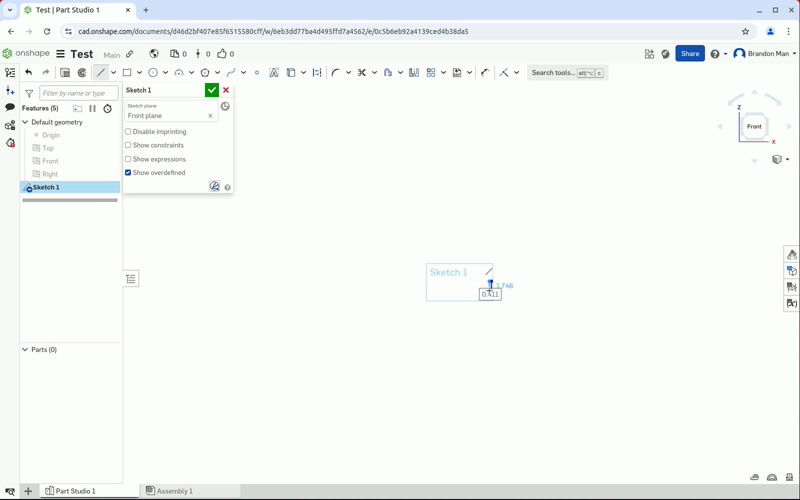
scroll(6)
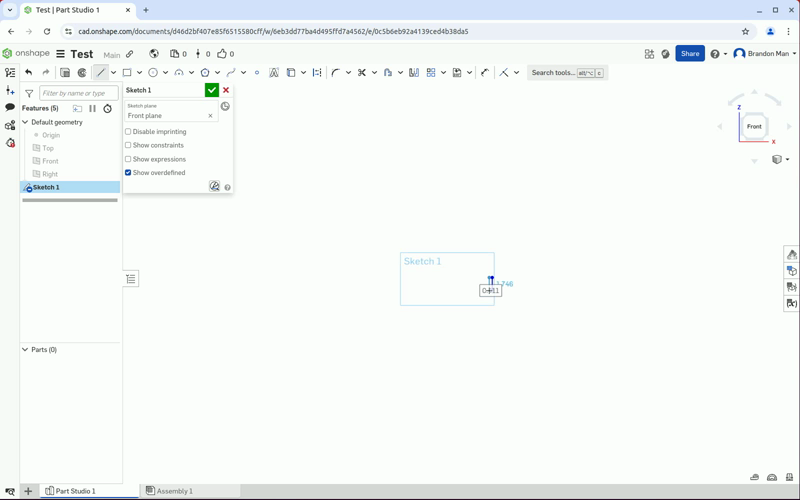
scroll(6)
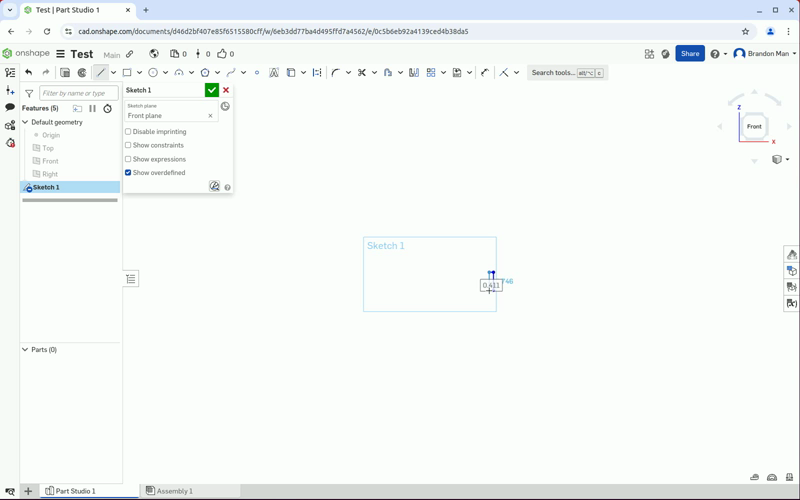
scroll(6)
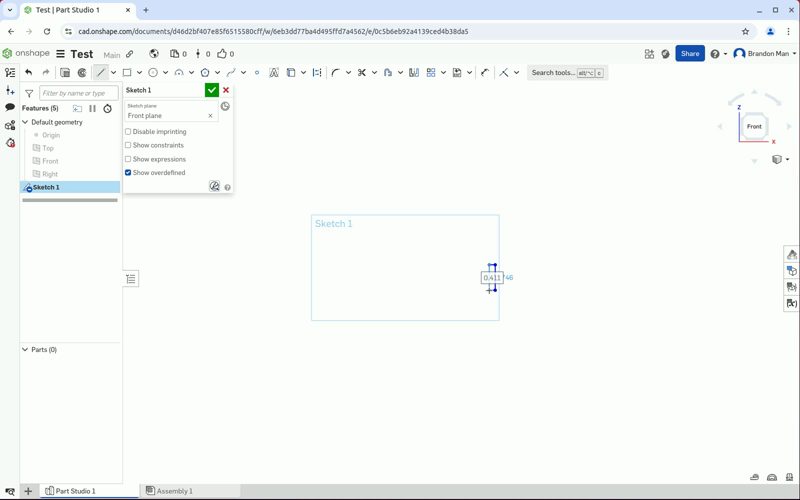
scroll(6)
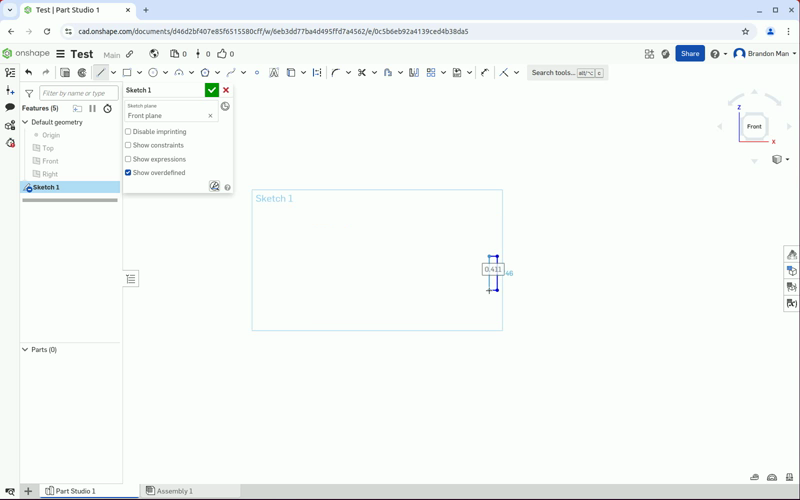
scroll(6)
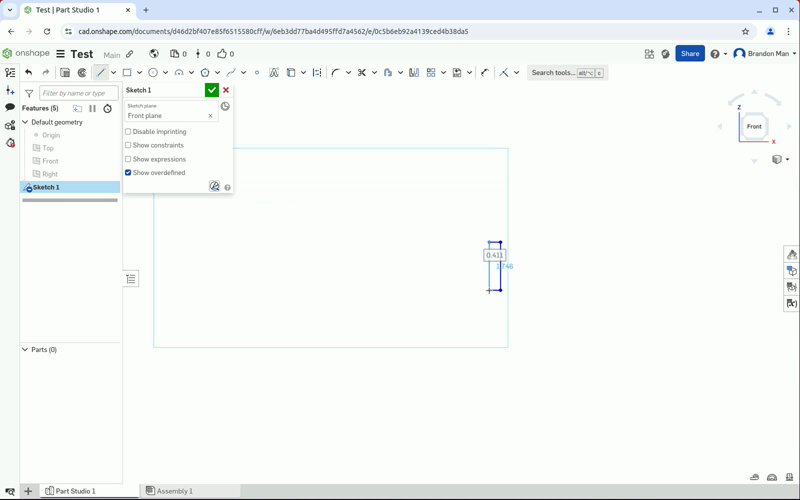
scroll(6)
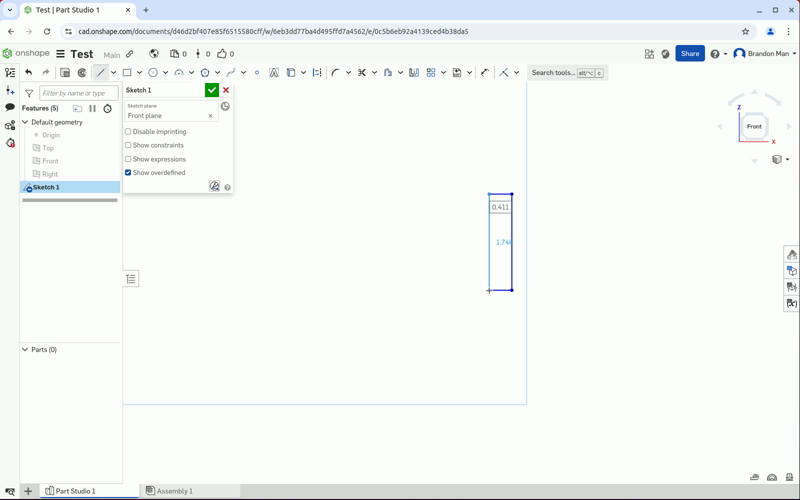
key_up(shift)
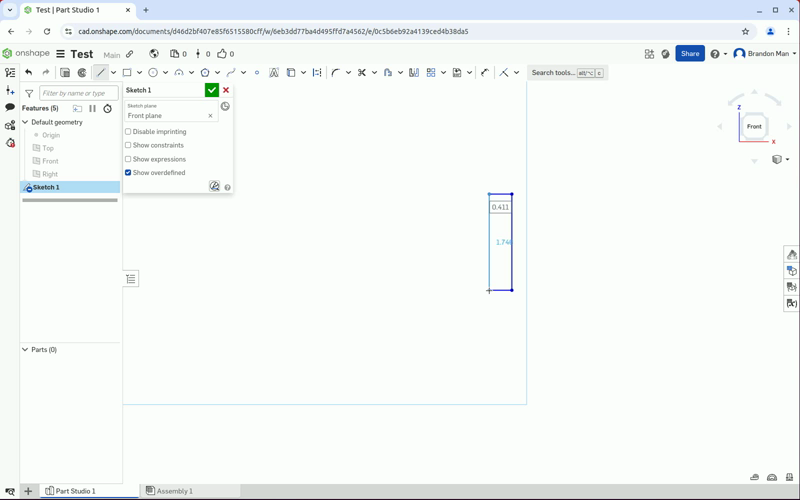
click(489, 290)
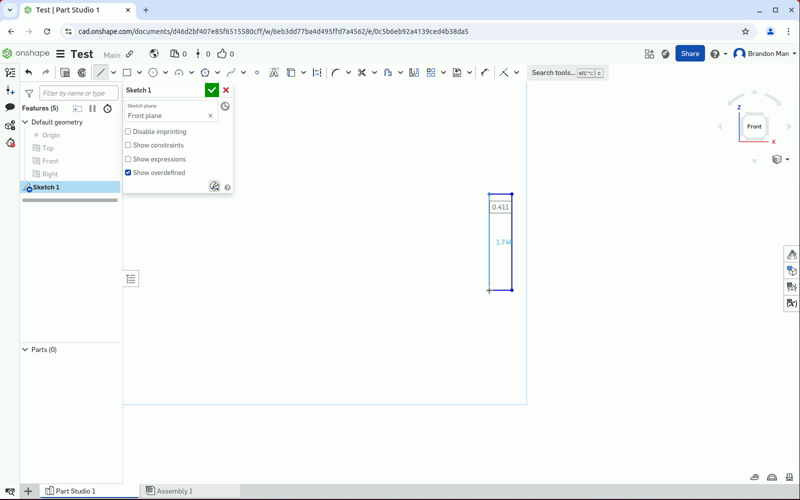
scroll(-6)
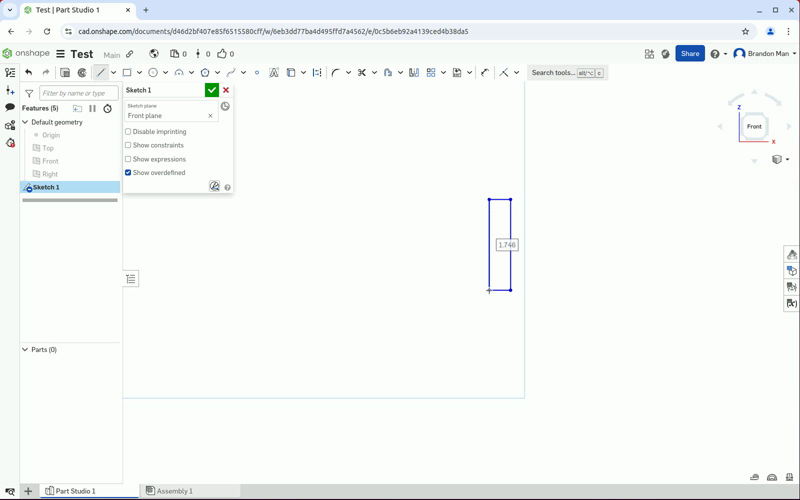
scroll(-6)
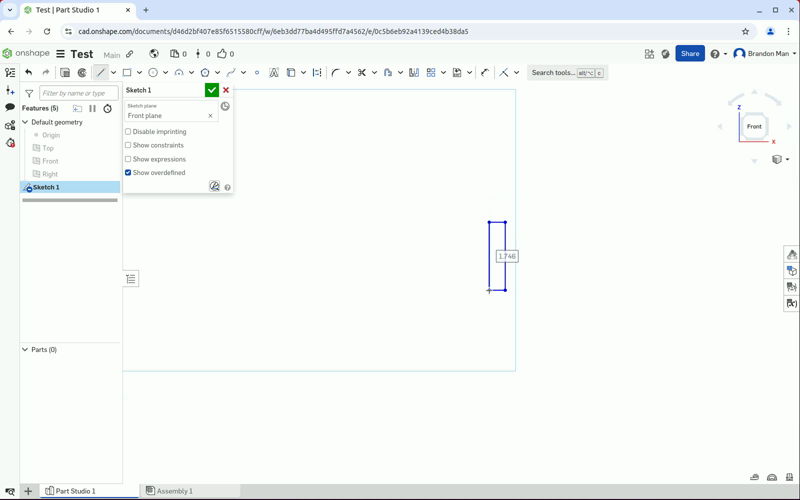
scroll(-6)
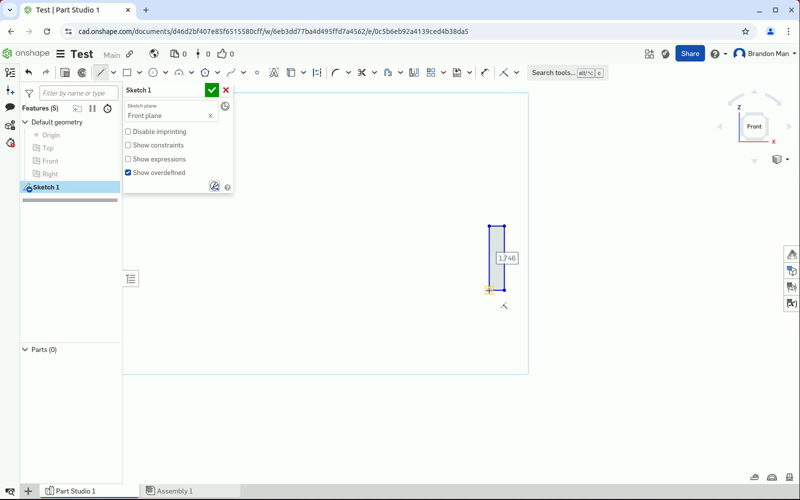
scroll(-6)
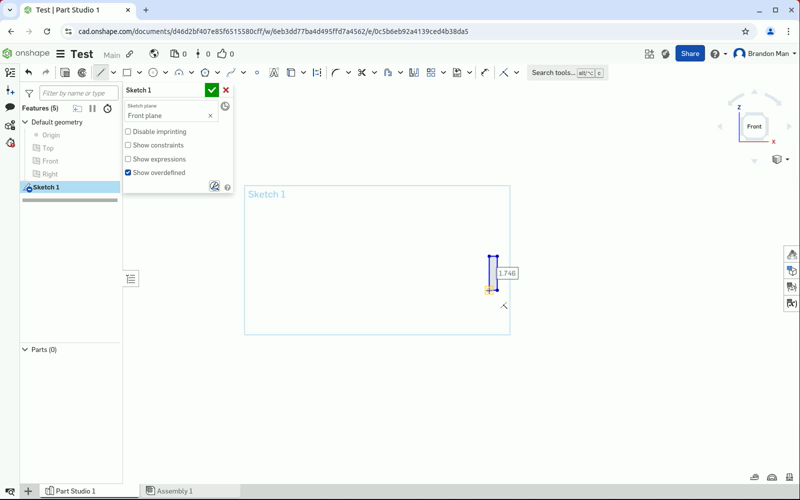
scroll(-6)
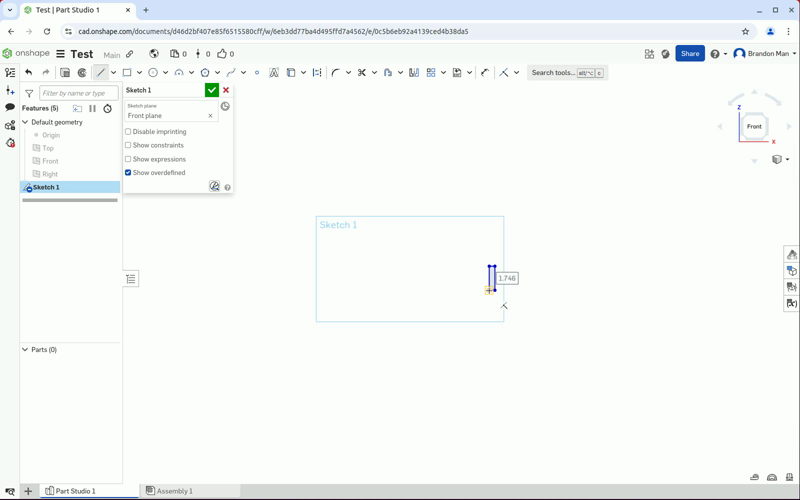
scroll(-6)
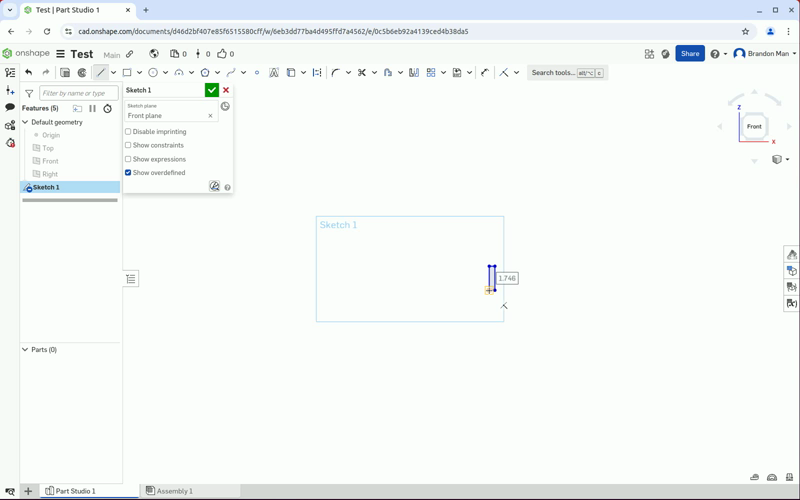
scroll(-6)
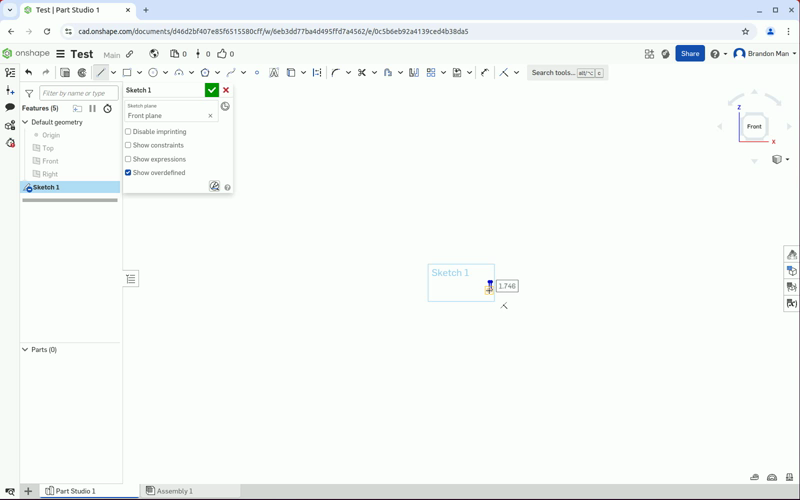
key(esc)
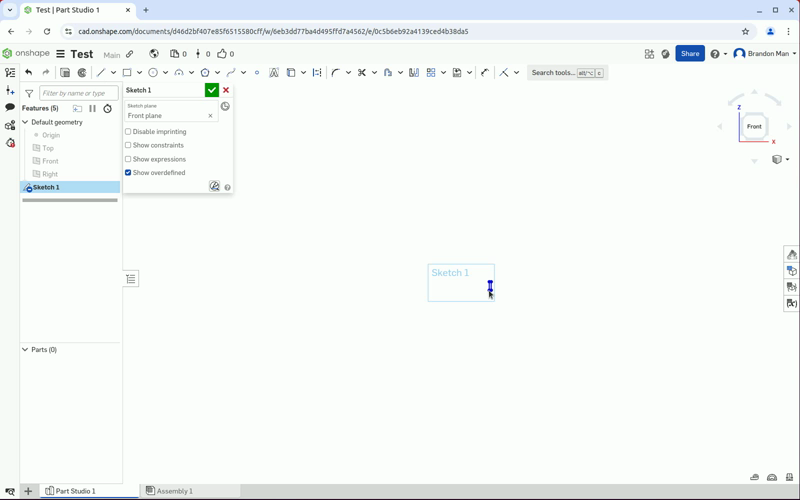
mouse_move(490, 283)
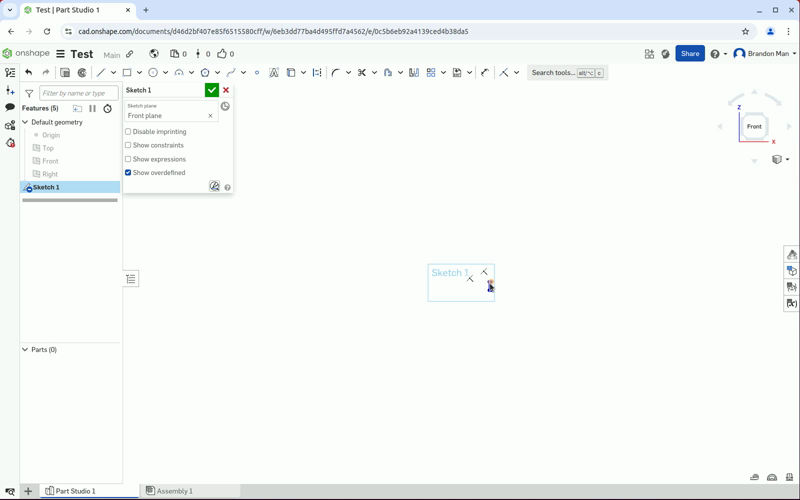
scroll(6)
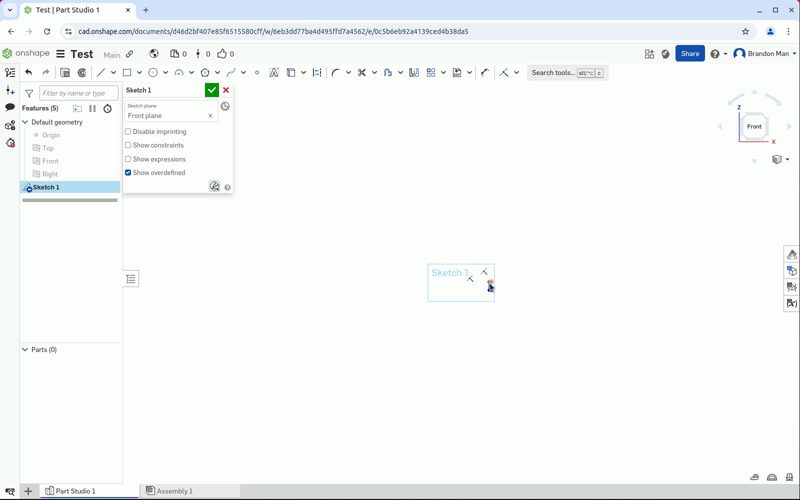
scroll(6)
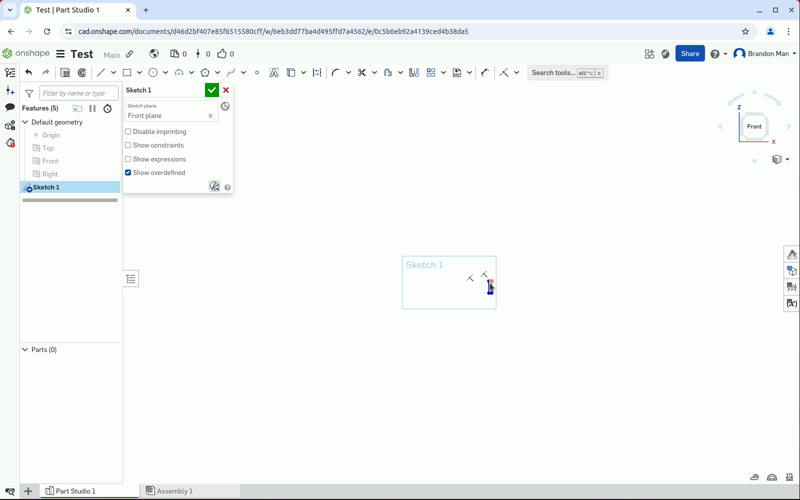
scroll(6)
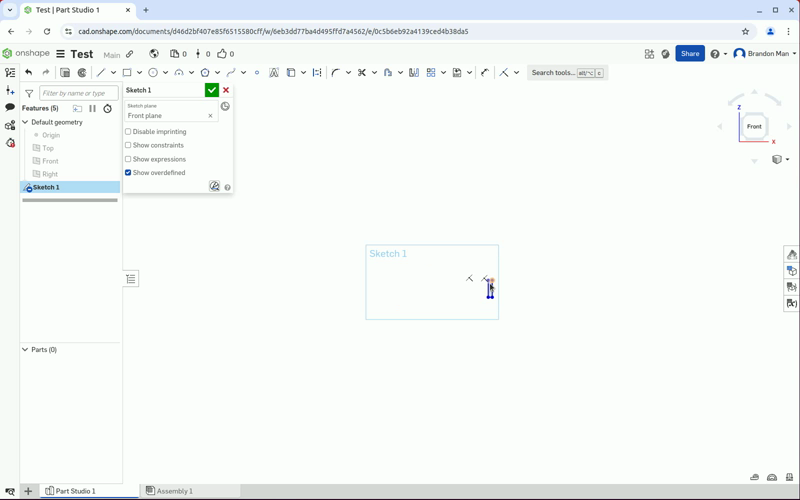
scroll(6)
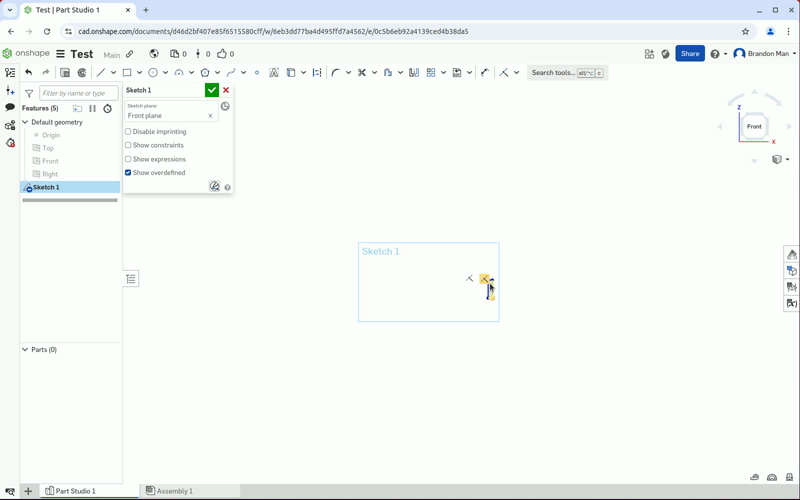
scroll(6)
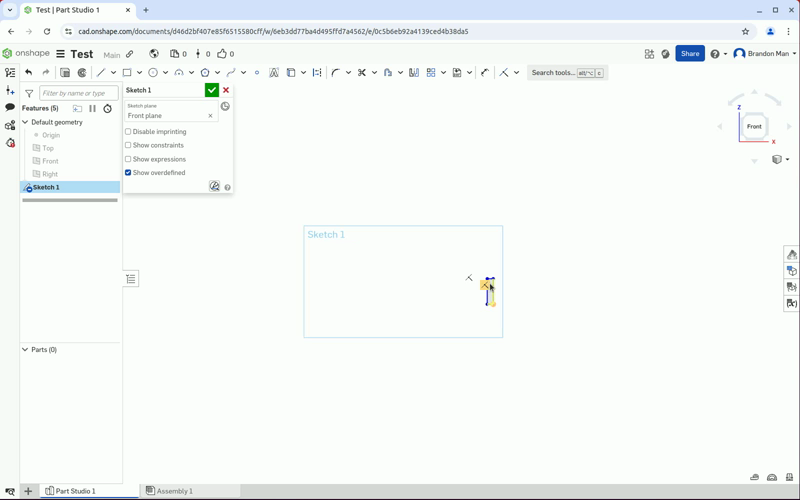
scroll(6)
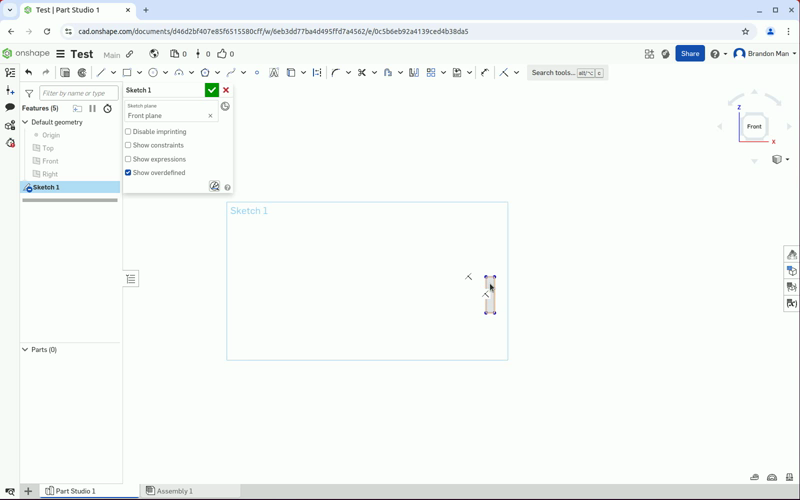
scroll(6)
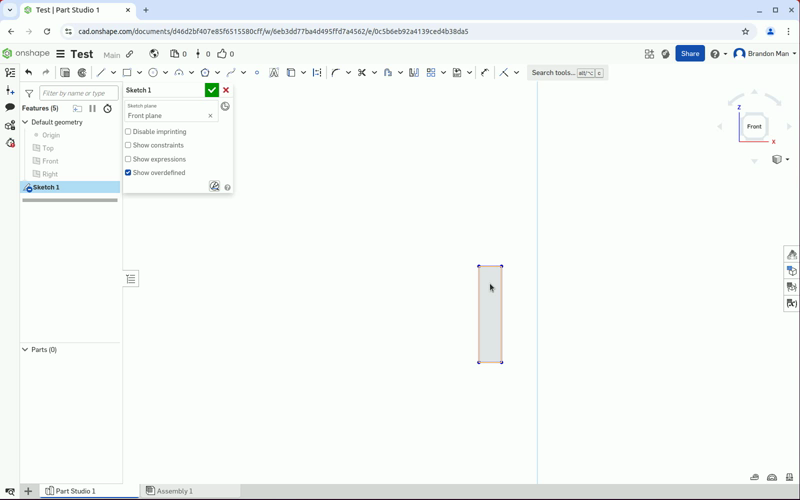
click(490, 283)
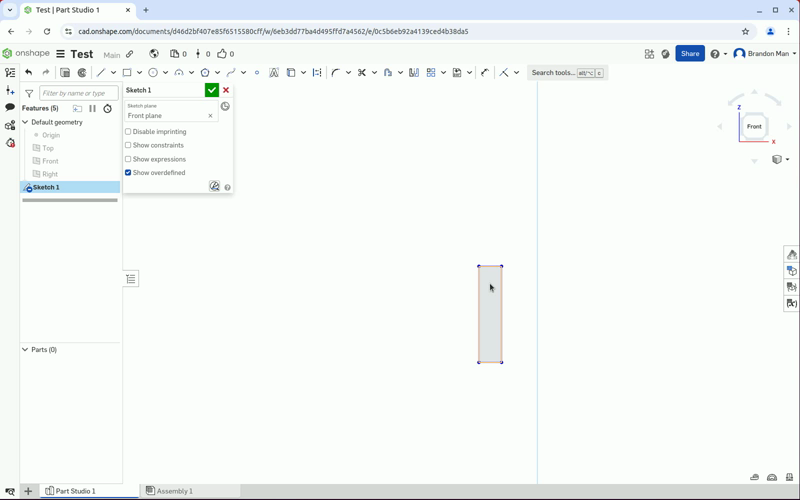
scroll(-6)
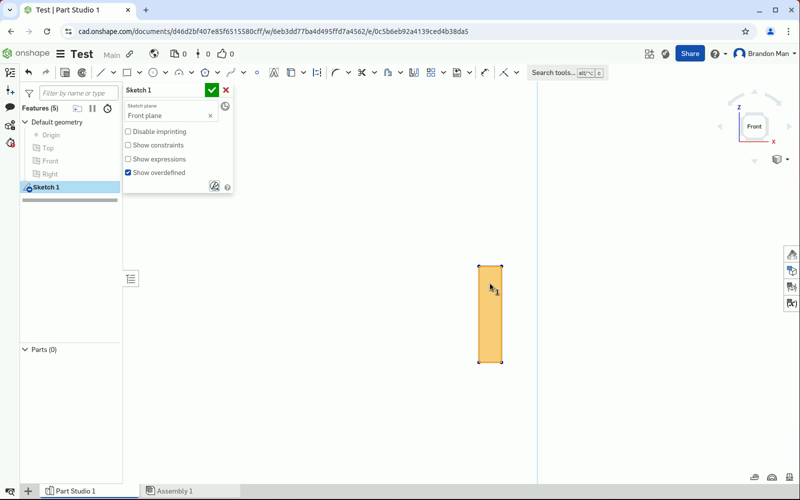
scroll(-6)
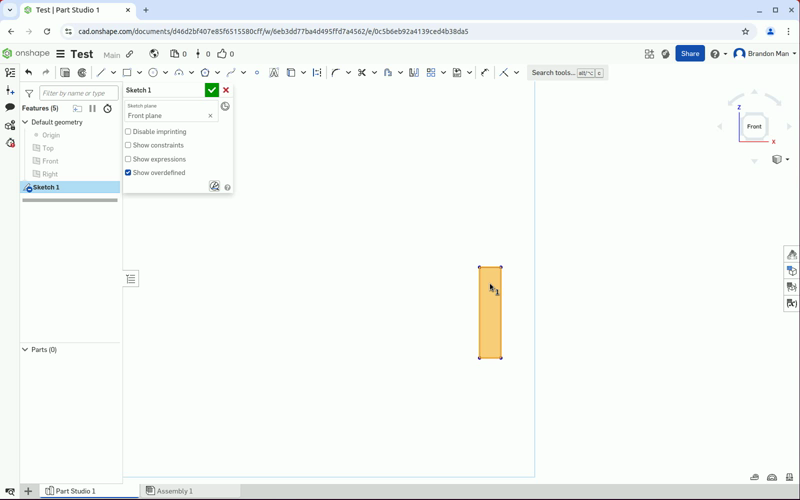
scroll(-6)
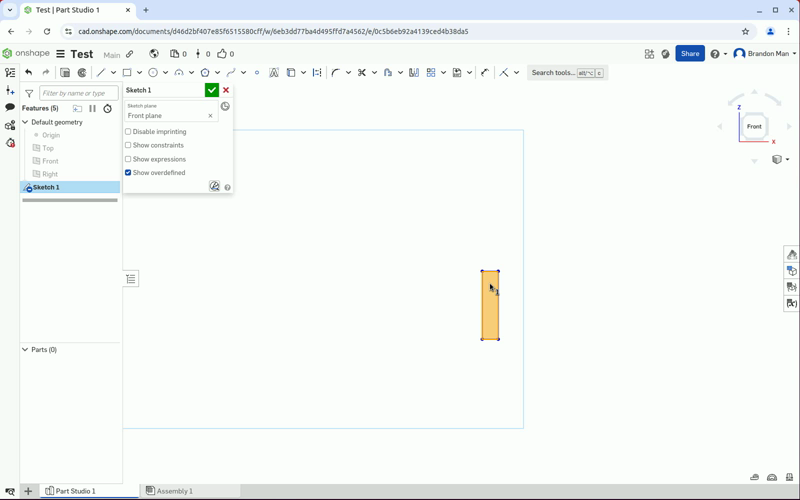
scroll(-6)
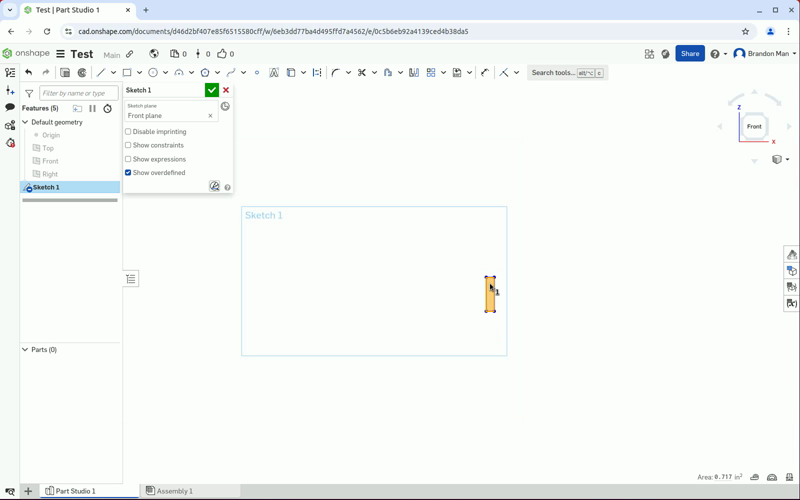
scroll(-6)
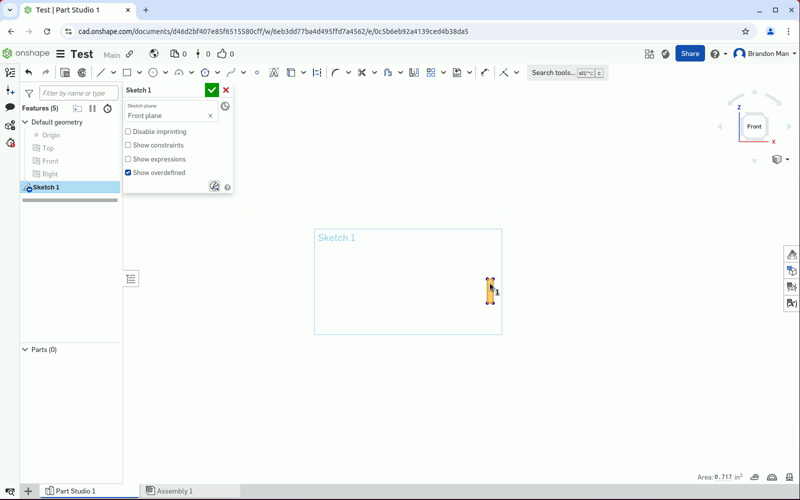
scroll(-6)
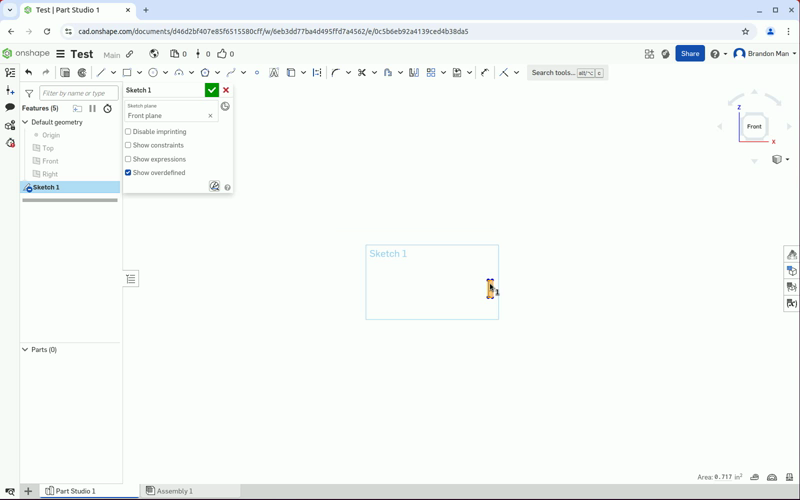
scroll(-6)
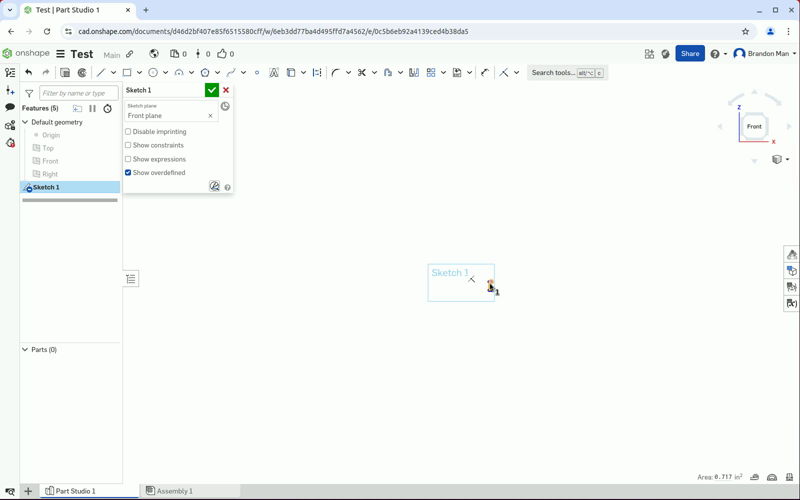
mouse_move(73, 352)
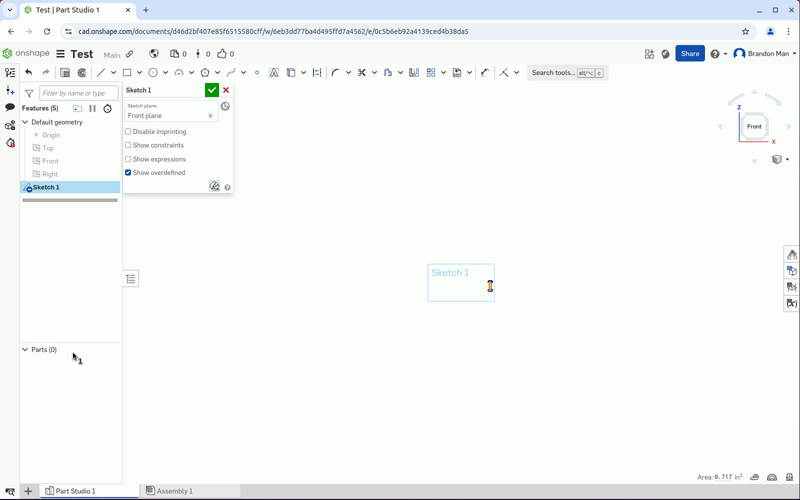
key(shift+y)
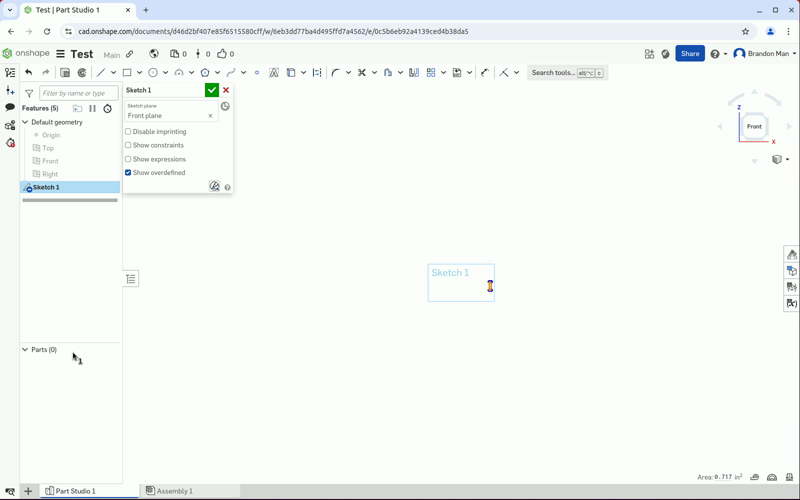
key(shift+e)
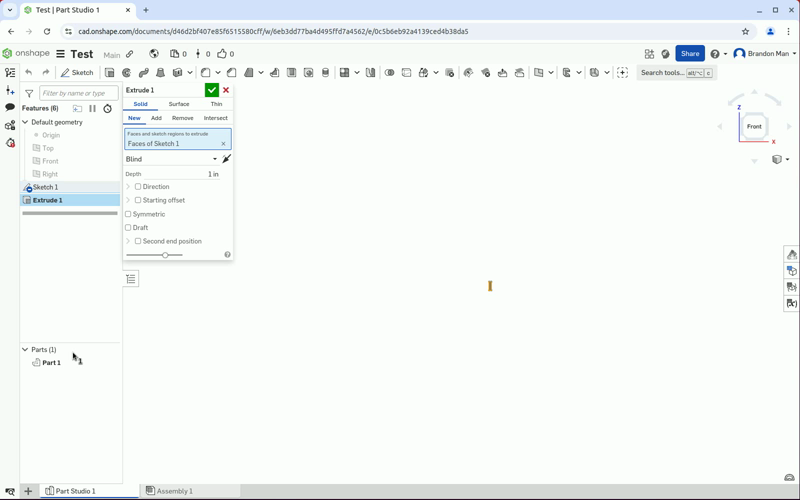
mouse_move(143, 106)
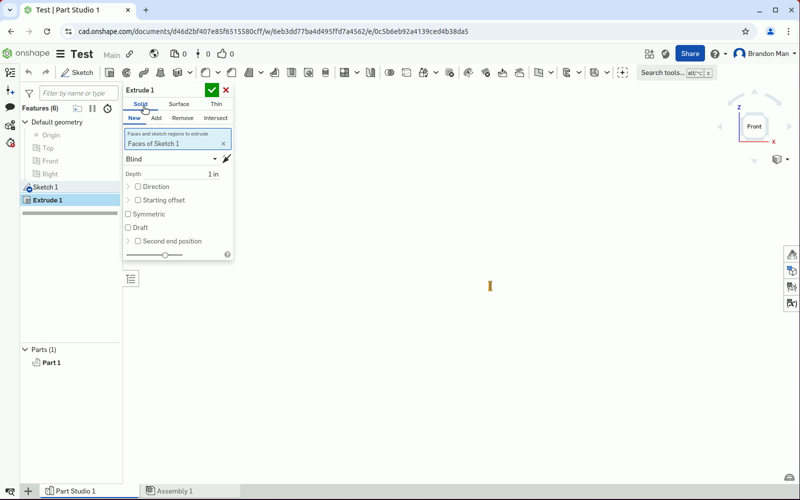
click(143, 106)
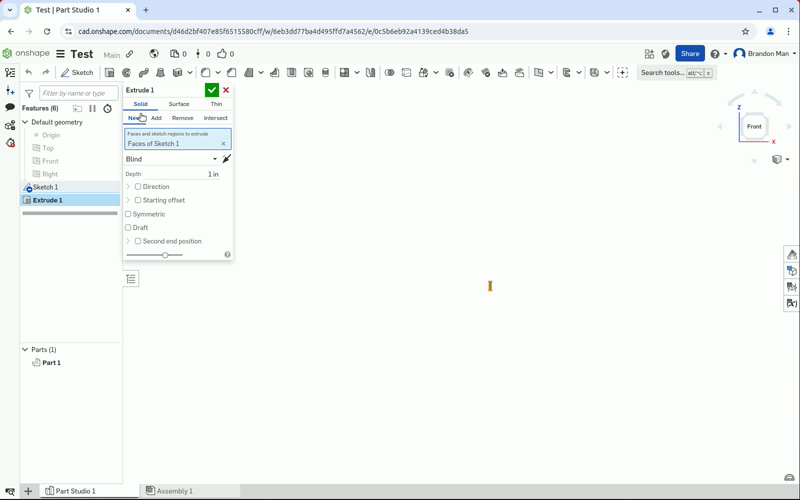
mouse_move(137, 120)
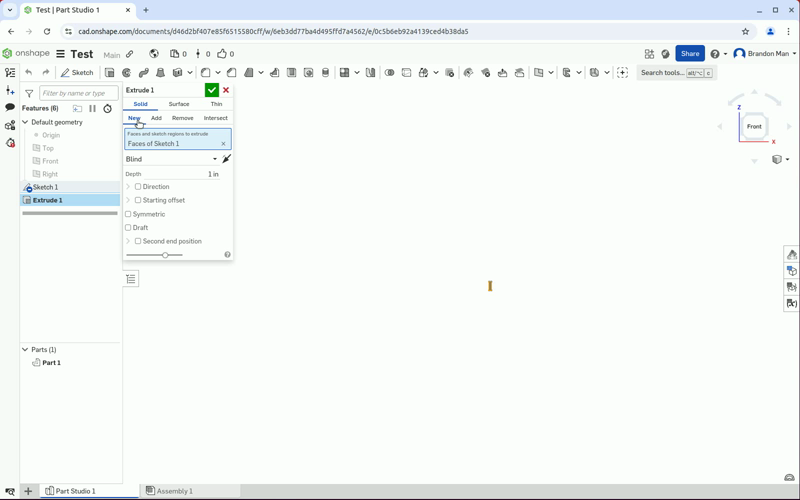
click(137, 120)
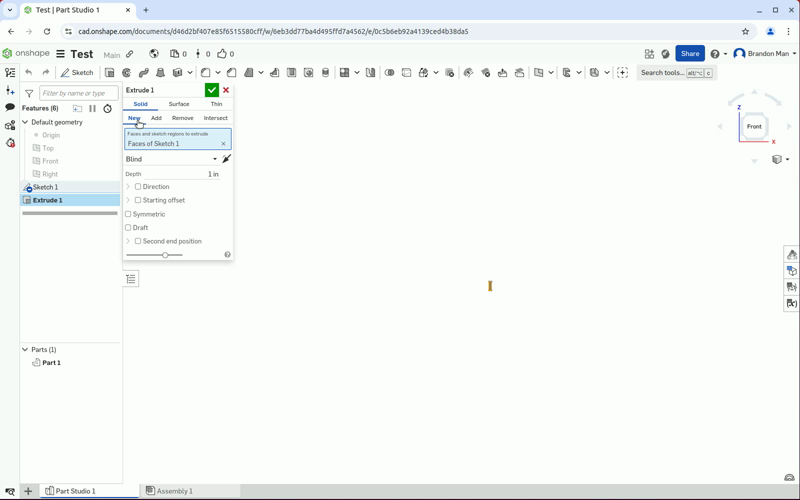
key(tab, 4)
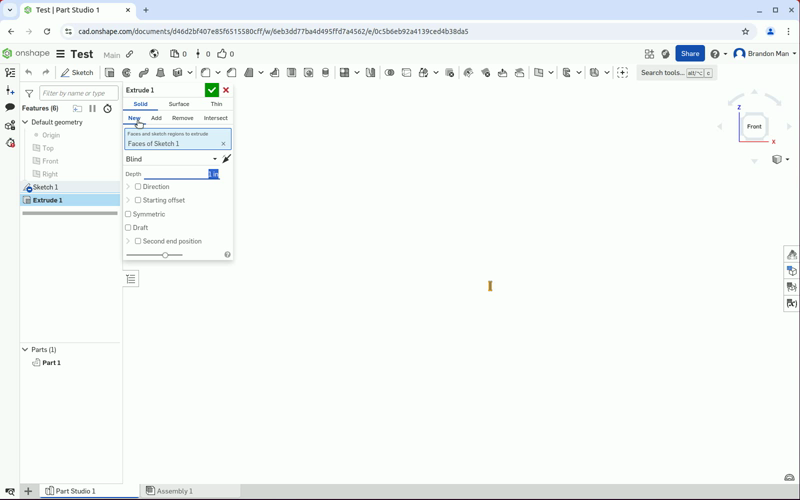
text(-23.108)
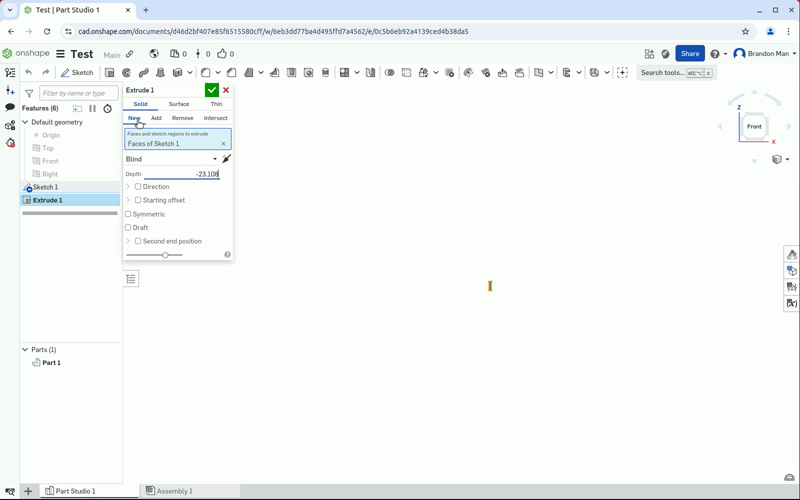
key(enter)
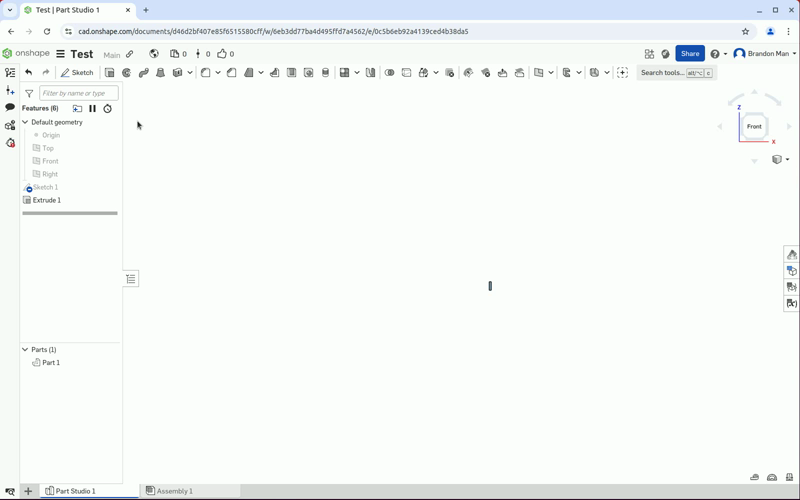
key(shift+h)
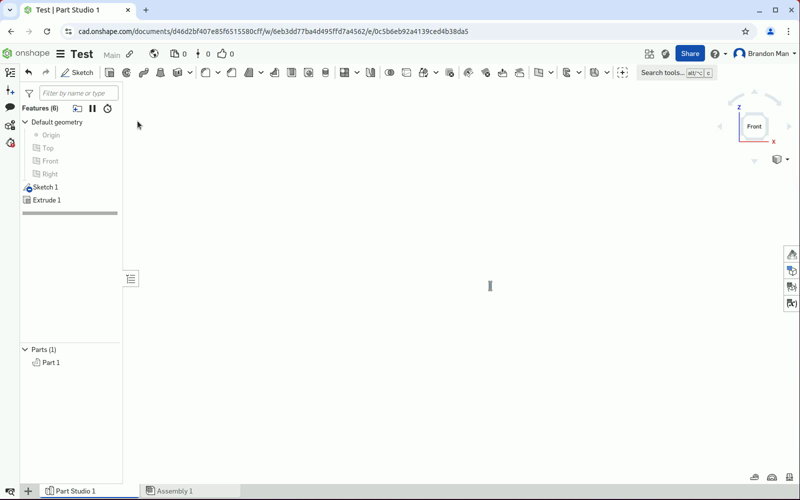
key(shift+h)
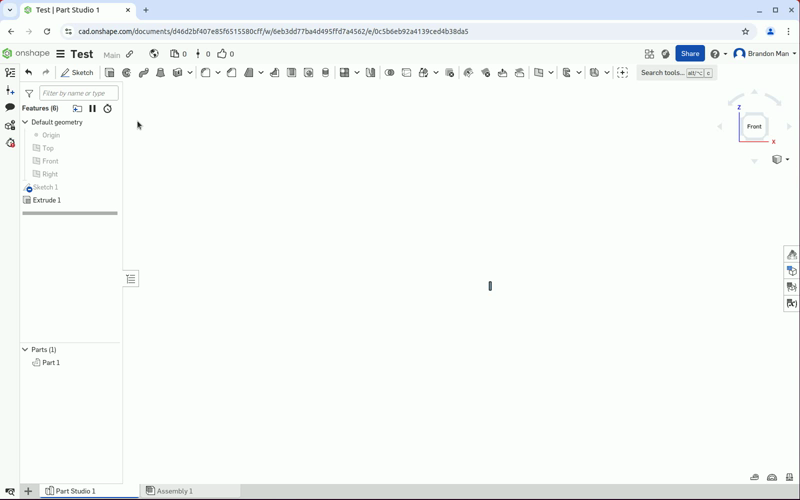
mouse_move(73, 189)
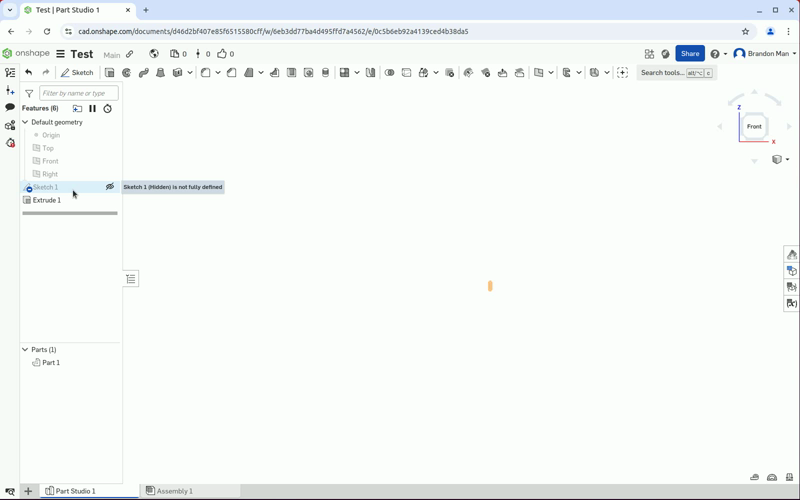
click(73, 189)
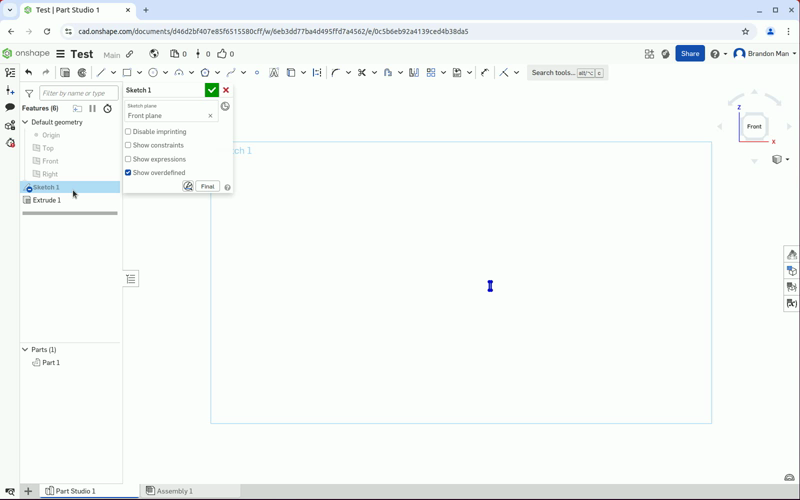
mouse_move(229, 92)
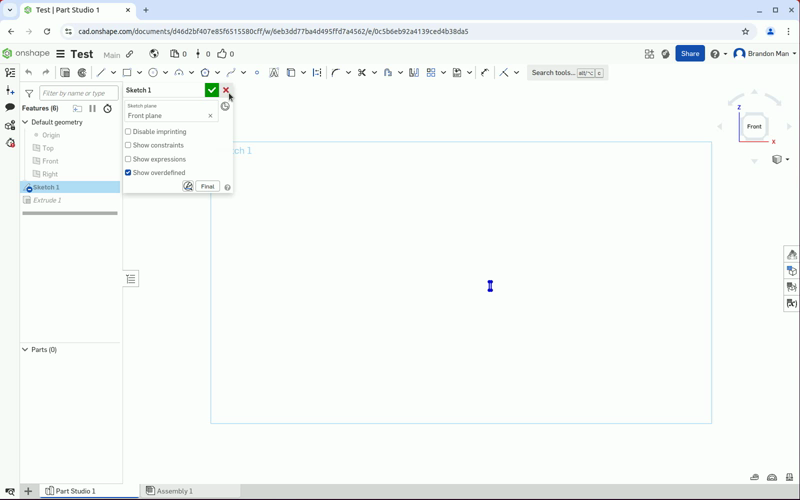
click(229, 92)
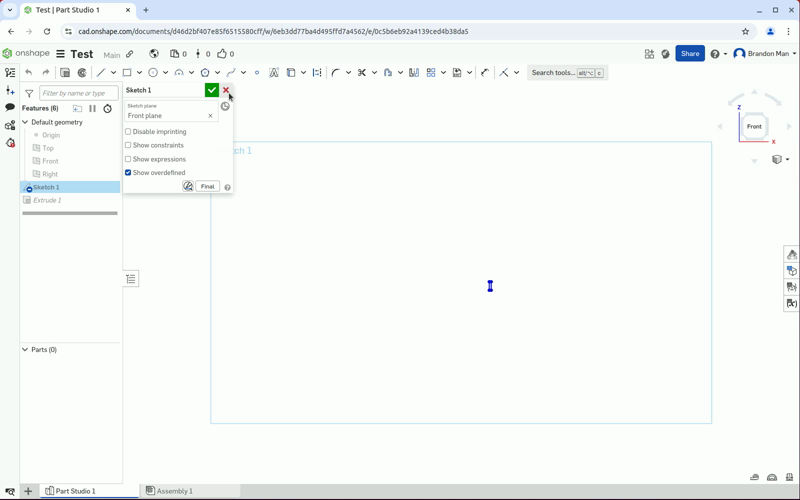
key(shift+s)
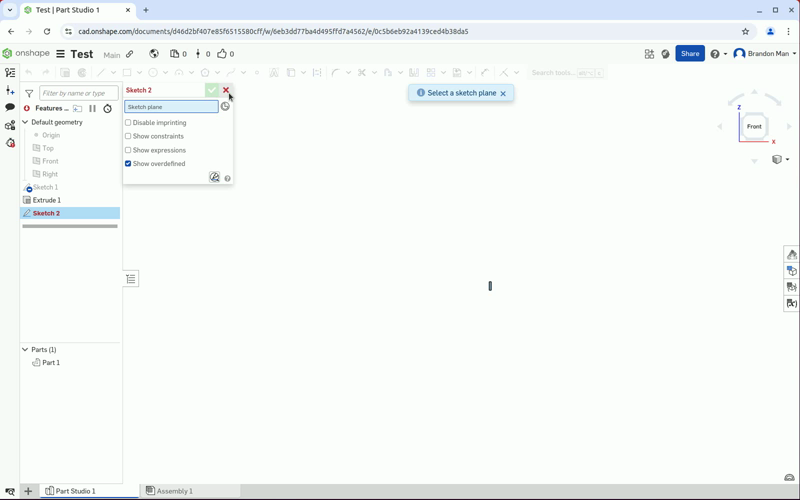
mouse_move(73, 163)
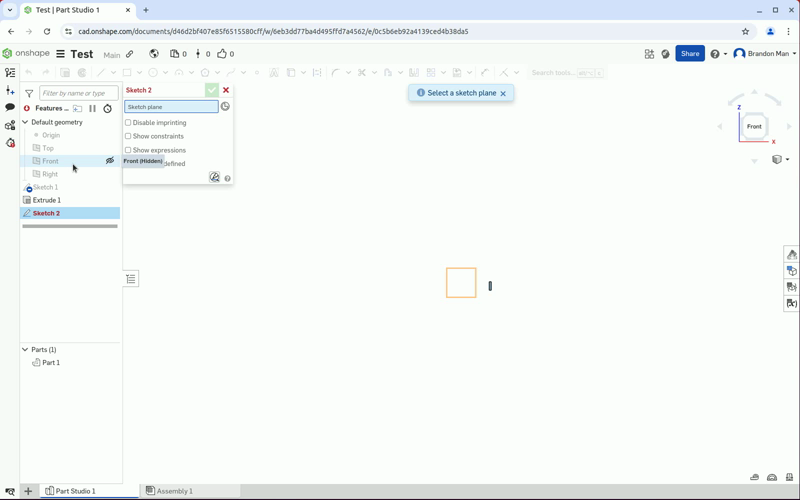
click(73, 163)
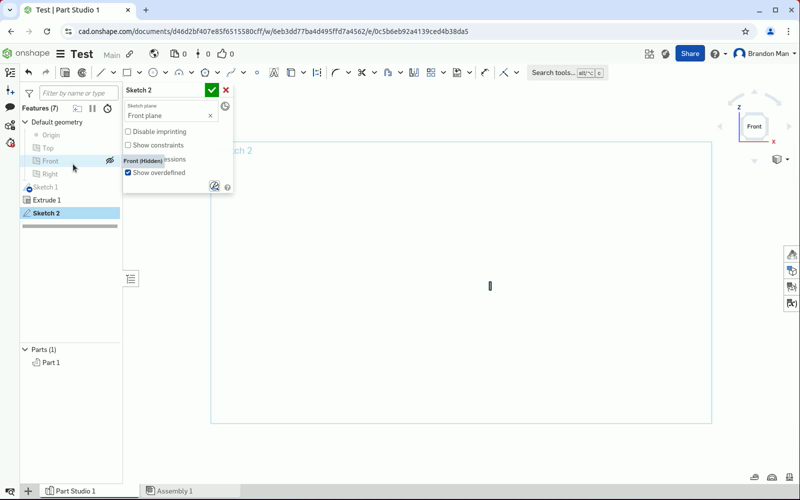
mouse_move(73, 352)
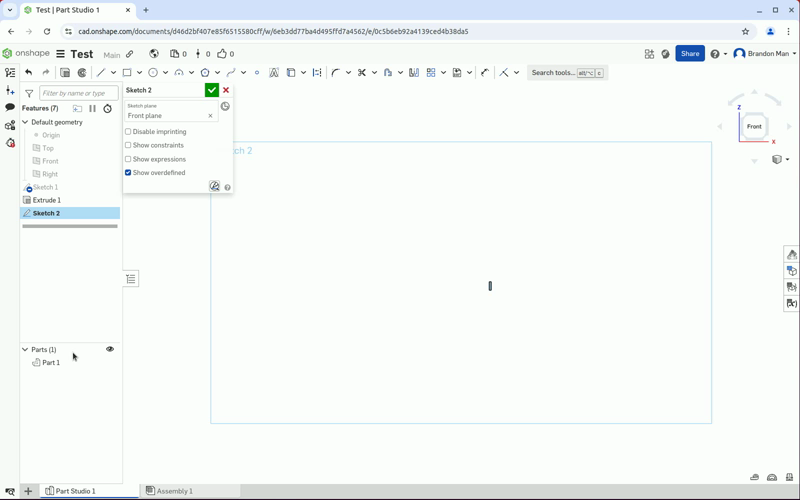
key(y)
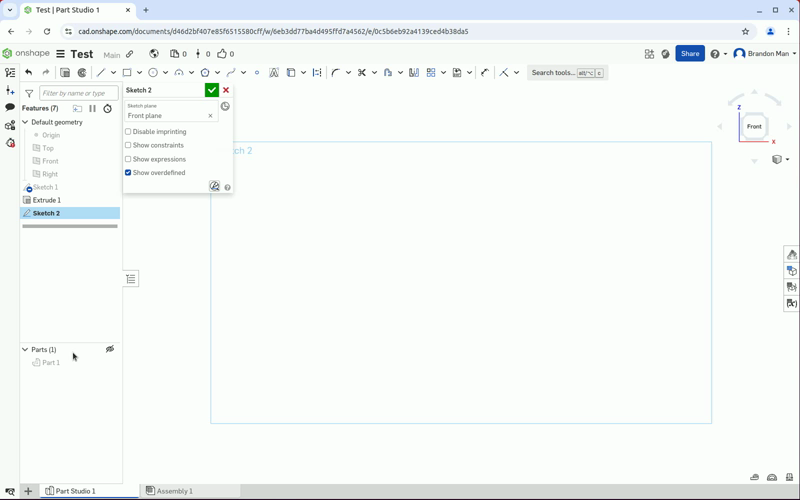
key(l)
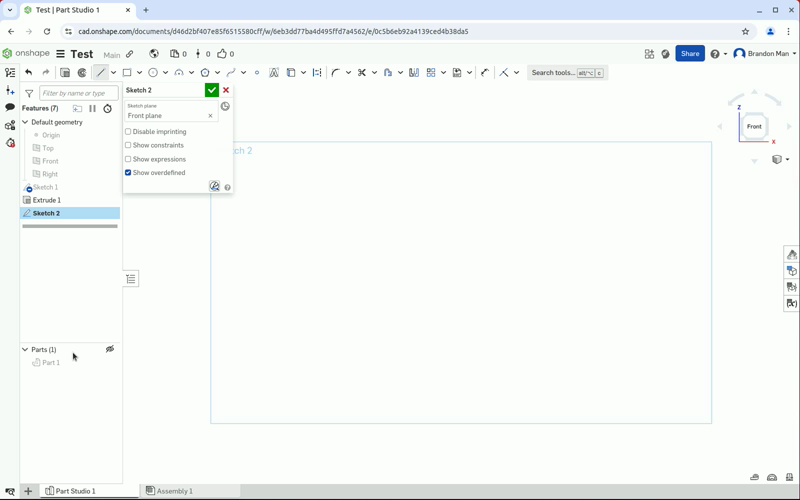
key_down(shift)
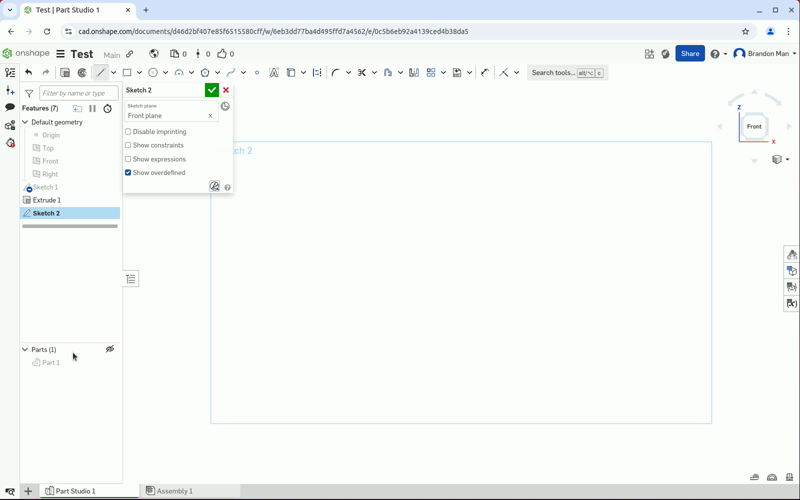
mouse_move(431, 290)
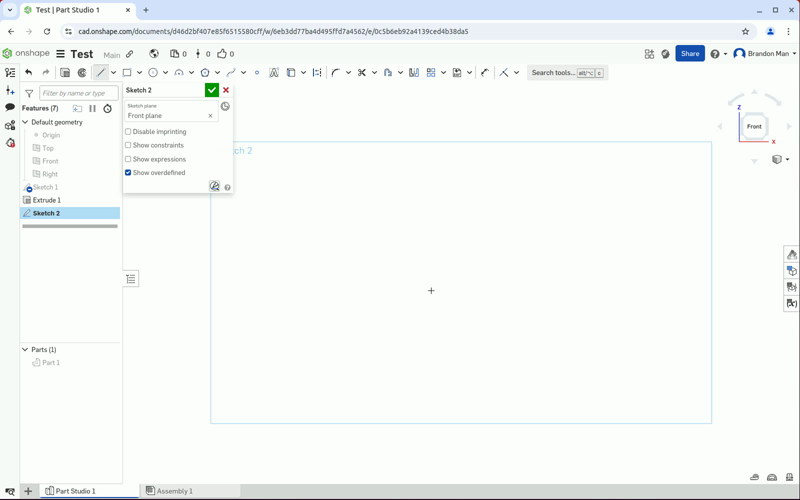
click(431, 290)
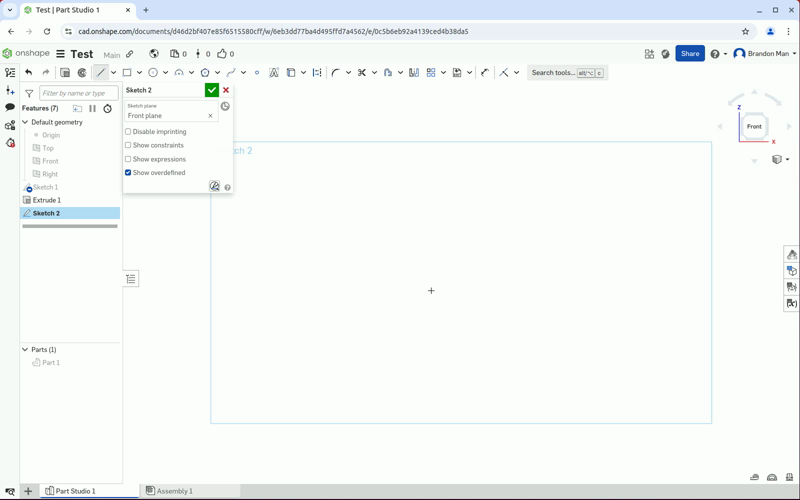
key_up(shift)
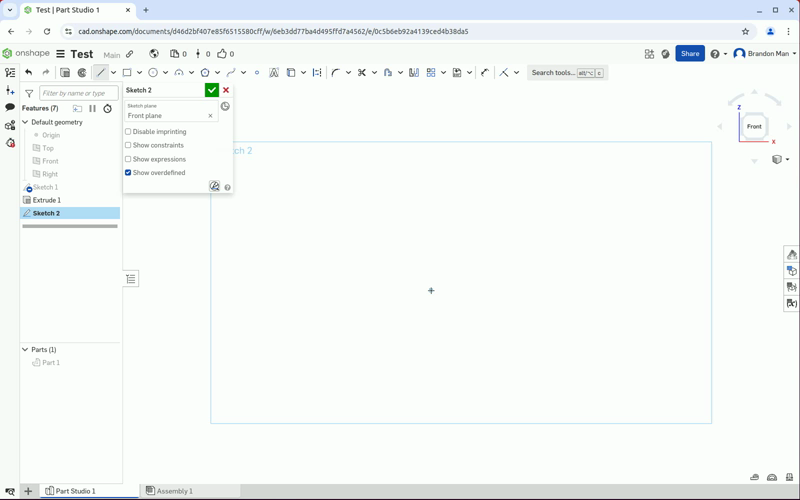
key_down(shift)
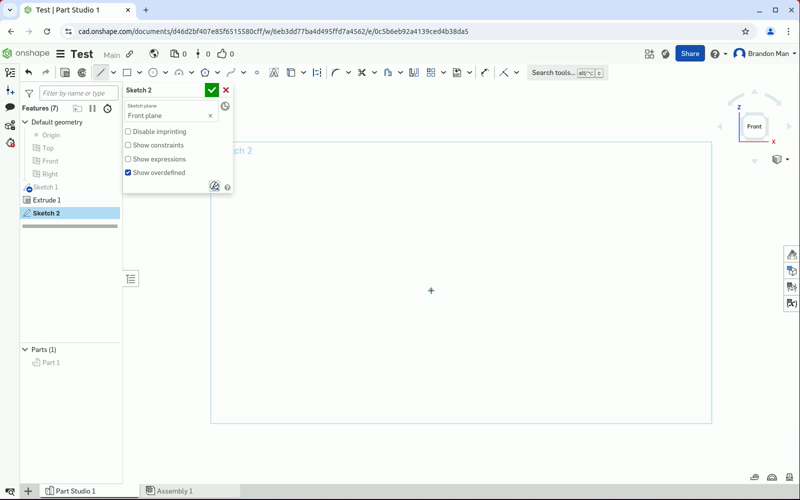
mouse_move(461, 290)
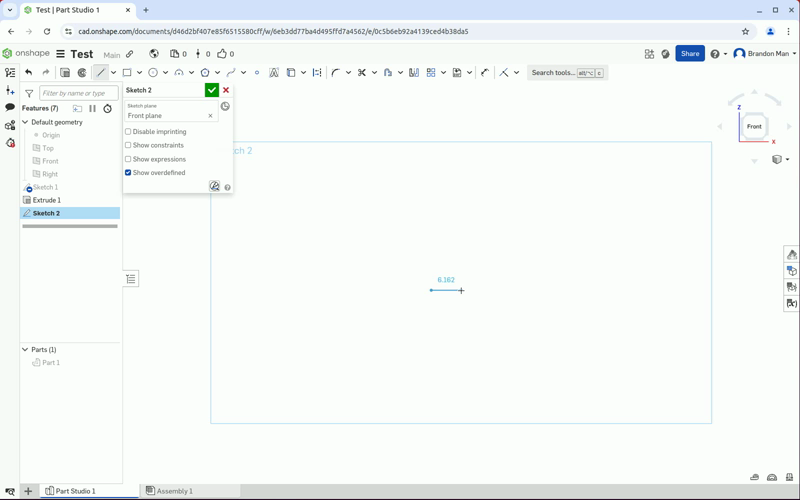
mouse_move(433, 290)
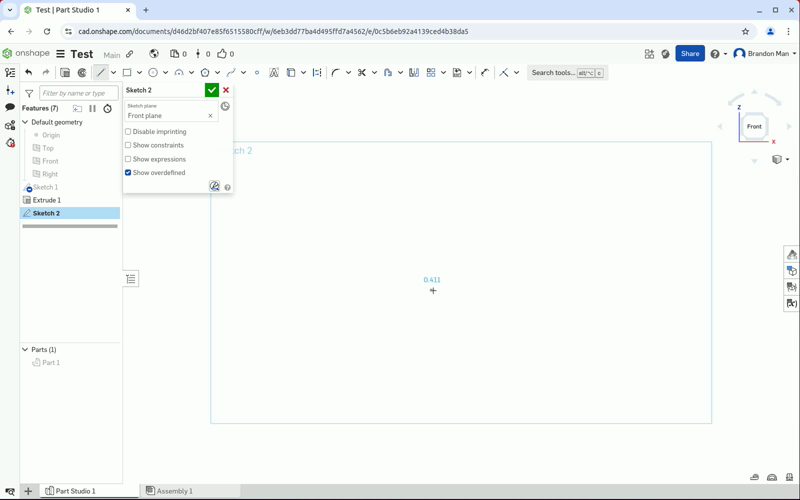
scroll(6)
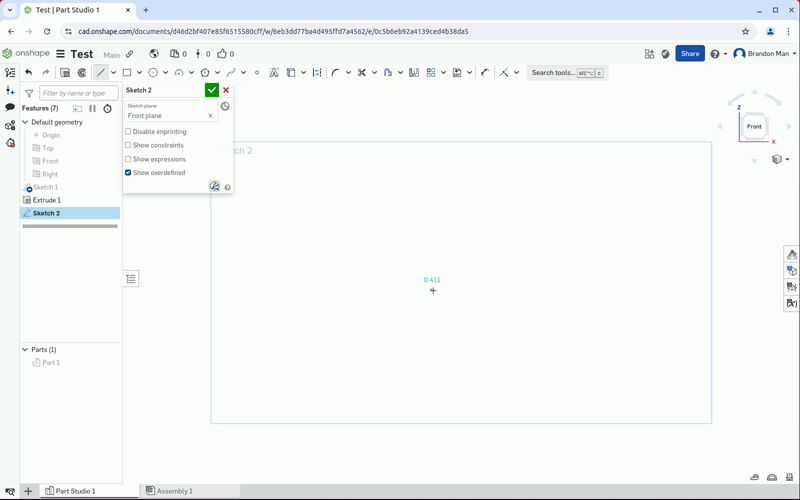
scroll(6)
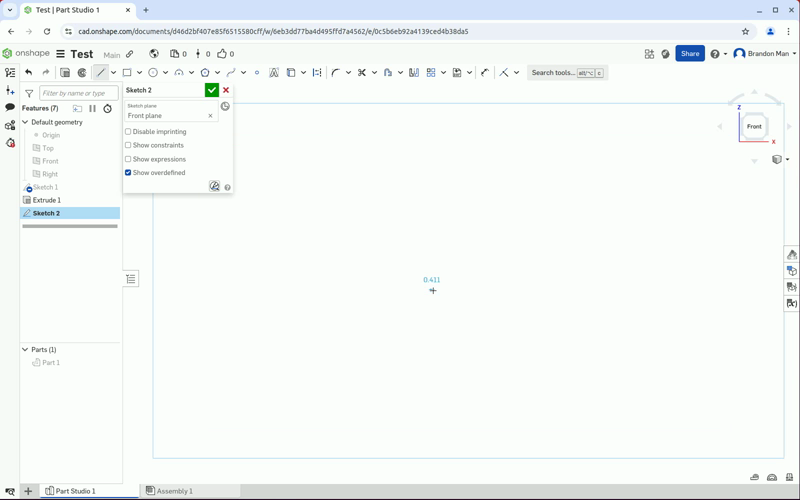
scroll(6)
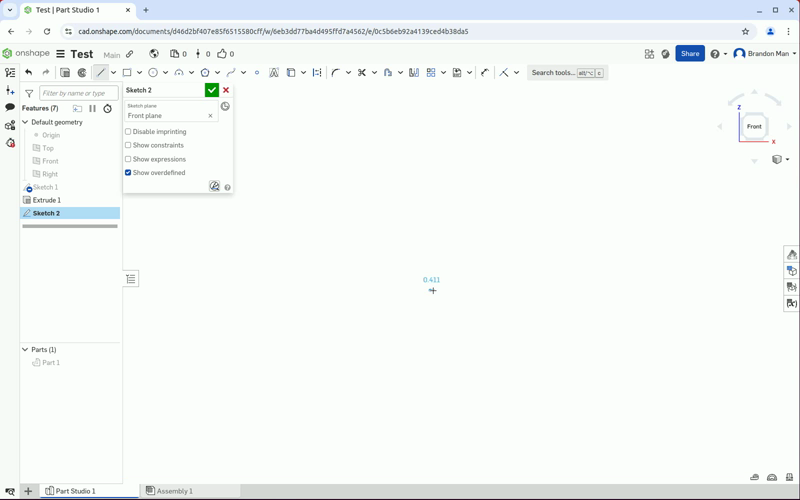
scroll(6)
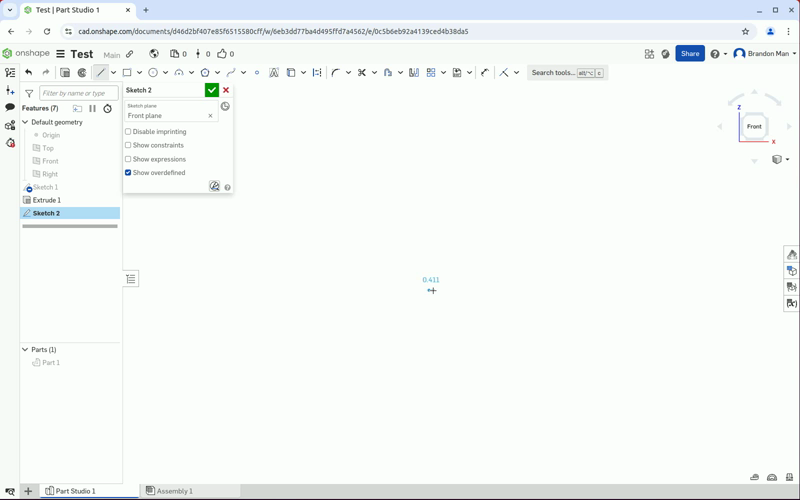
scroll(6)
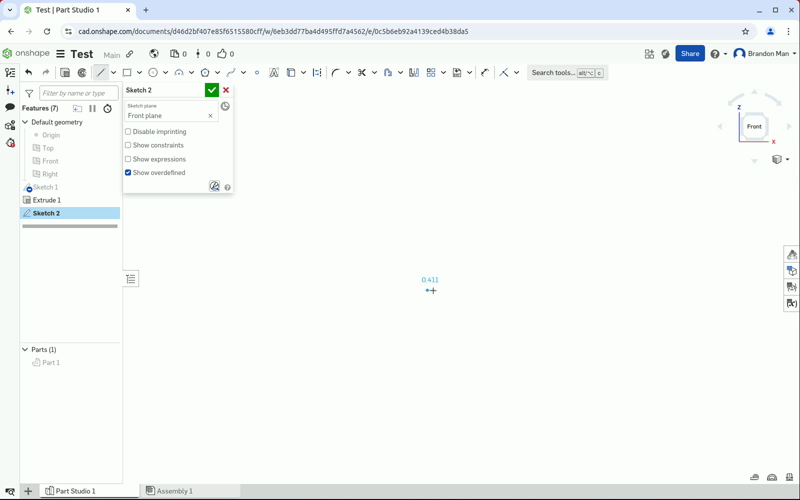
scroll(6)
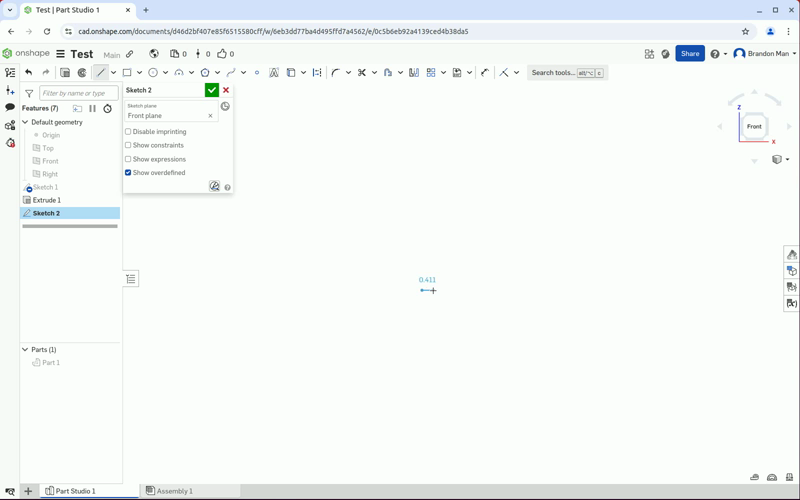
scroll(6)
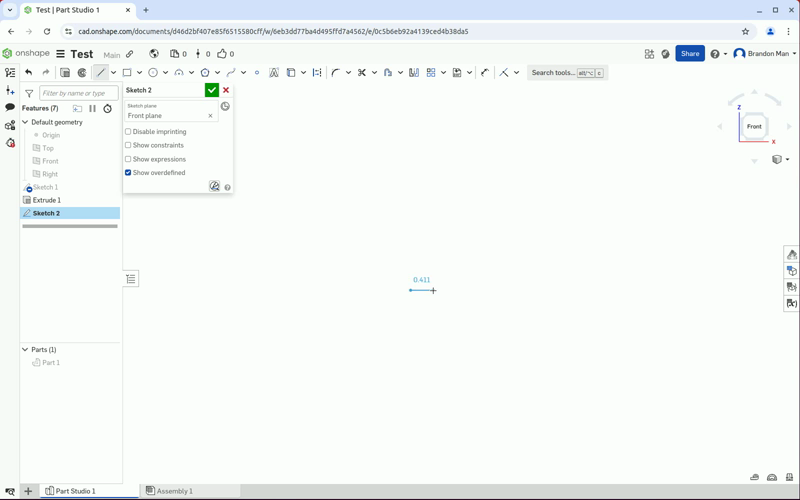
click(433, 290)
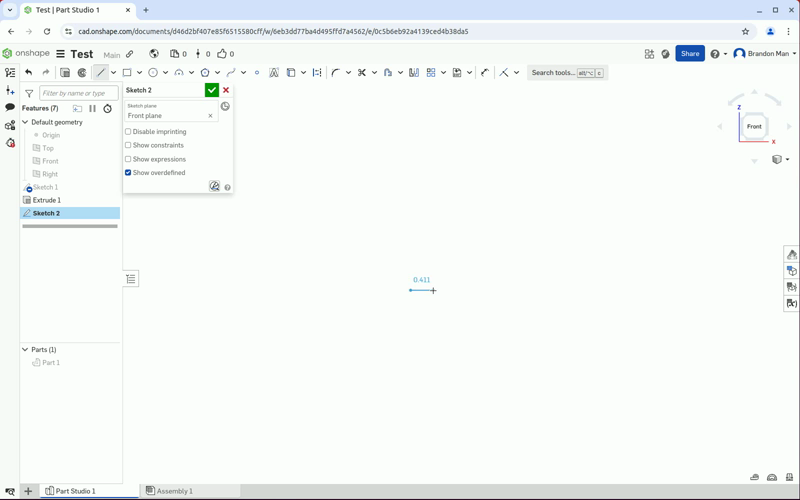
scroll(-6)
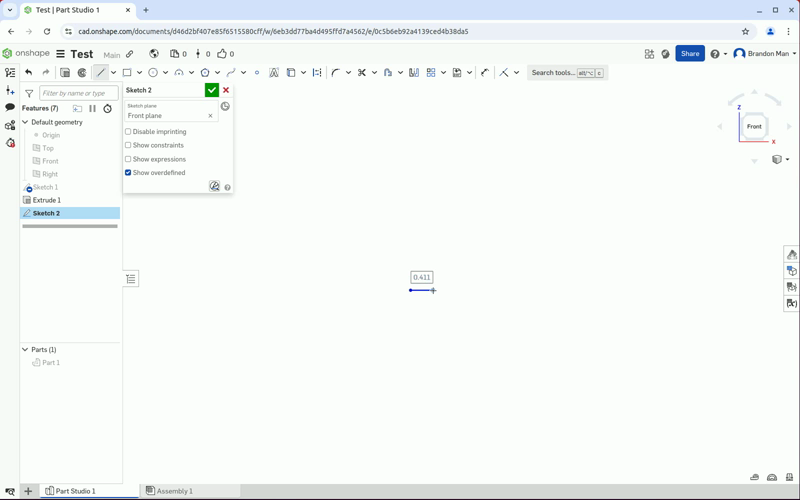
scroll(-6)
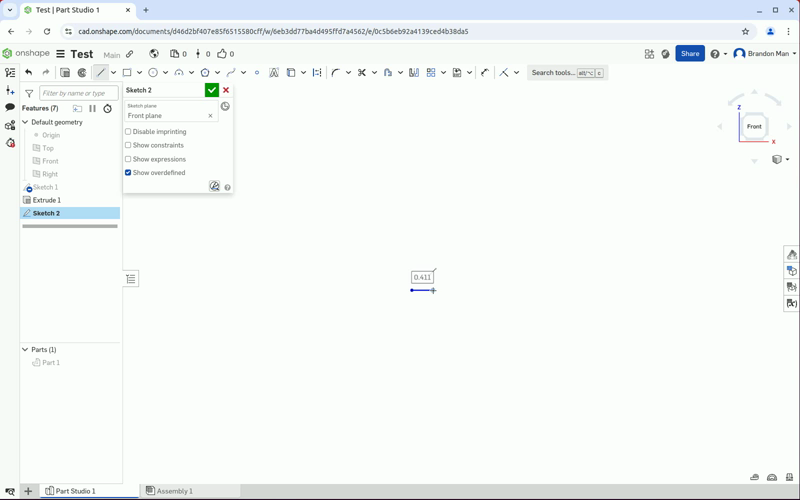
scroll(-6)
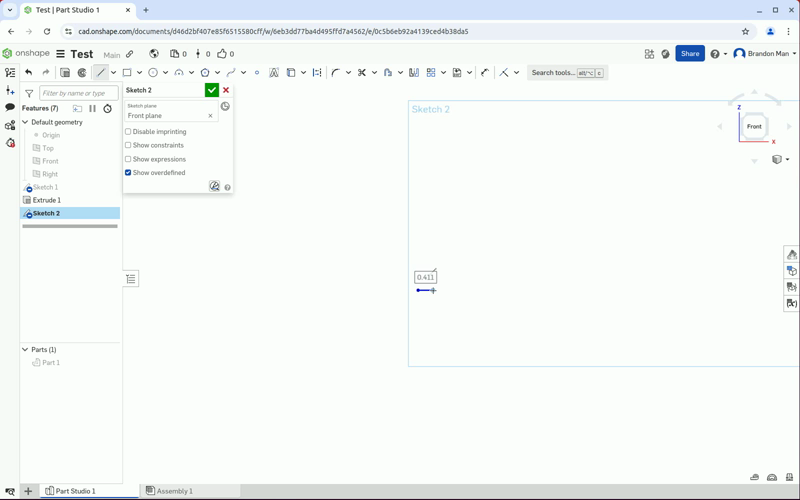
scroll(-6)
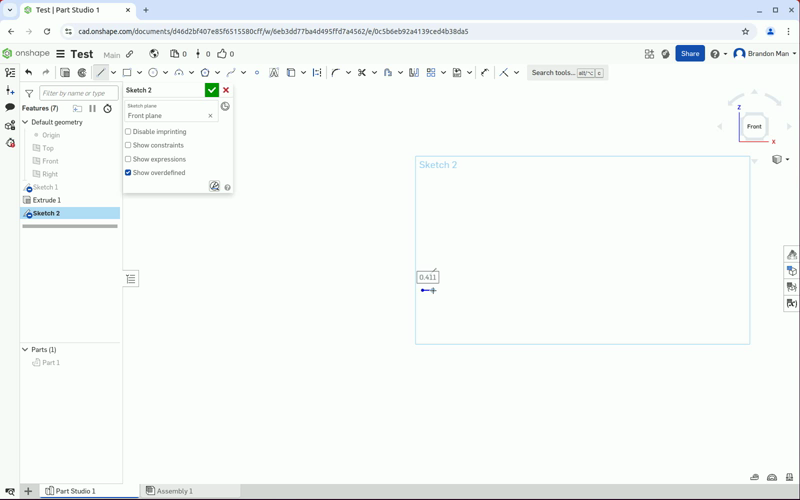
scroll(-6)
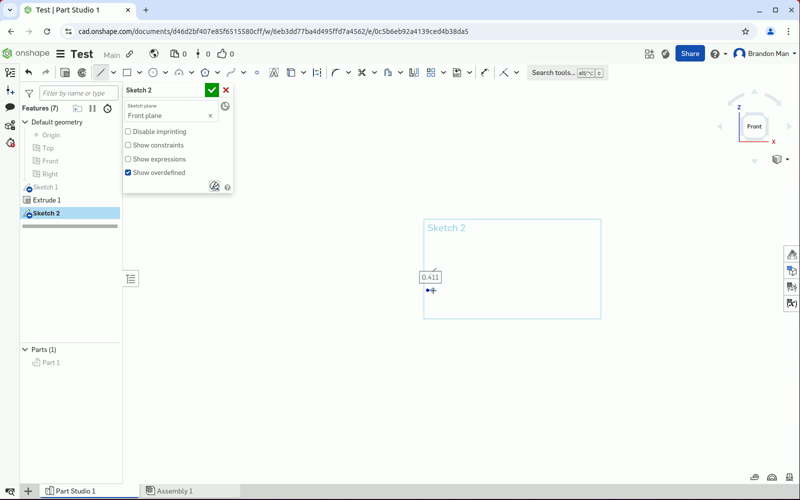
scroll(-6)
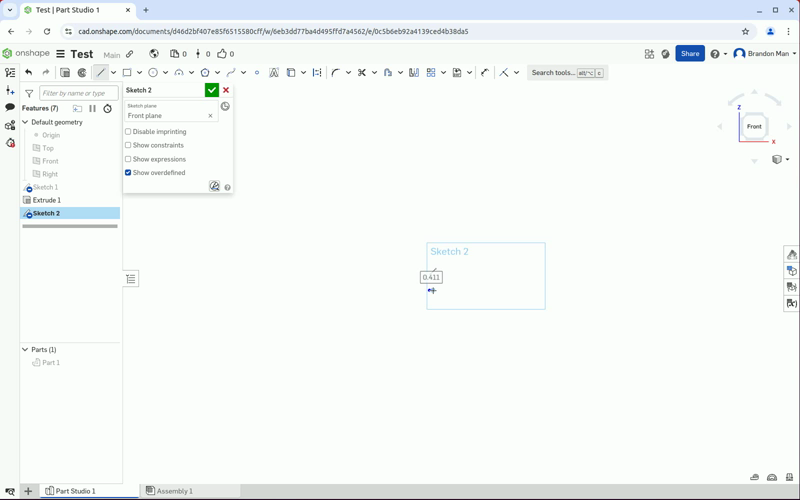
scroll(-6)
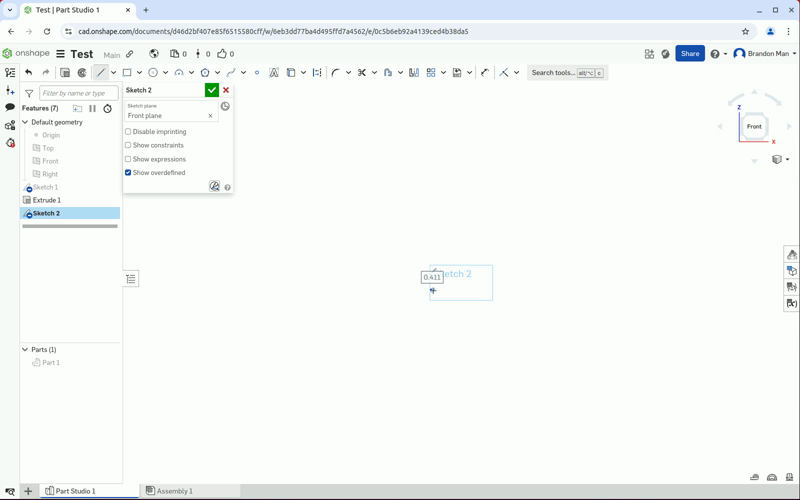
key_up(shift)
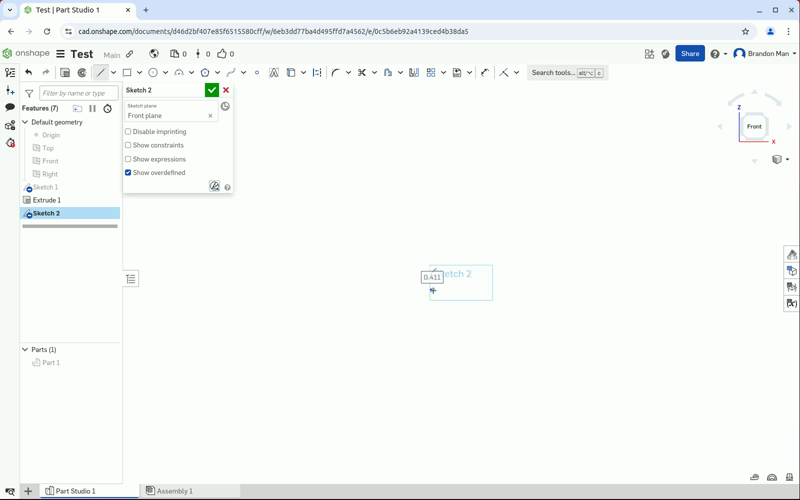
key_down(shift)
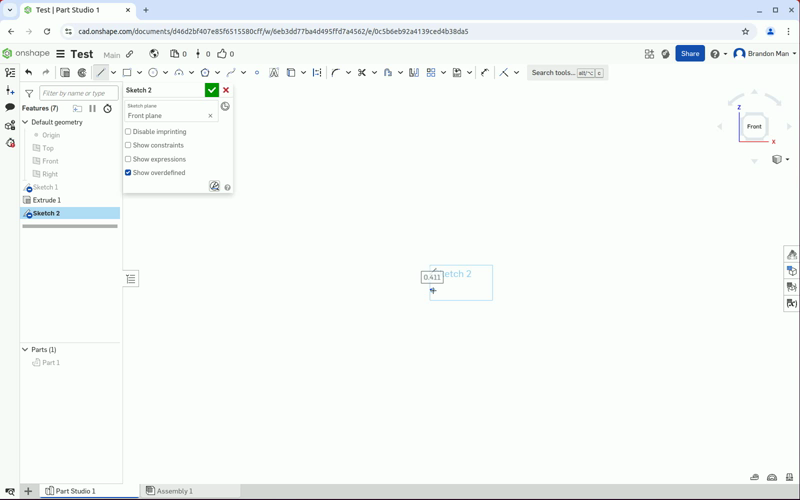
mouse_move(463, 290)
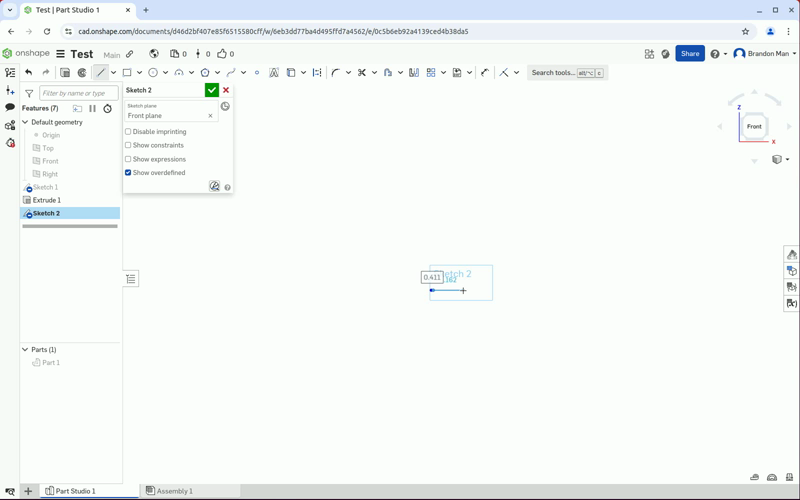
mouse_move(433, 281)
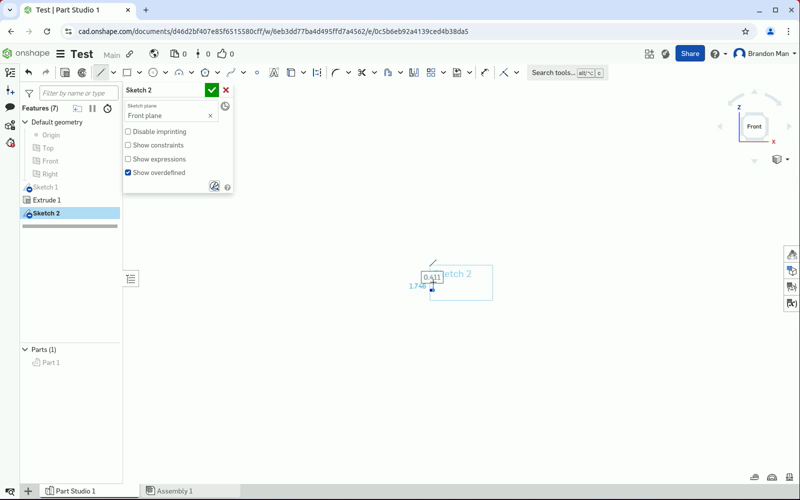
click(433, 281)
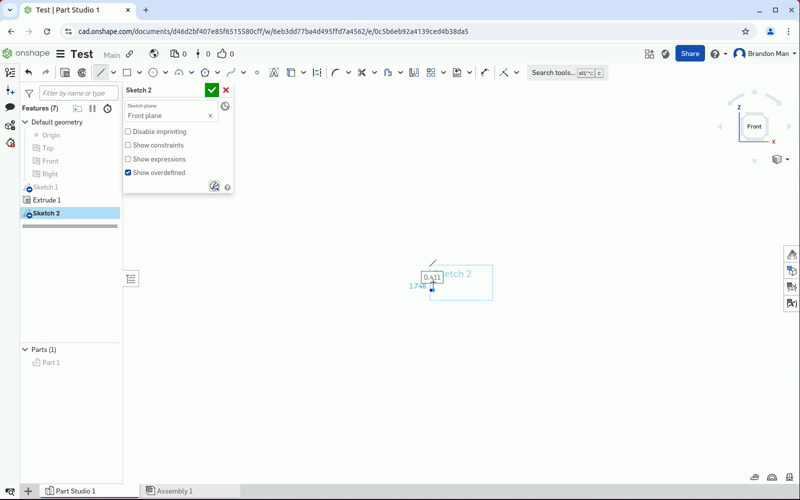
key_up(shift)
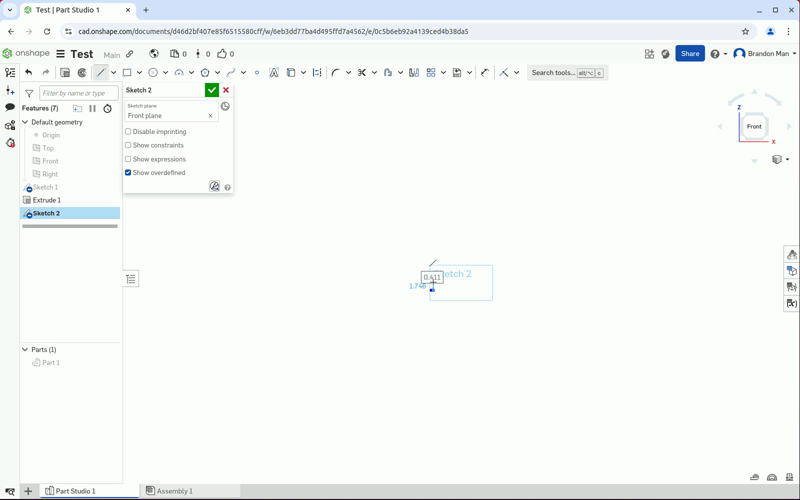
key_down(shift)
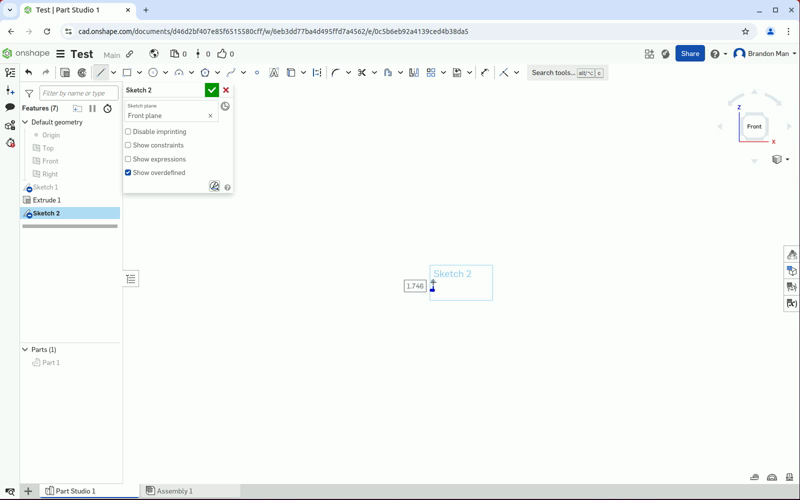
mouse_move(463, 281)
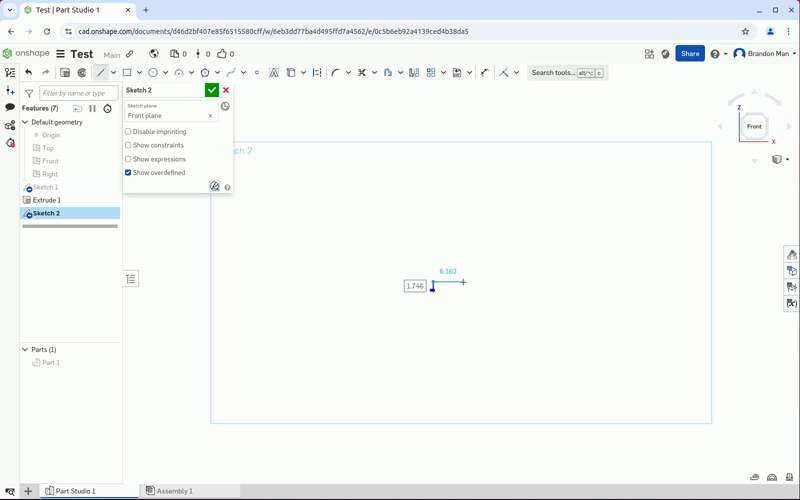
mouse_move(431, 281)
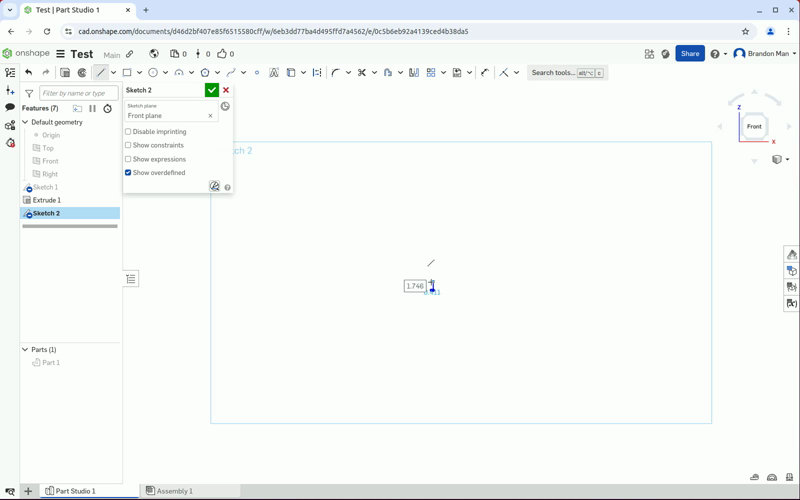
scroll(6)
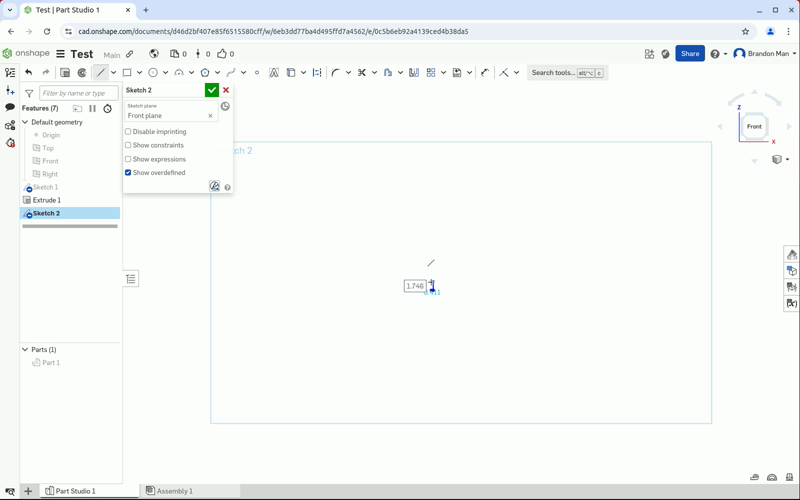
scroll(6)
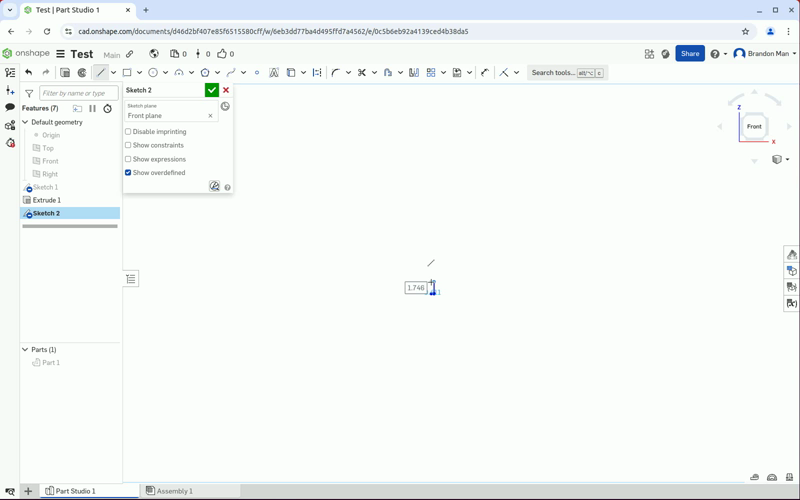
scroll(6)
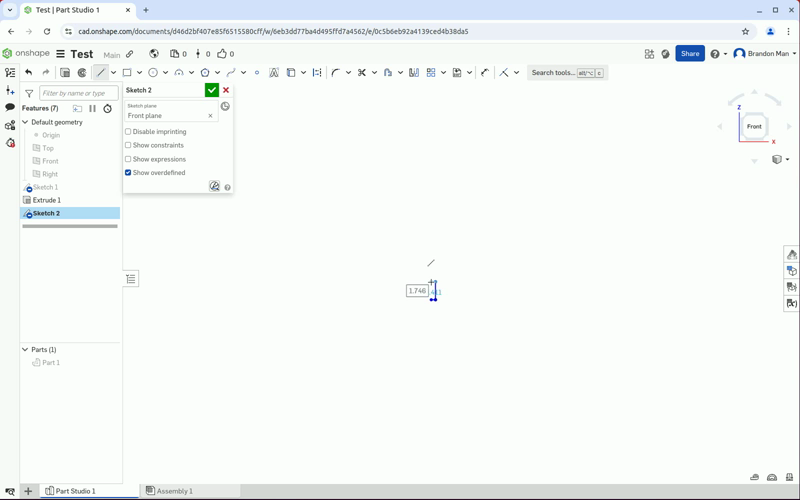
scroll(6)
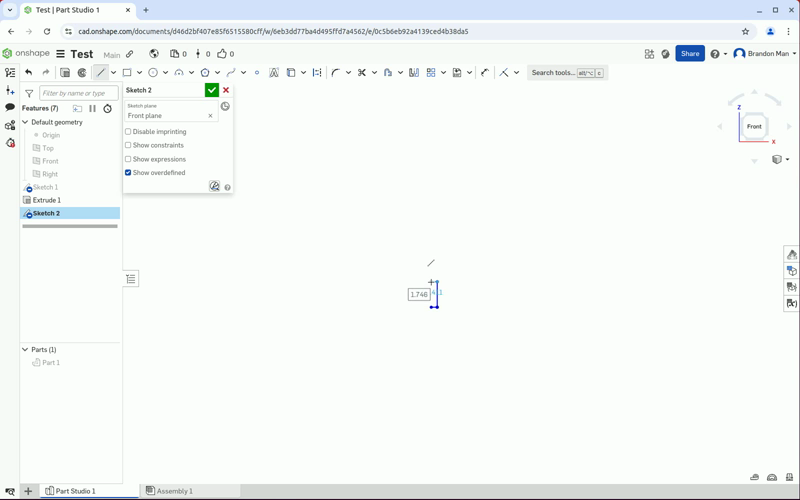
scroll(6)
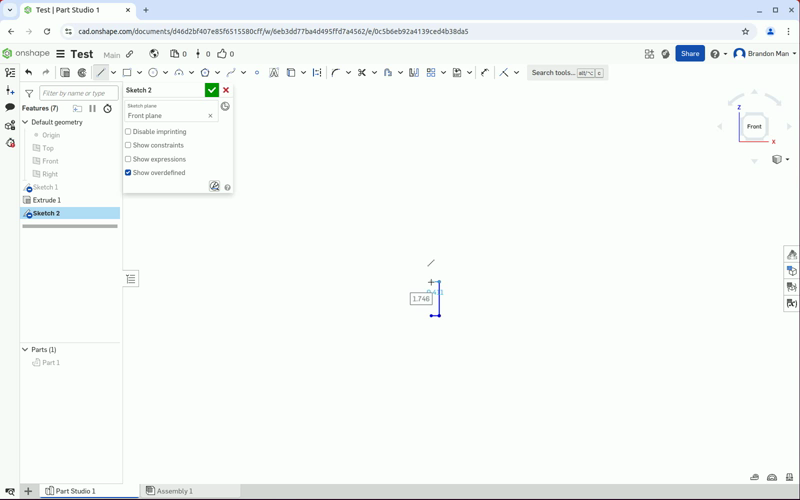
scroll(6)
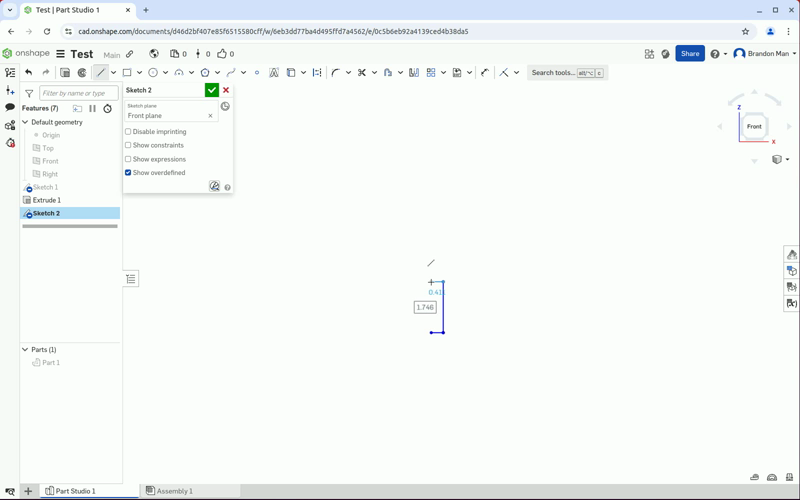
scroll(6)
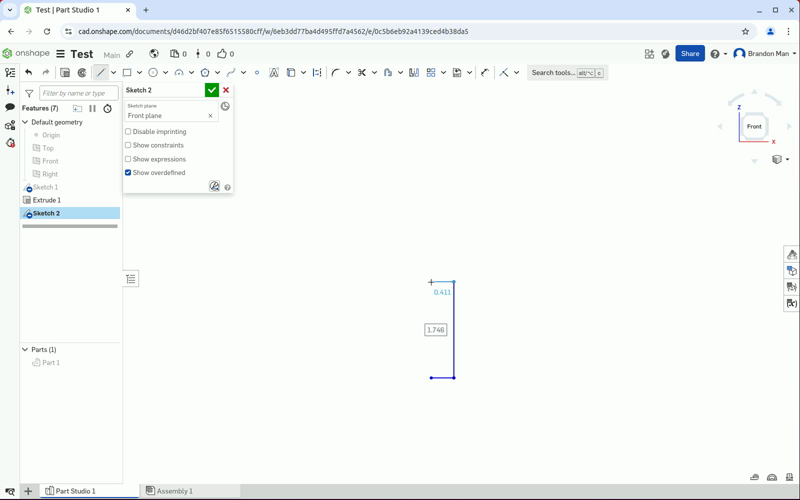
click(431, 281)
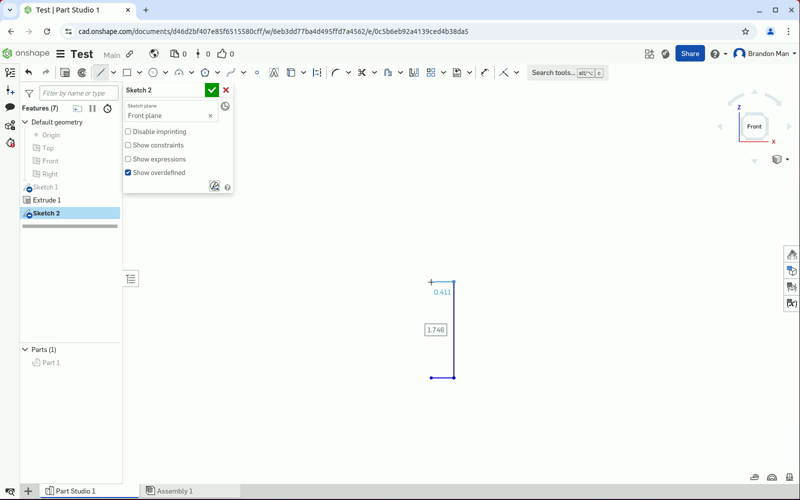
scroll(-6)
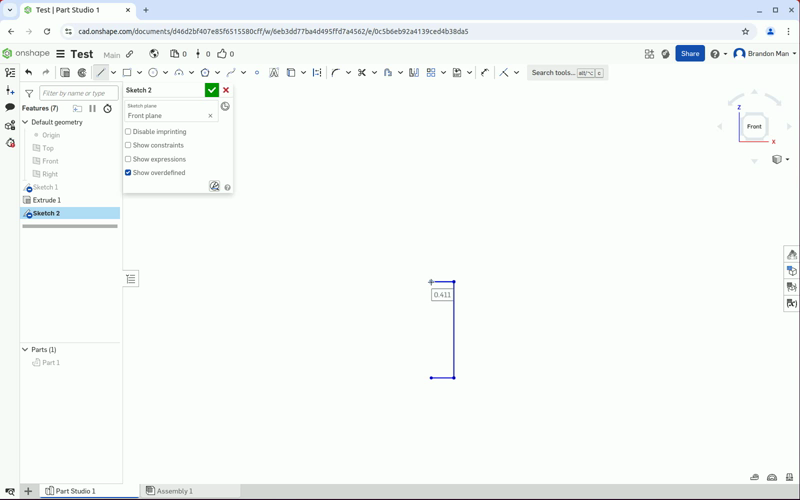
scroll(-6)
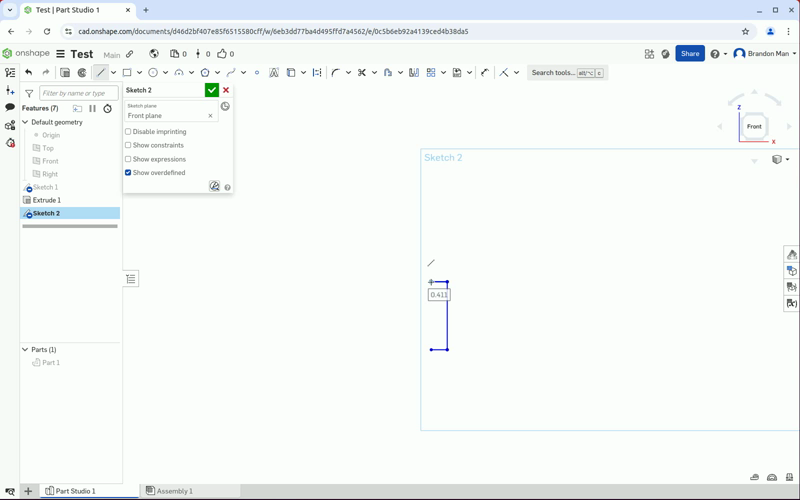
scroll(-6)
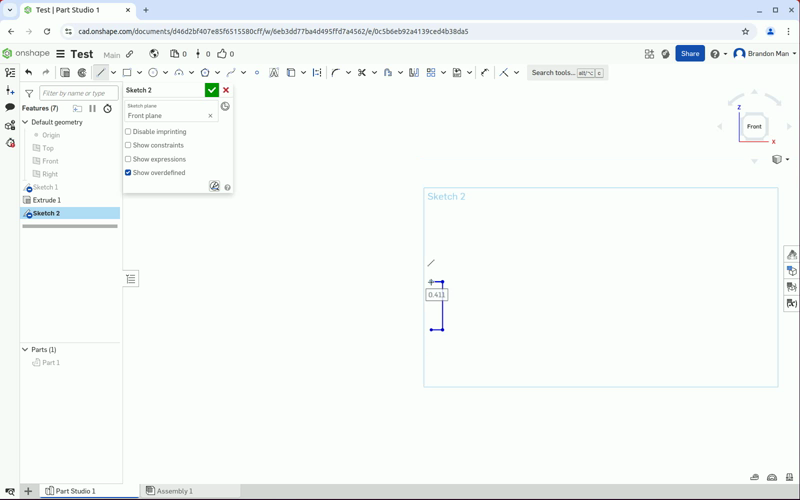
scroll(-6)
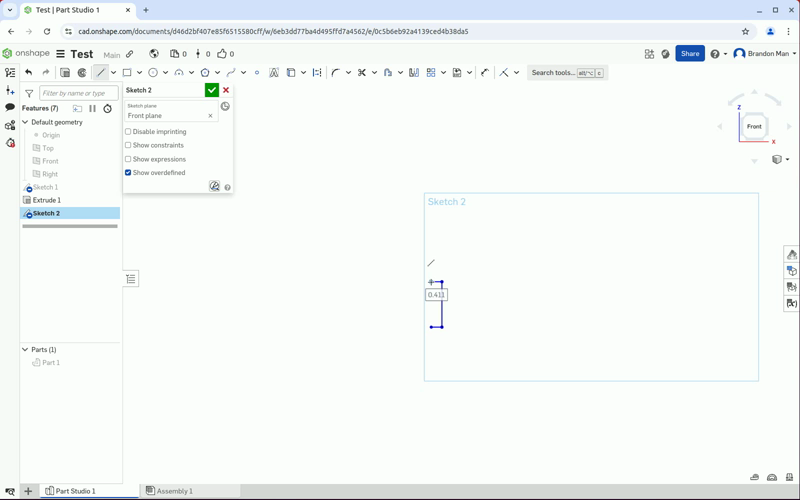
scroll(-6)
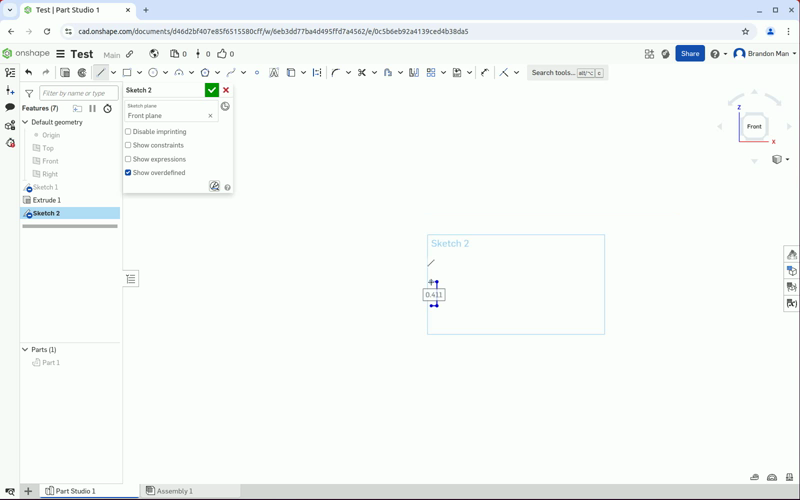
scroll(-6)
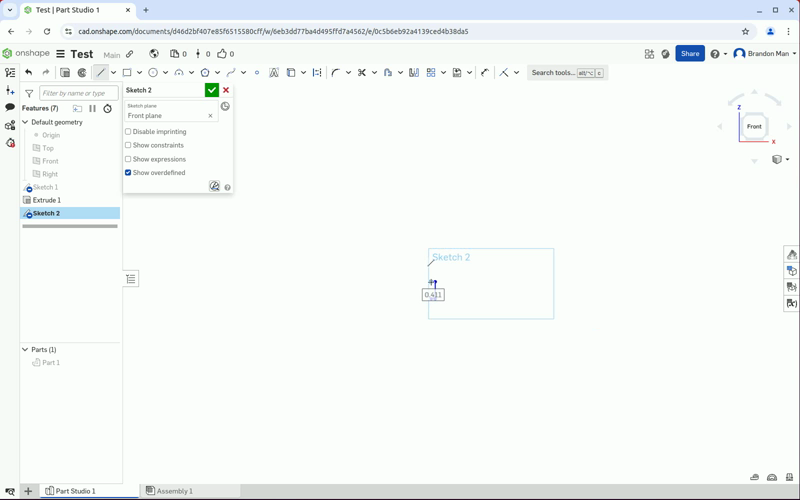
scroll(-6)
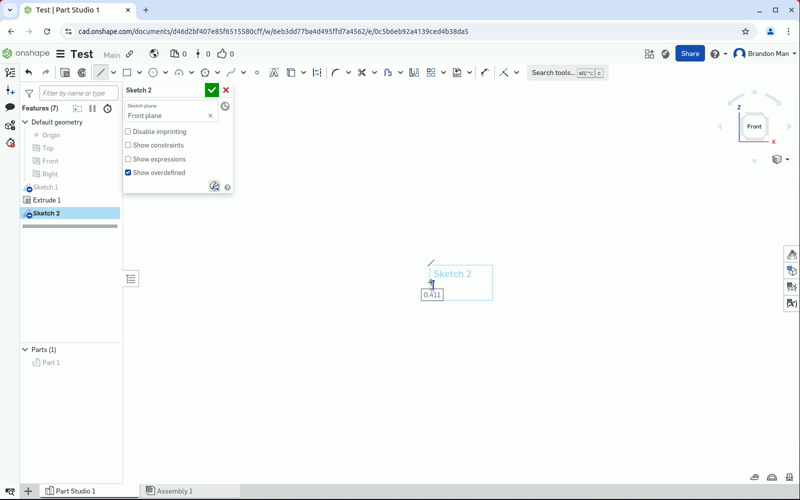
key_up(shift)
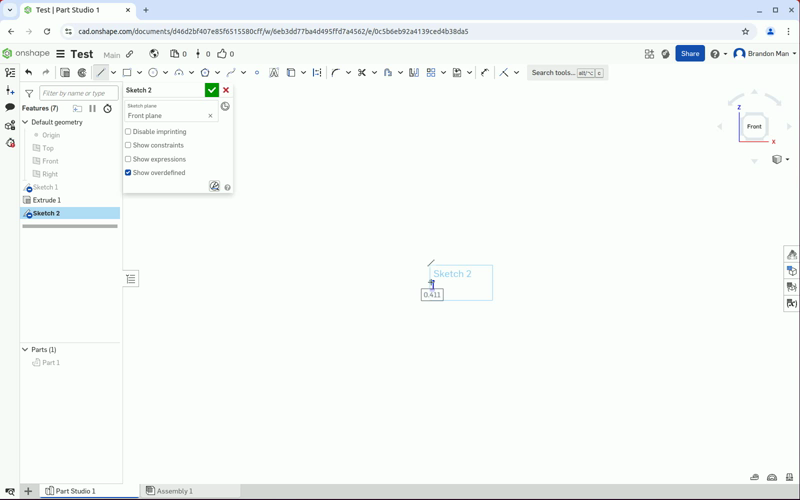
mouse_move(461, 281)
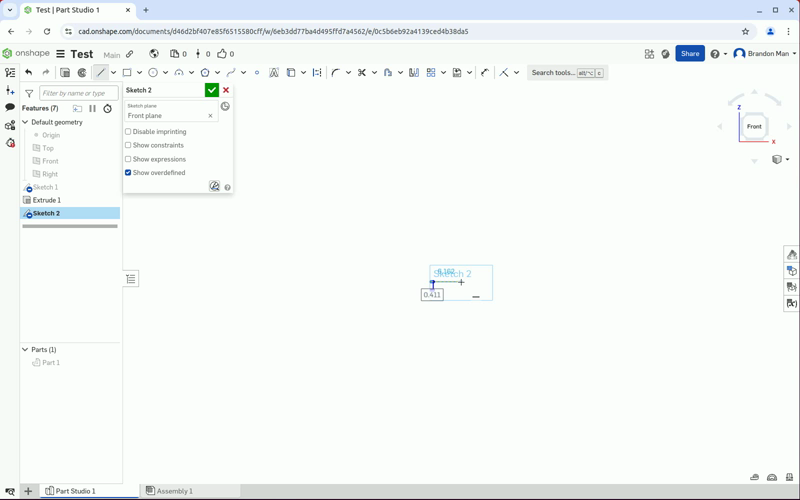
key_down(shift)
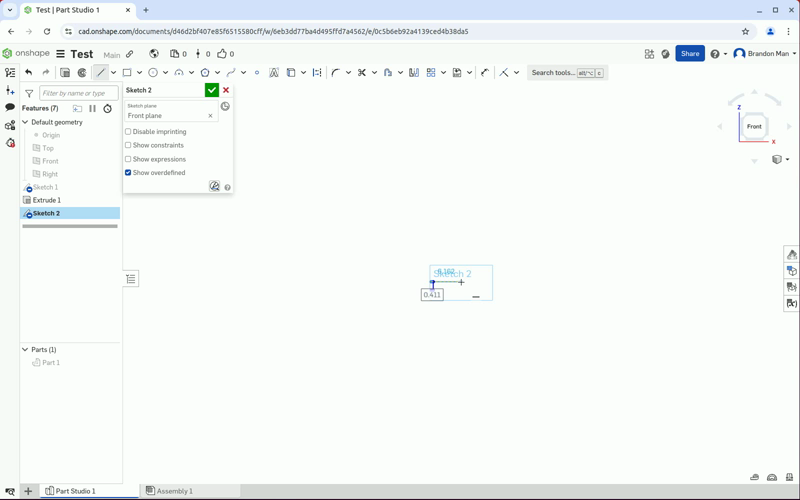
mouse_move(431, 290)
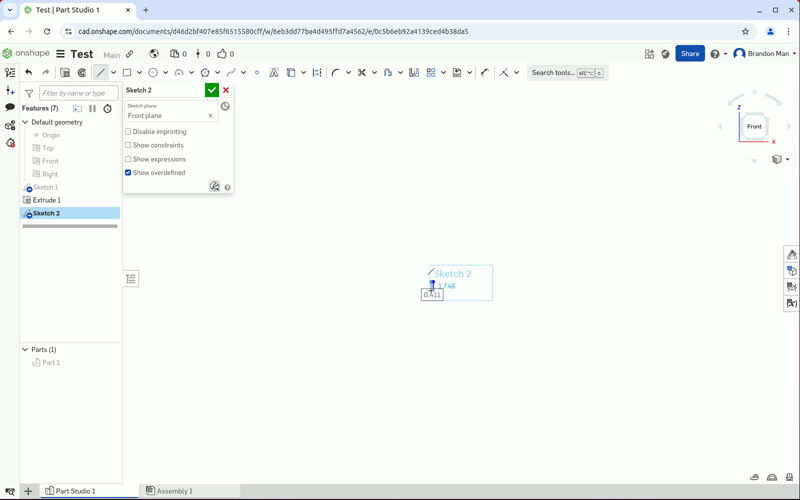
scroll(6)
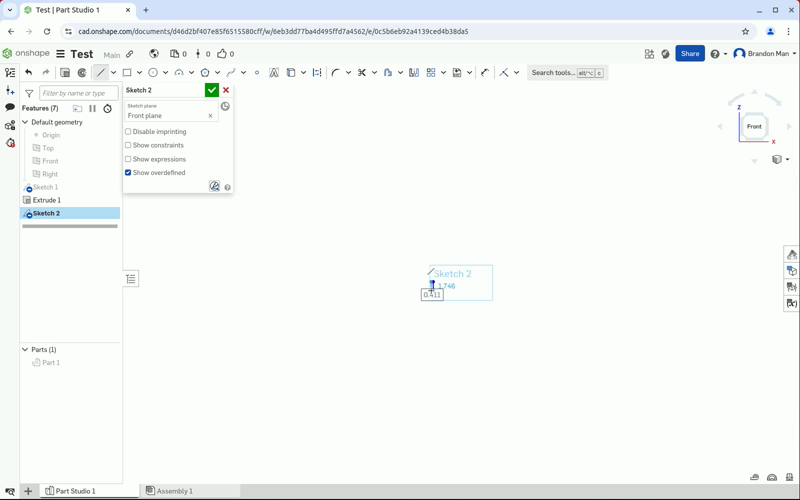
scroll(6)
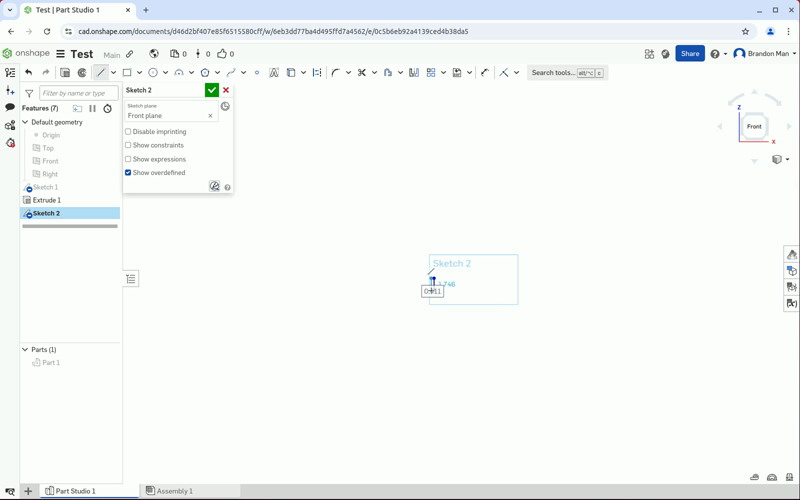
scroll(6)
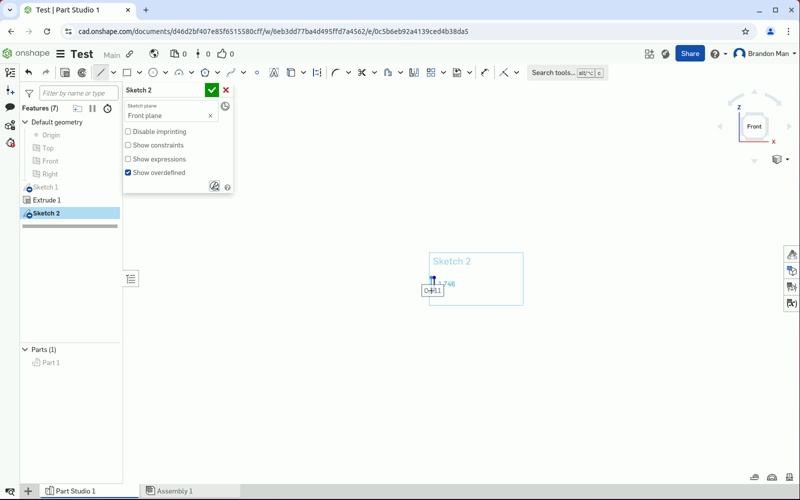
scroll(6)
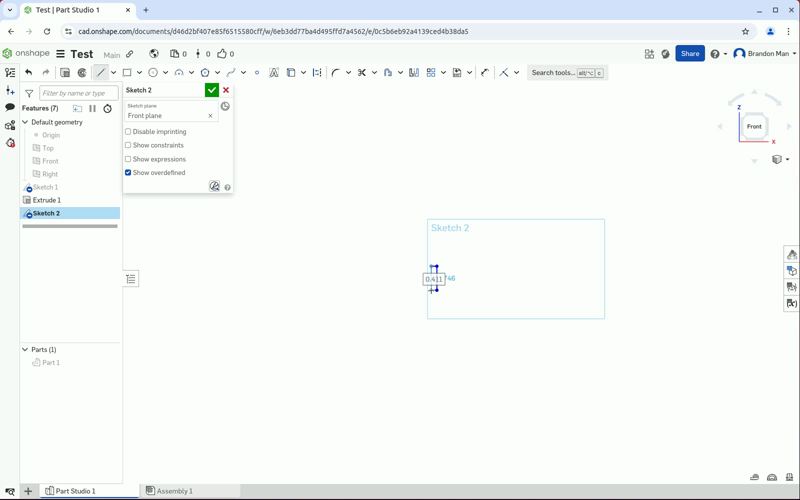
scroll(6)
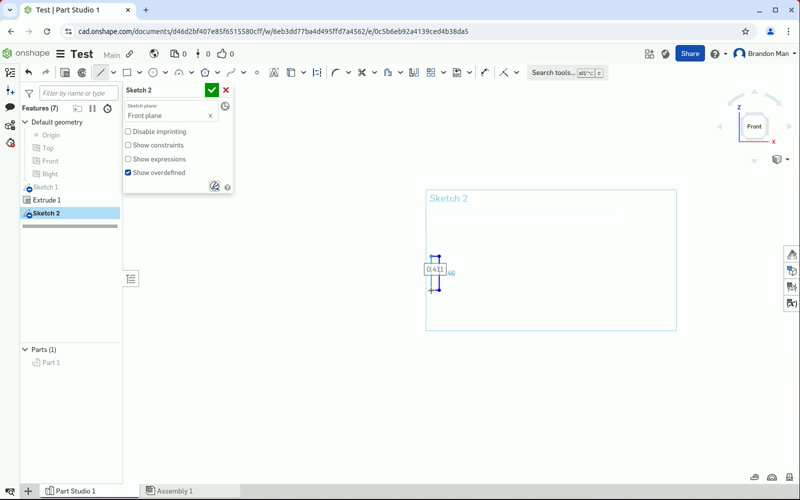
scroll(6)
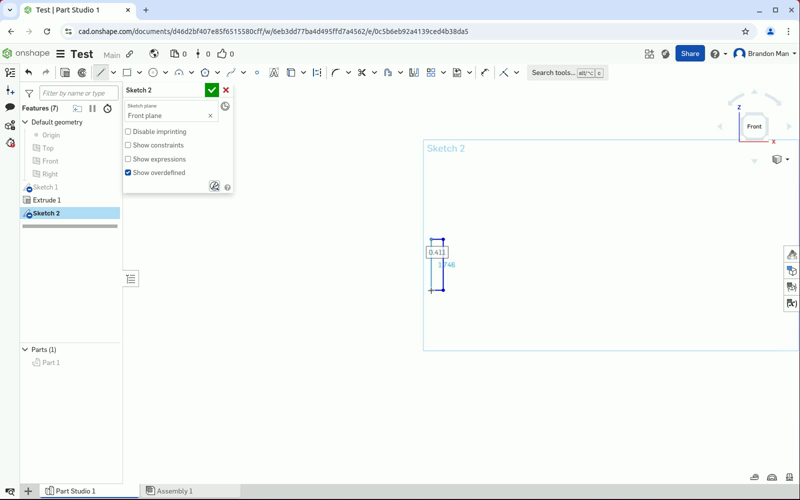
scroll(6)
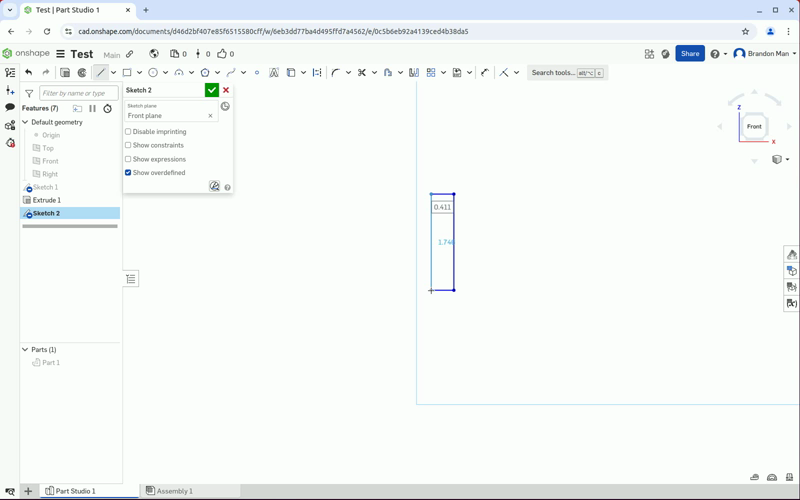
key_up(shift)
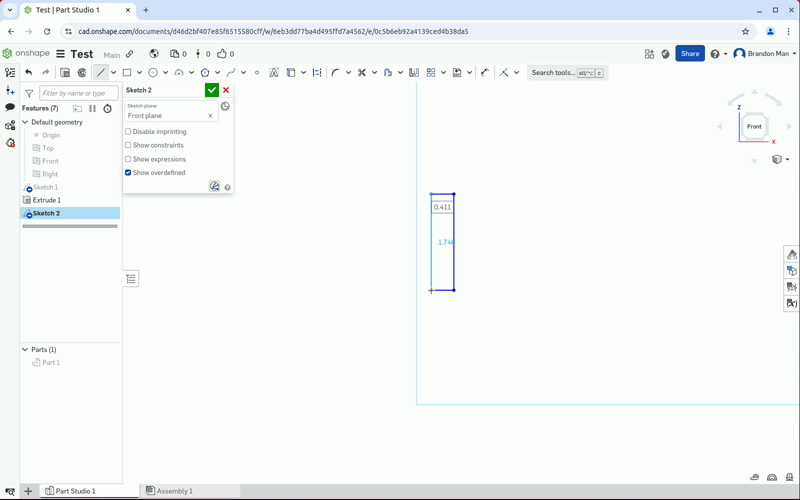
click(431, 290)
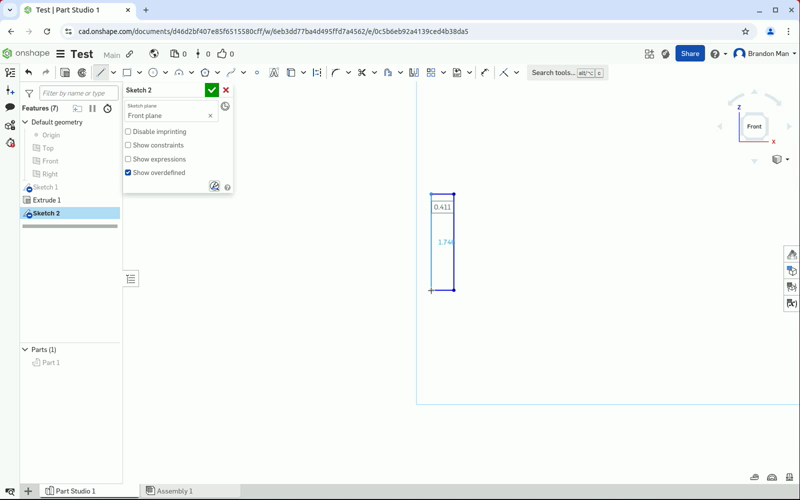
scroll(-6)
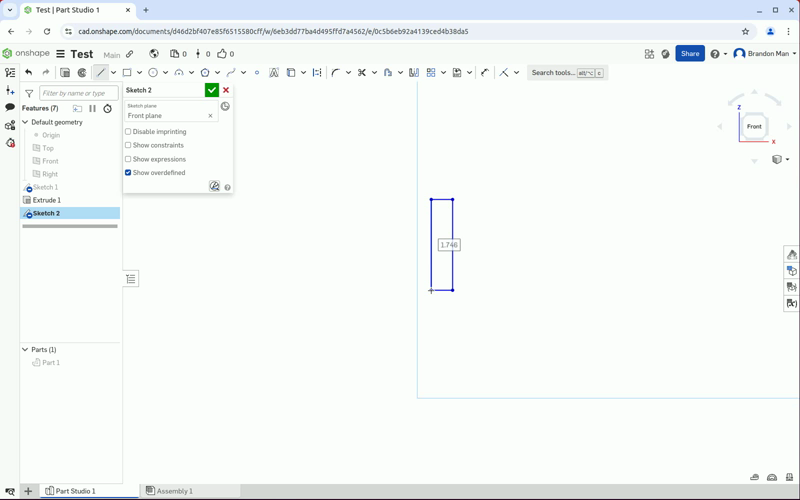
scroll(-6)
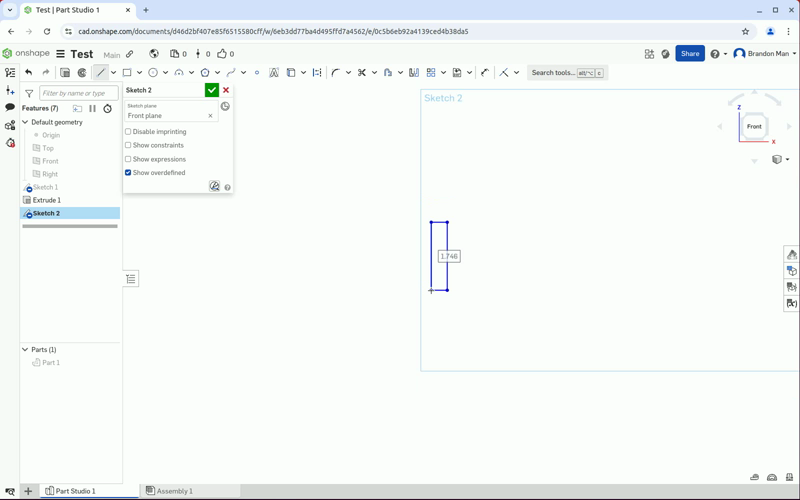
scroll(-6)
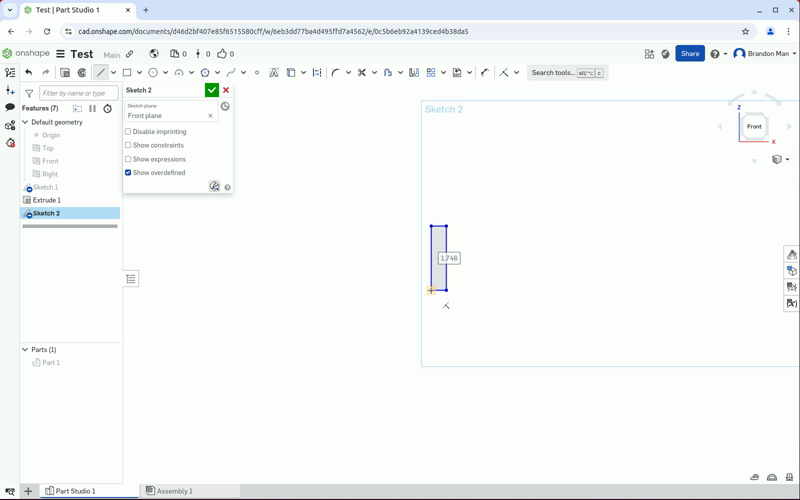
scroll(-6)
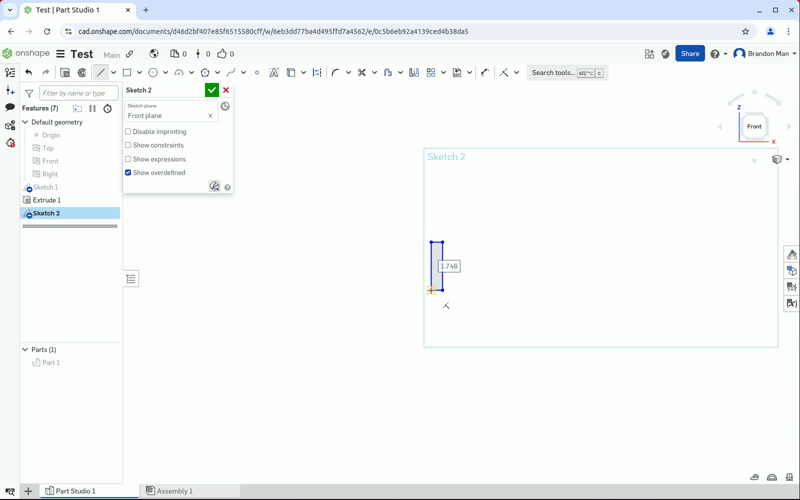
scroll(-6)
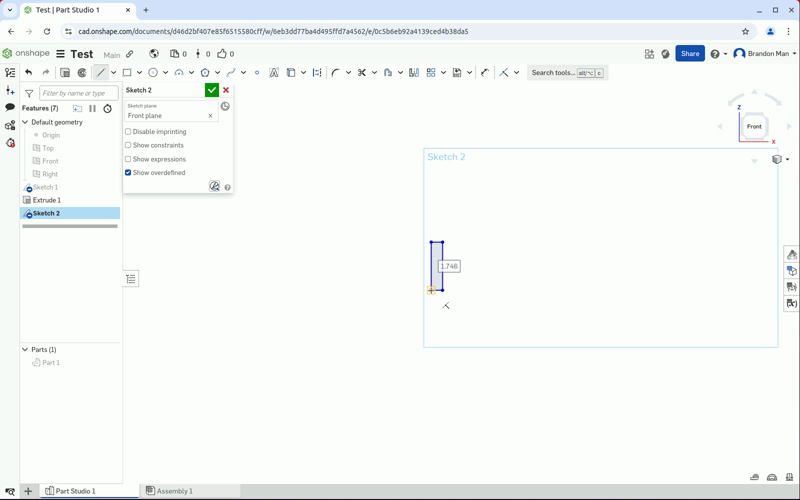
scroll(-6)
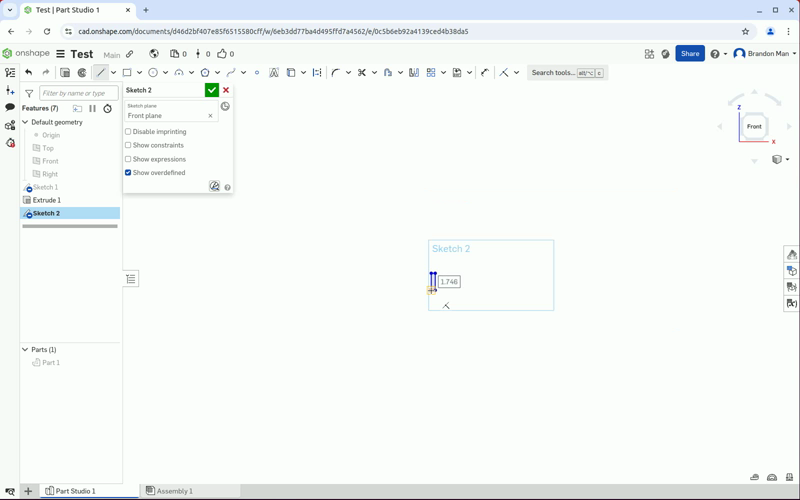
scroll(-6)
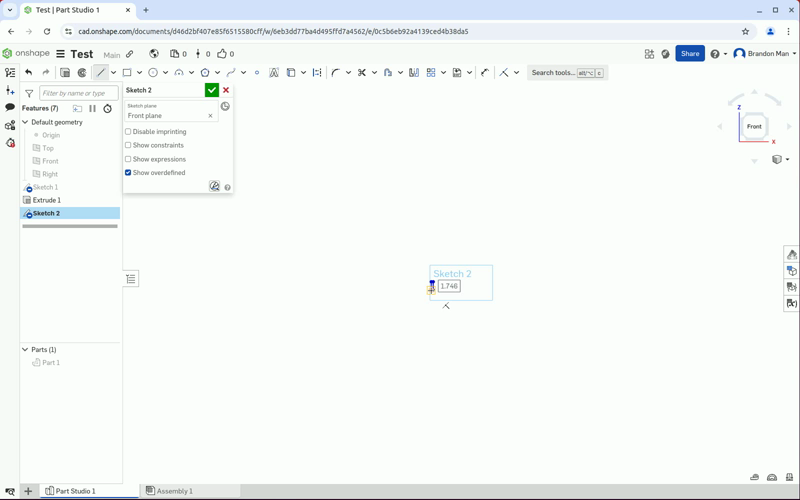
key(esc)
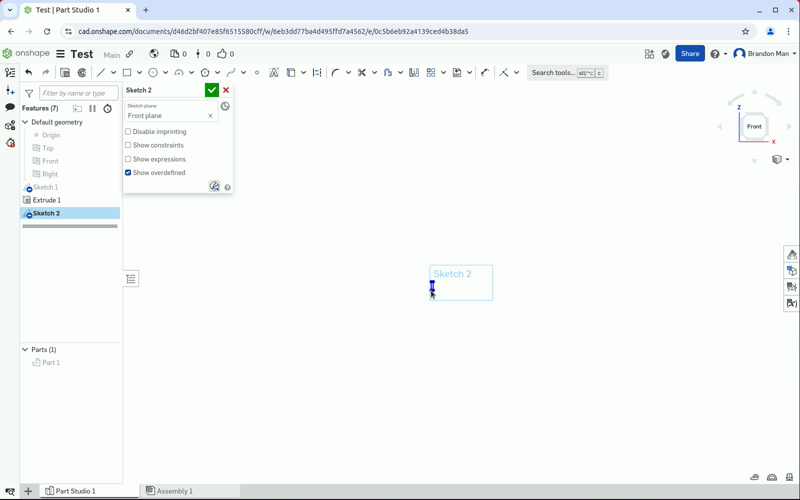
mouse_move(433, 285)
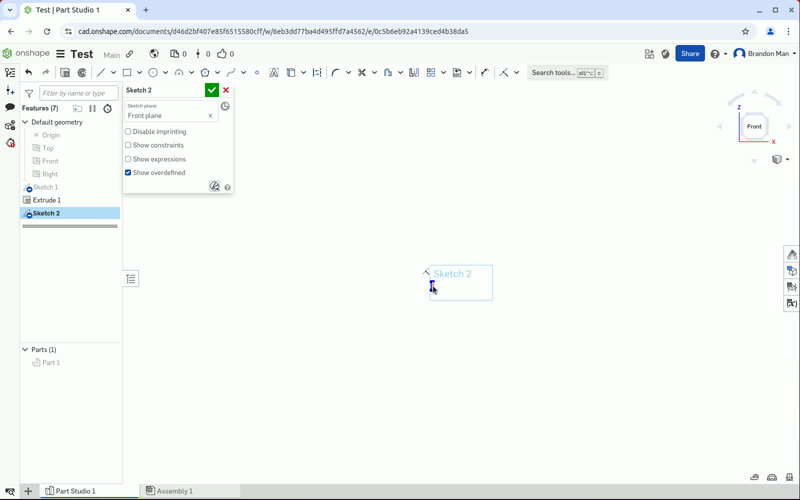
scroll(6)
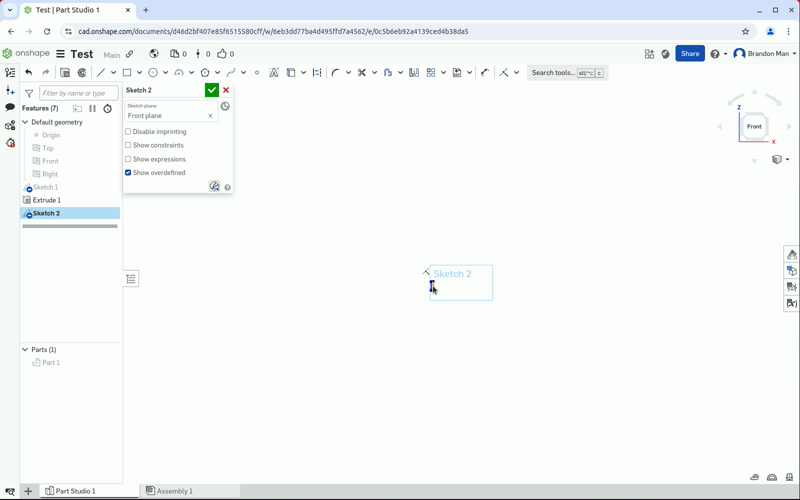
scroll(6)
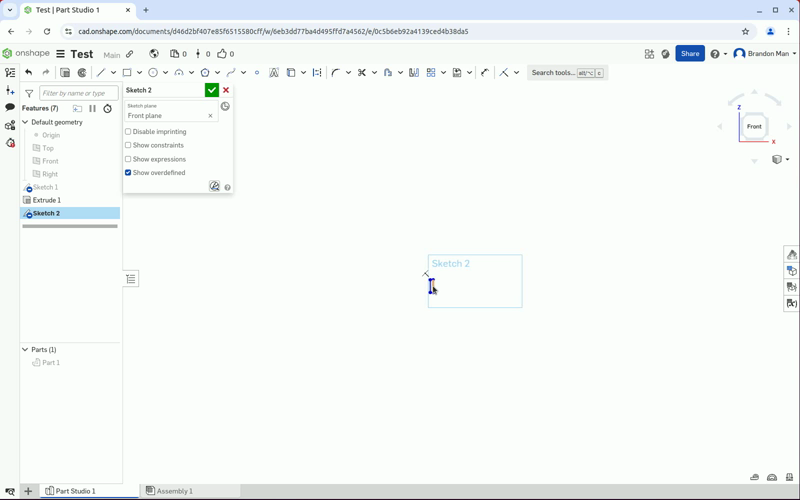
scroll(6)
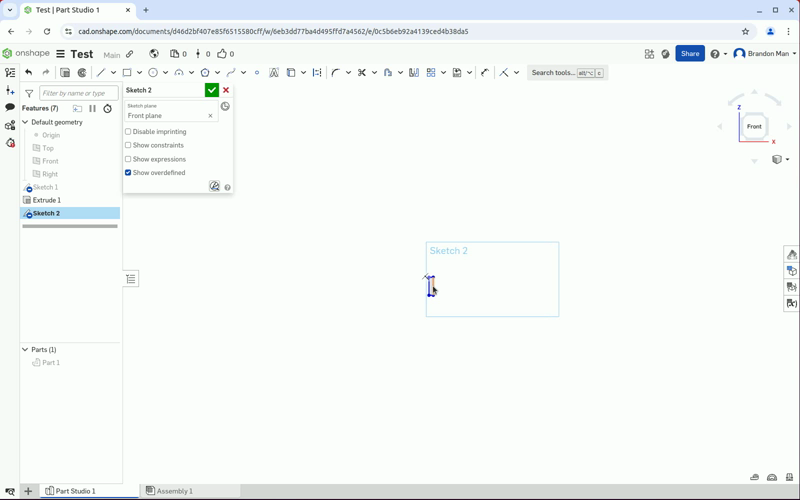
scroll(6)
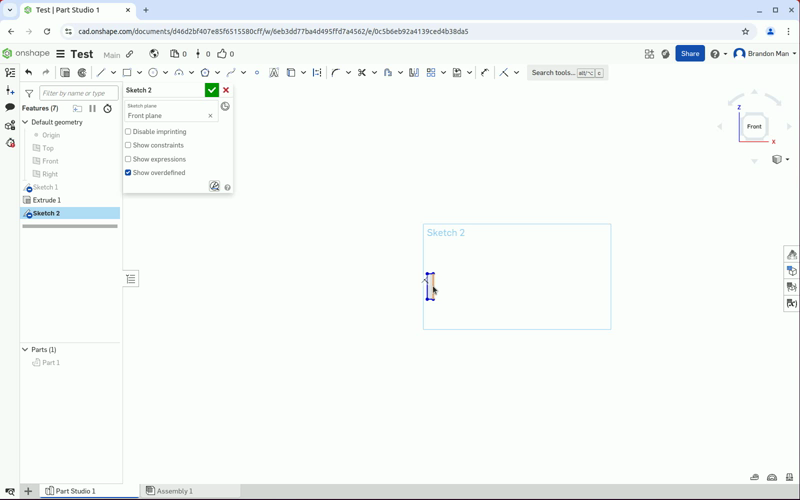
scroll(6)
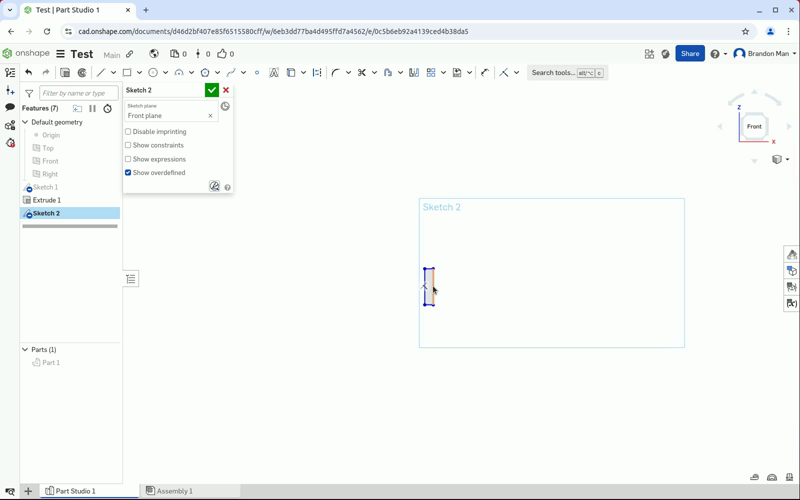
scroll(6)
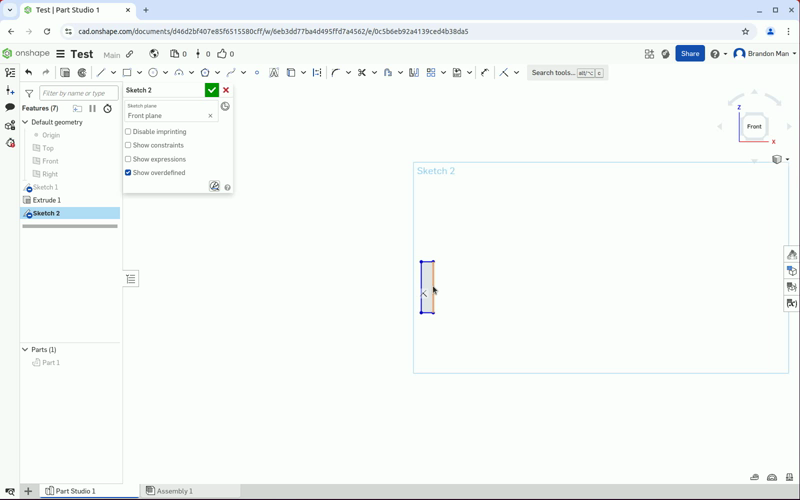
scroll(6)
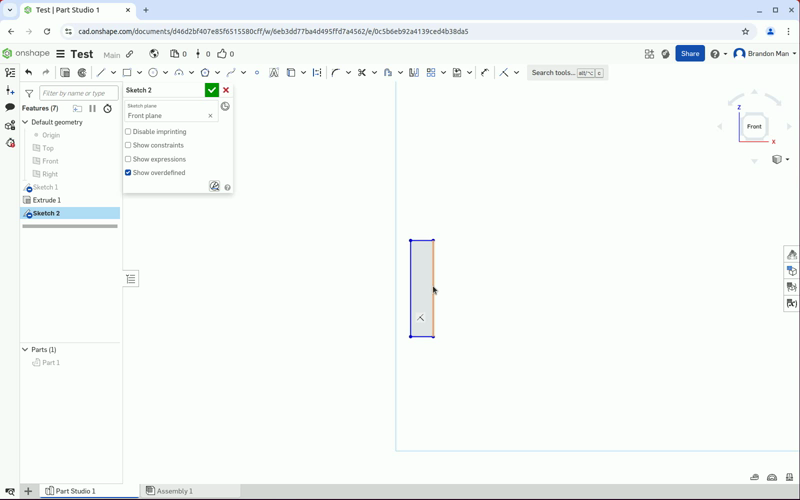
click(433, 285)
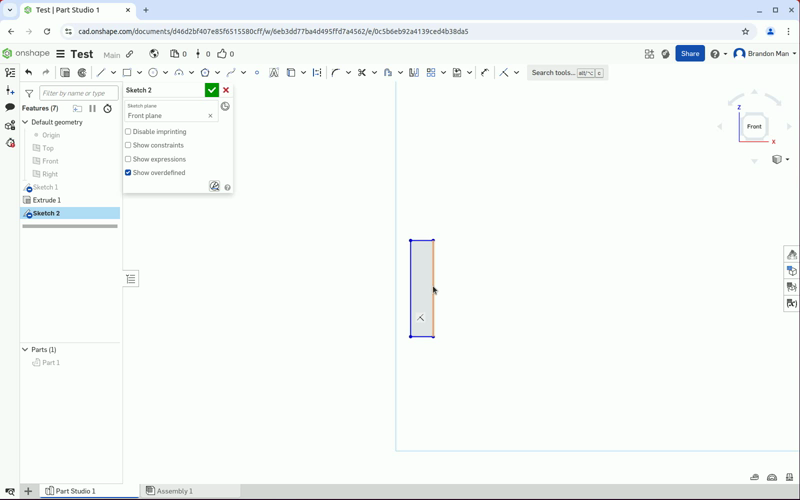
scroll(-6)
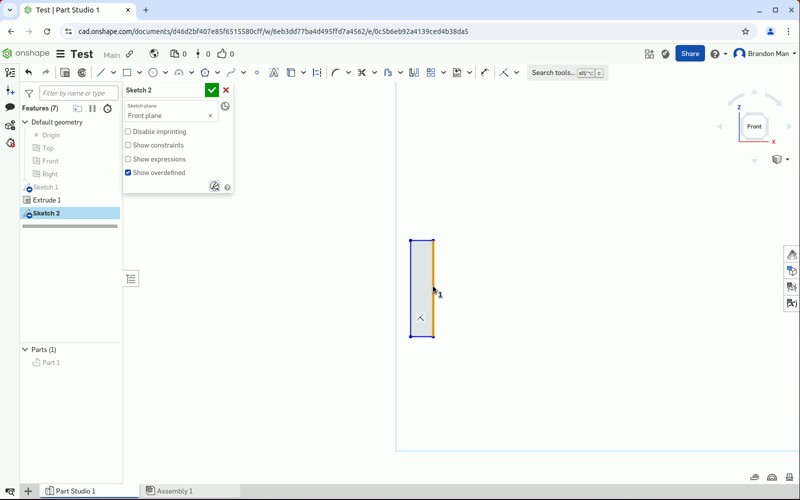
scroll(-6)
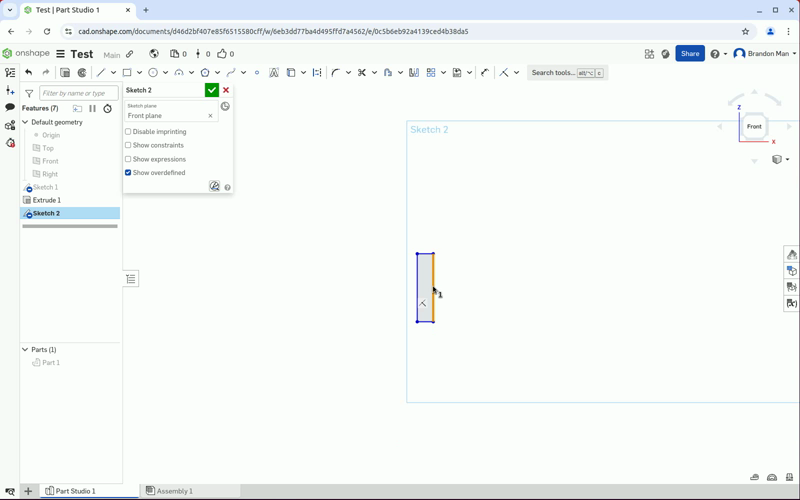
scroll(-6)
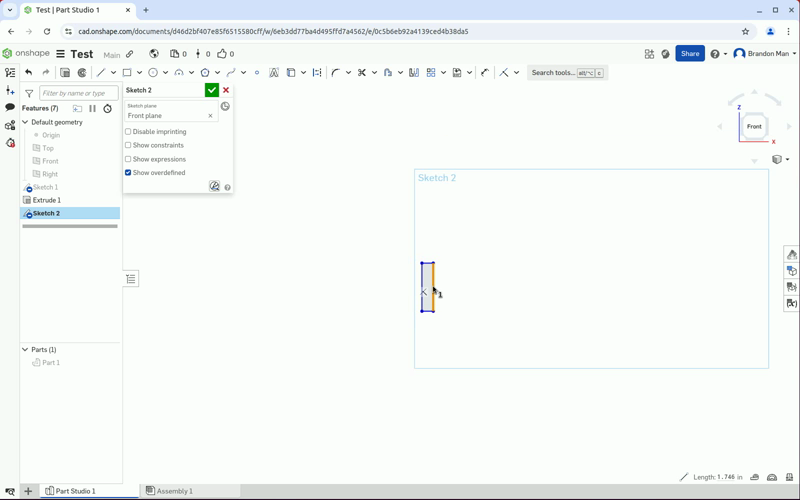
scroll(-6)
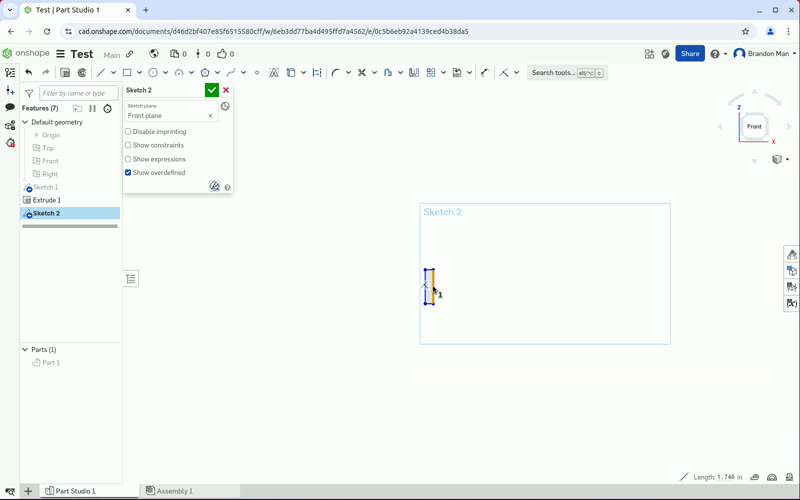
scroll(-6)
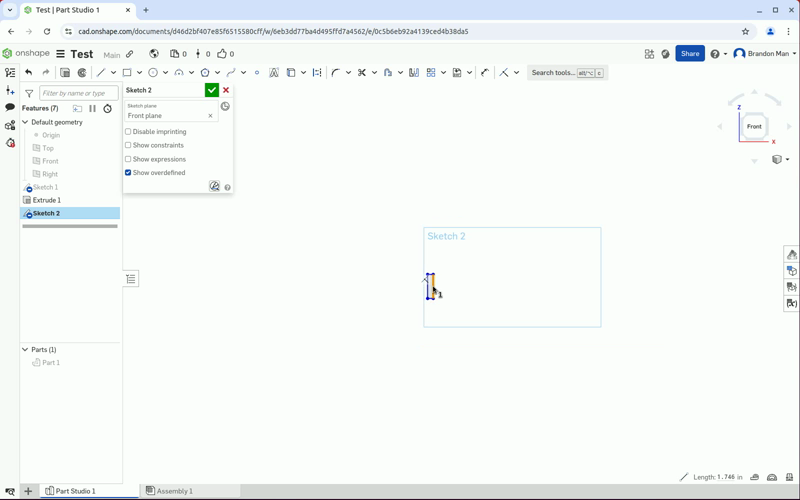
scroll(-6)
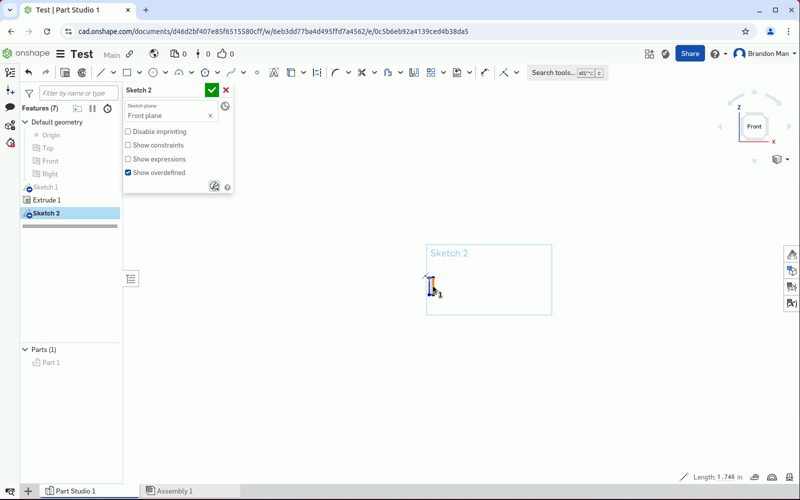
scroll(-6)
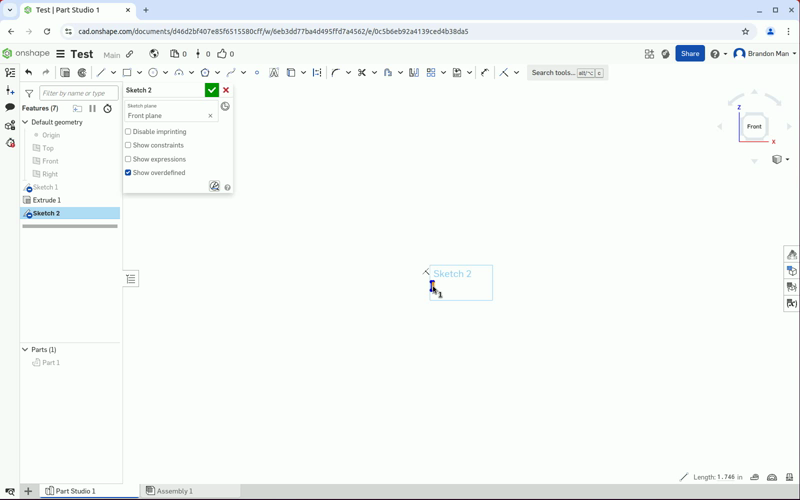
mouse_move(73, 352)
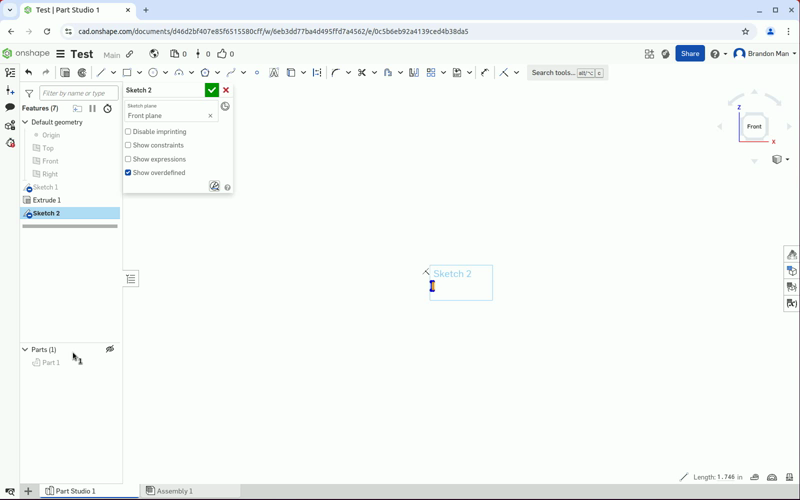
key(shift+y)
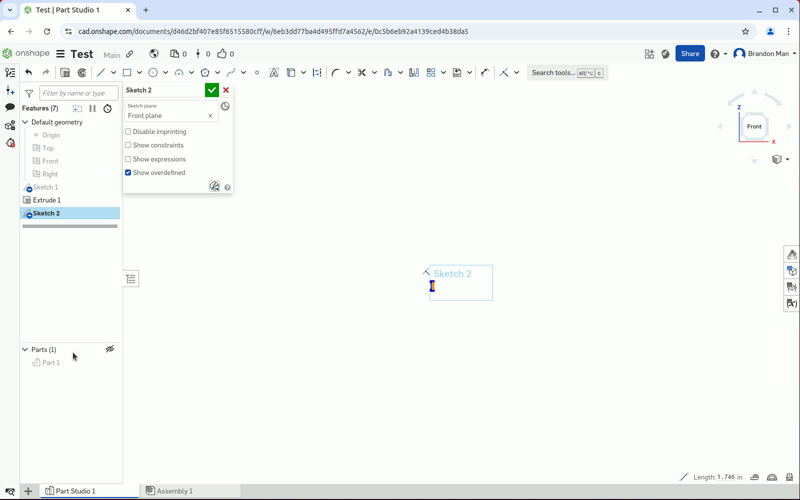
key(shift+e)
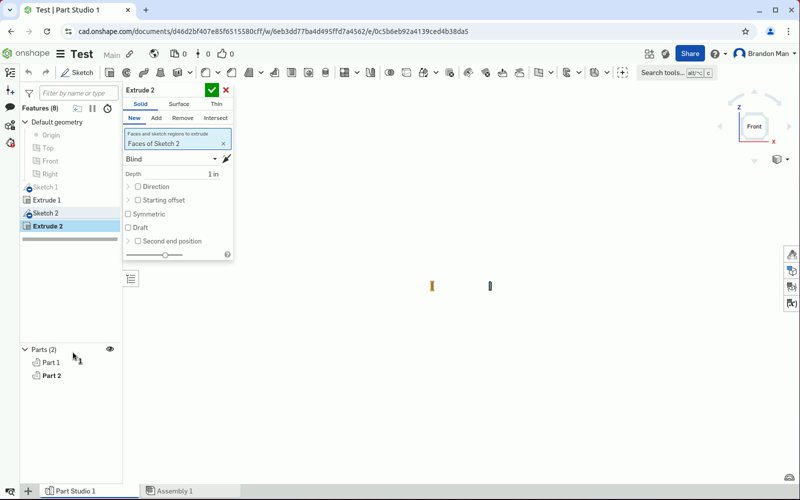
mouse_move(143, 106)
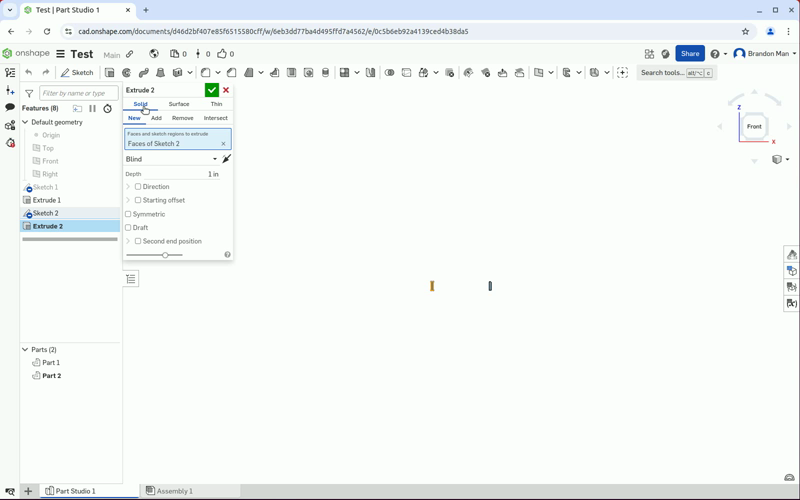
click(143, 106)
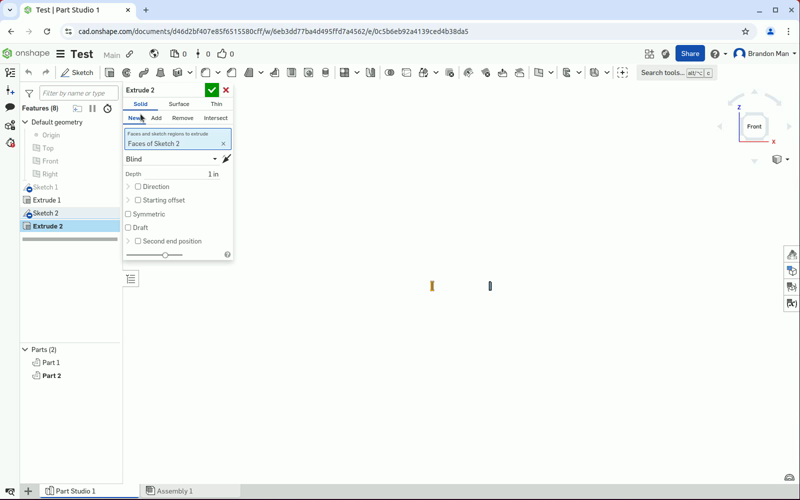
mouse_move(137, 120)
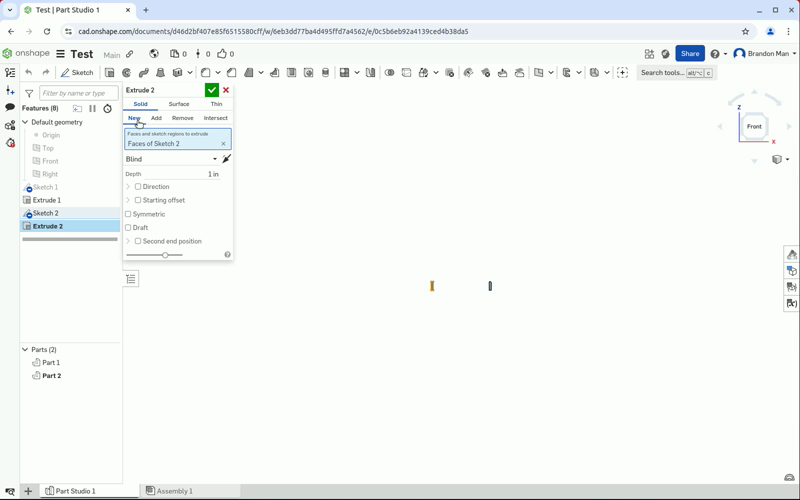
click(137, 120)
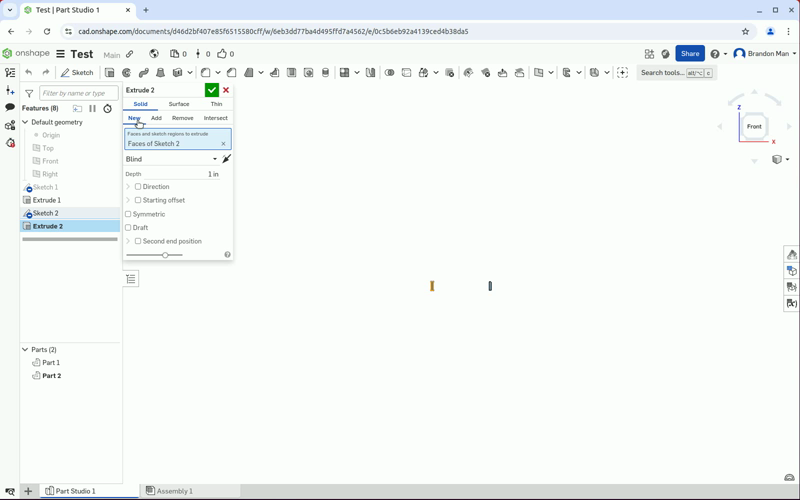
key(tab, 4)
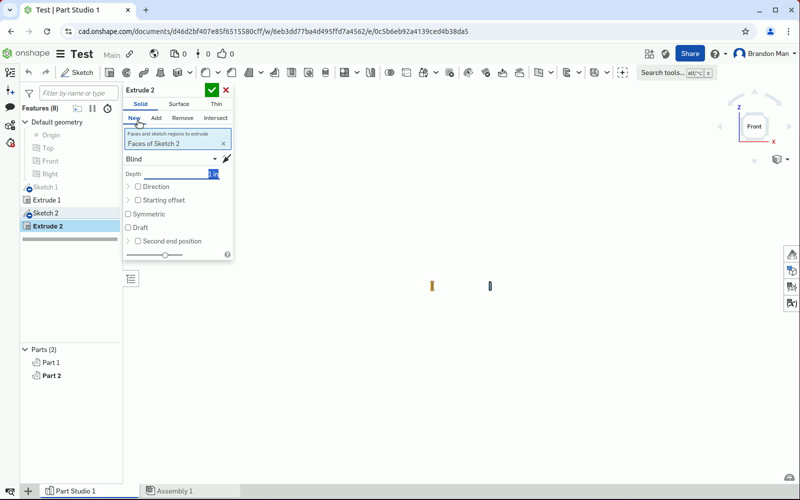
text(-23.108)
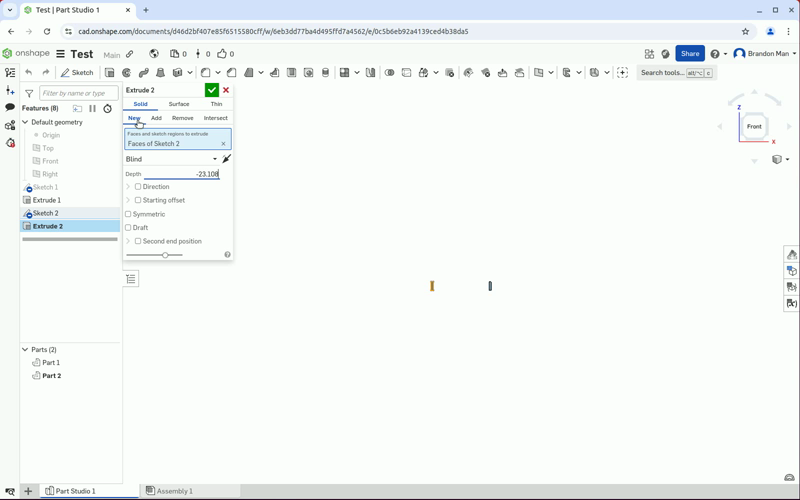
key(enter)
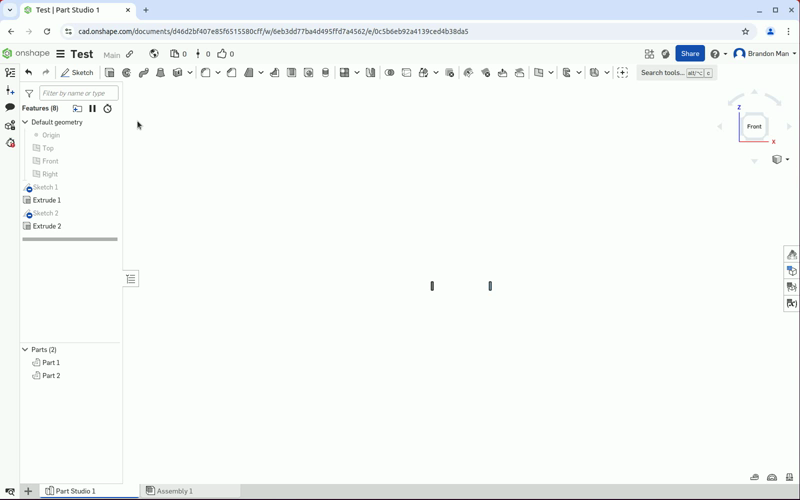
key(shift+h)
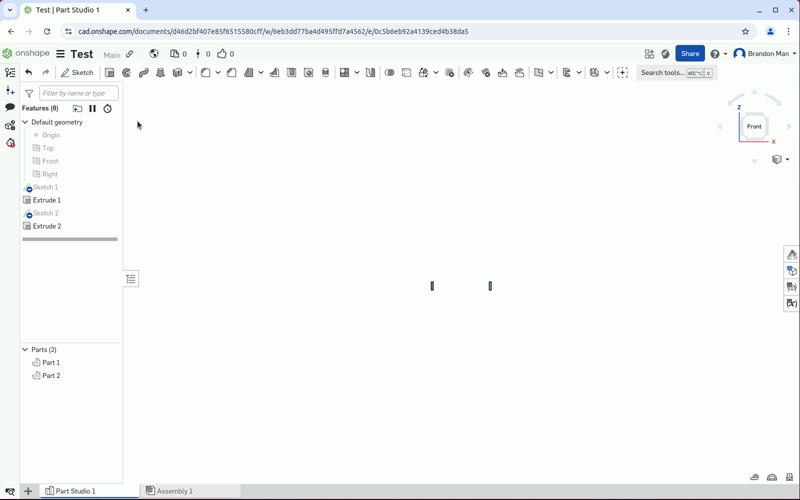
key(shift+h)
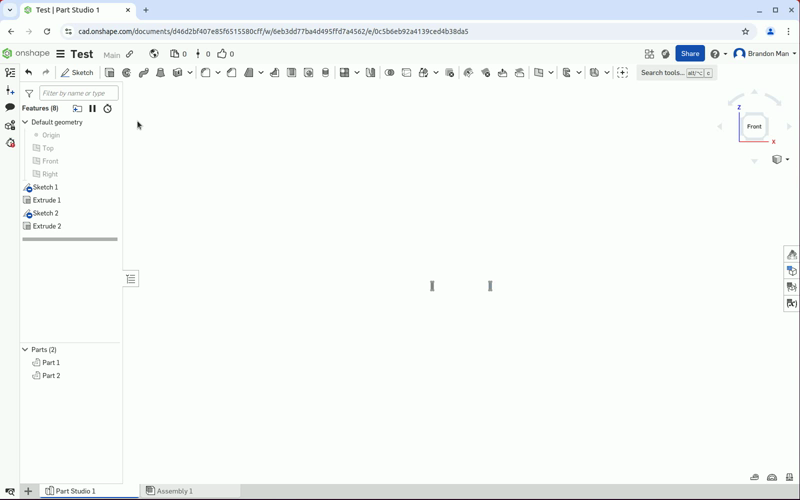
key(shift+7)
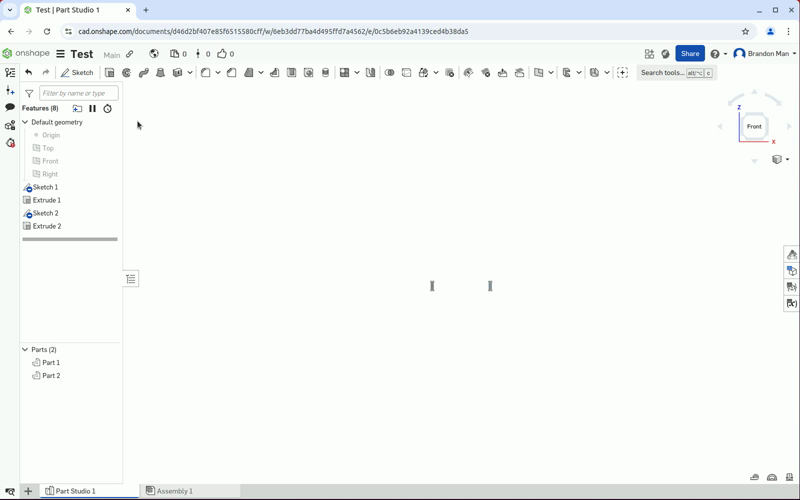
key(left, 2)
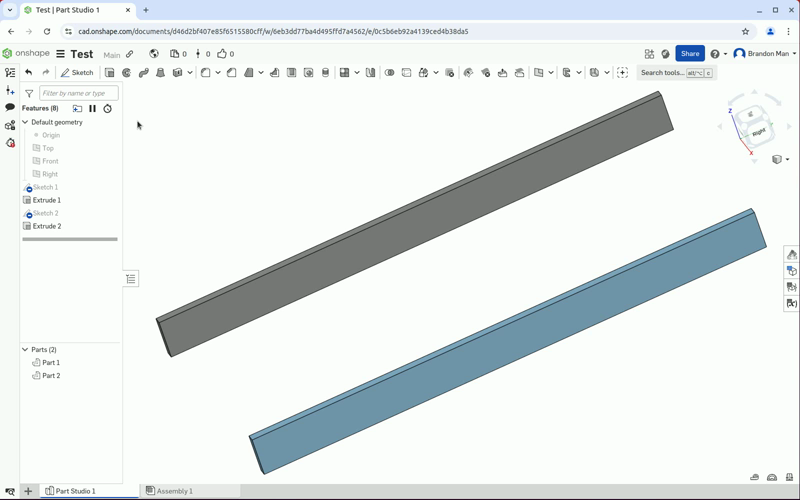
key(down, 2)
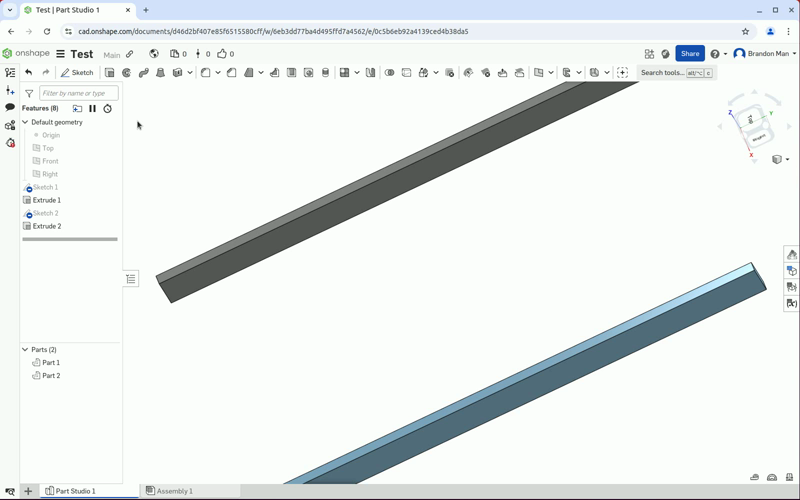
key(up, 2)
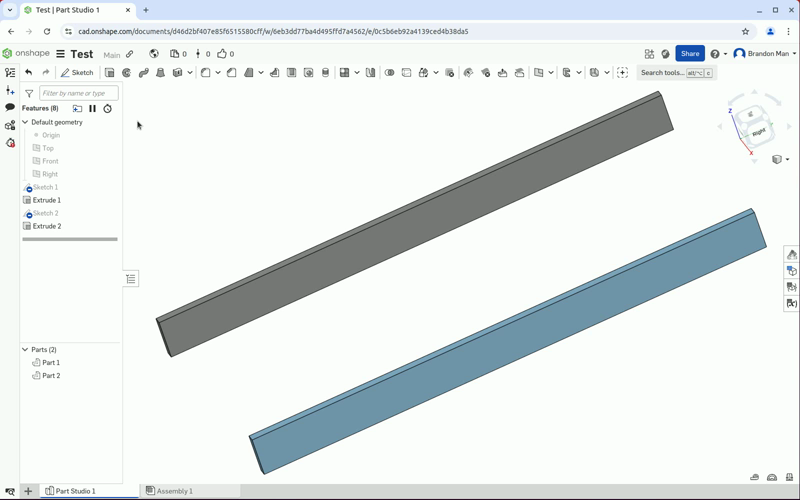
key(right, 2)
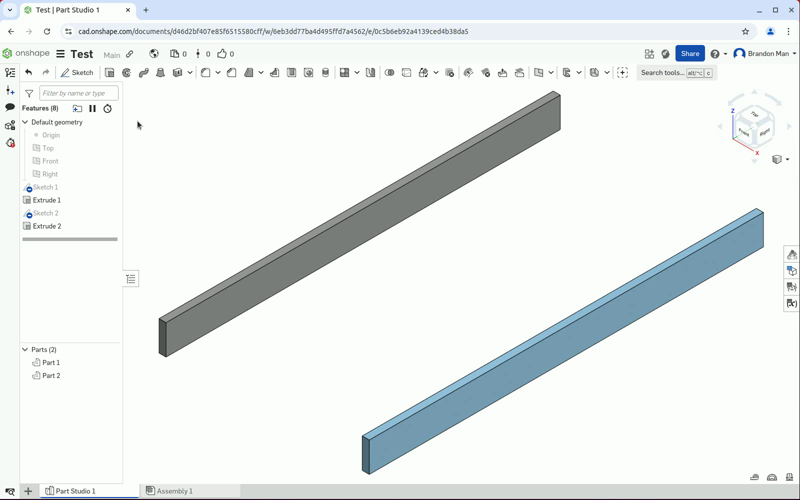
mouse_move(73, 189)
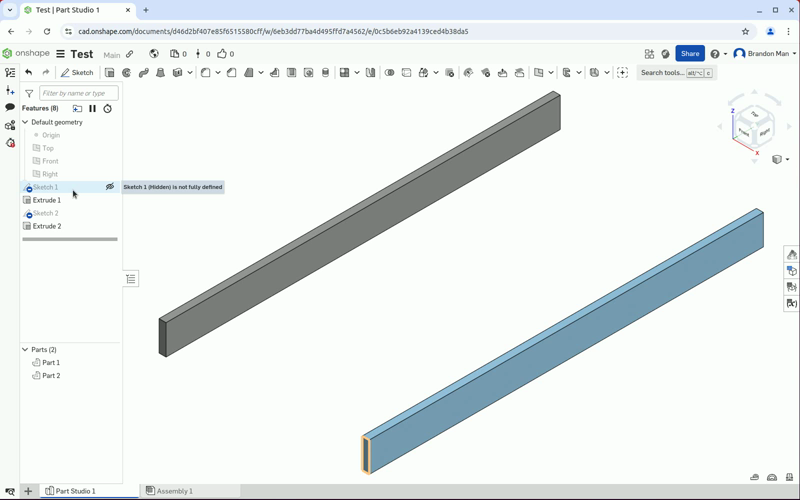
click(73, 189)